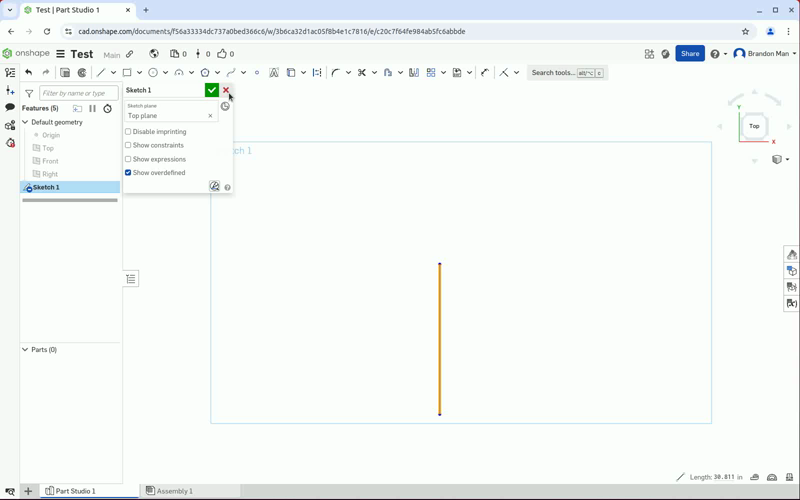
key(shift+h)
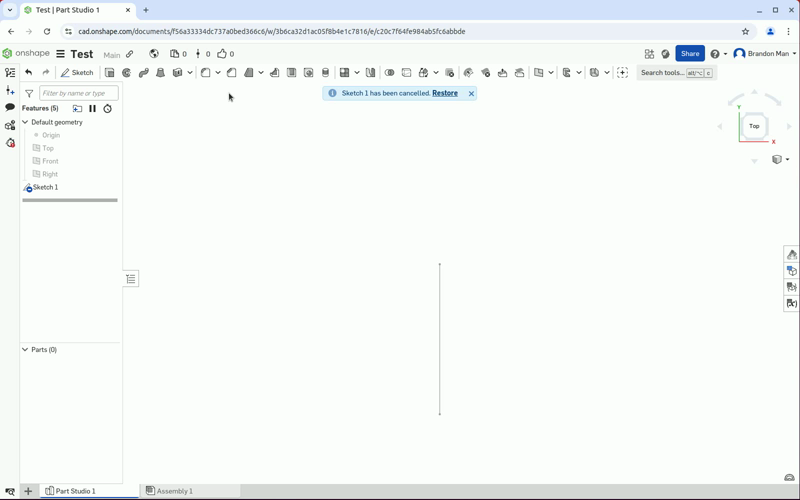
mouse_move(73, 352)
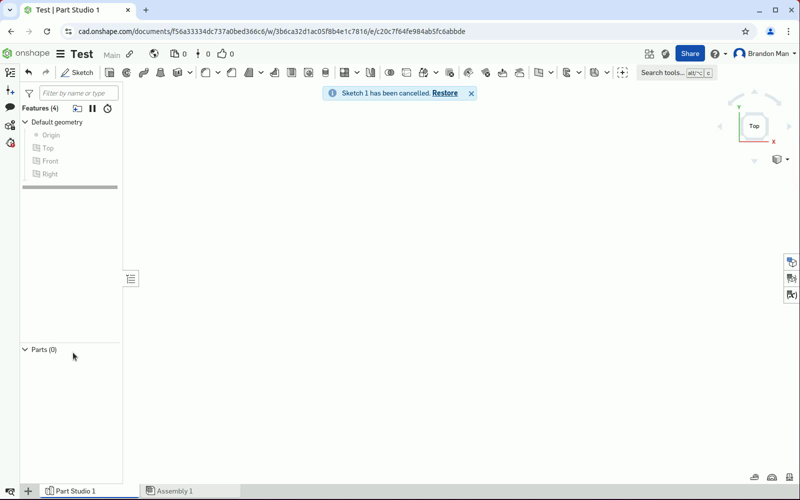
key(y)
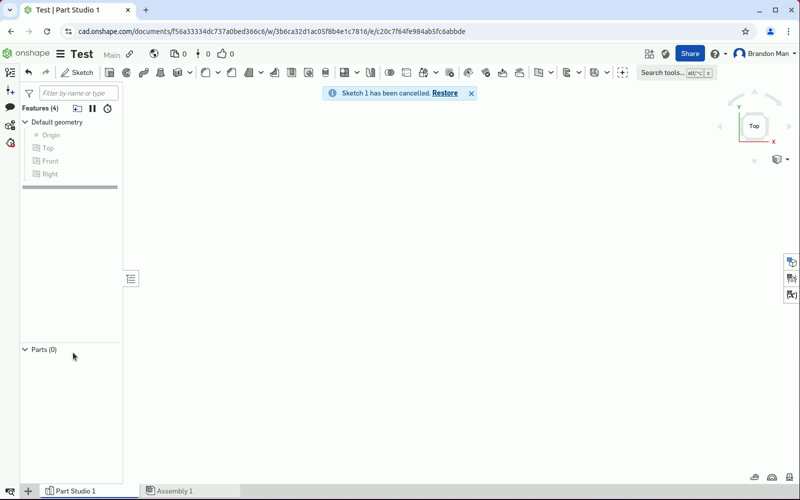
key(shift+p)
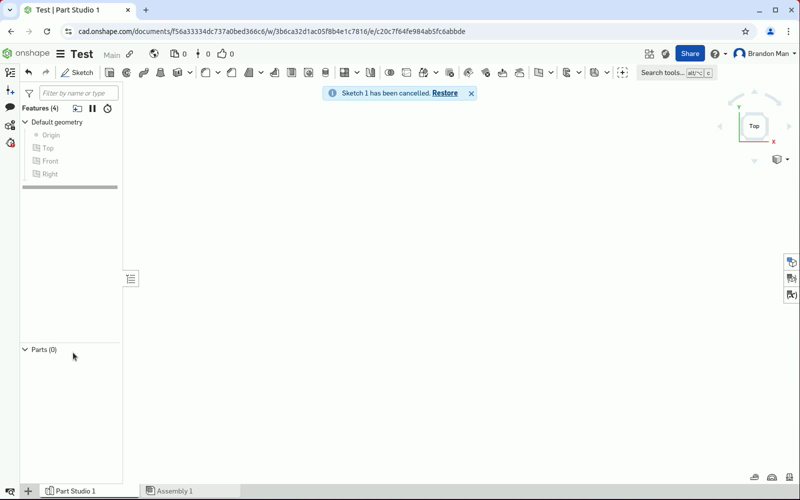
key(space)
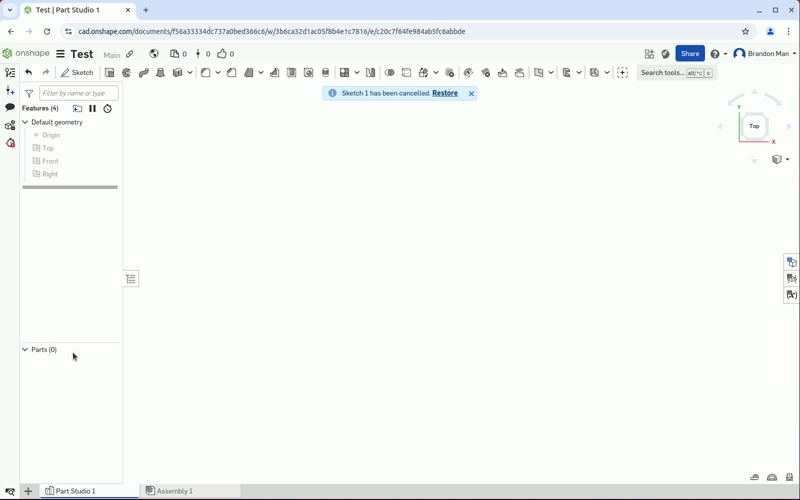
key_down(shift)
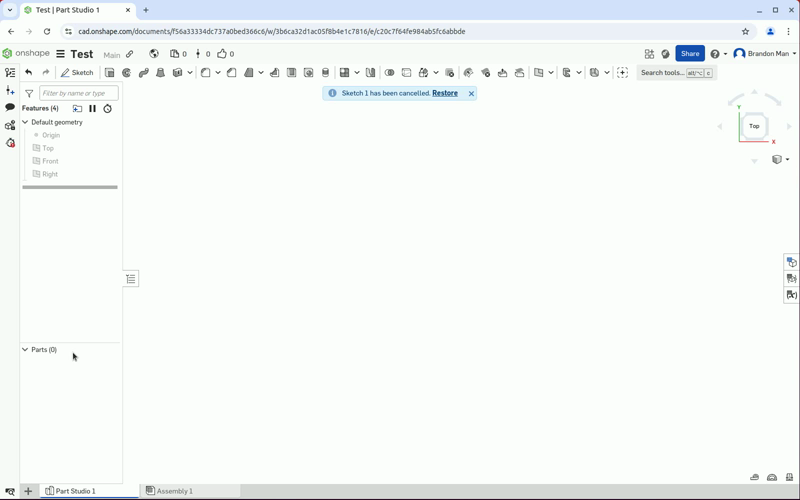
key(up)
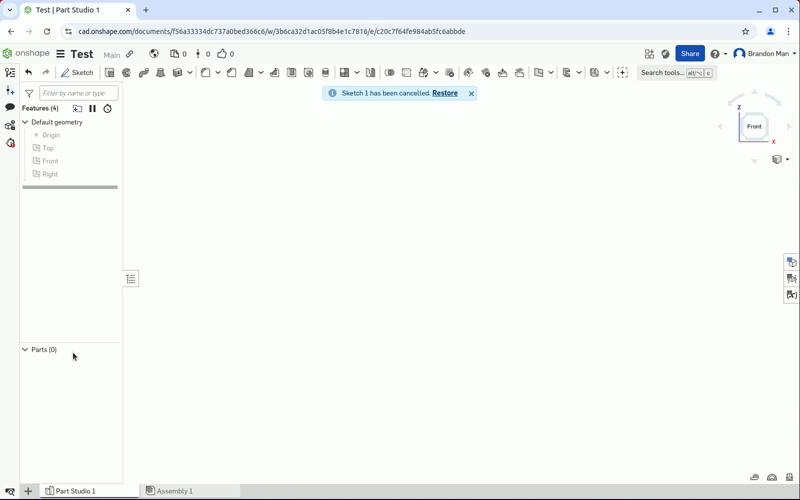
key_up(shift)
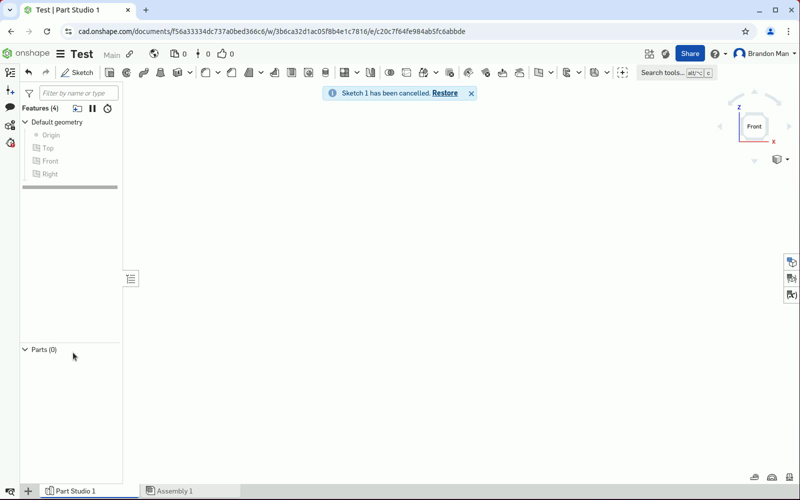
mouse_move(73, 352)
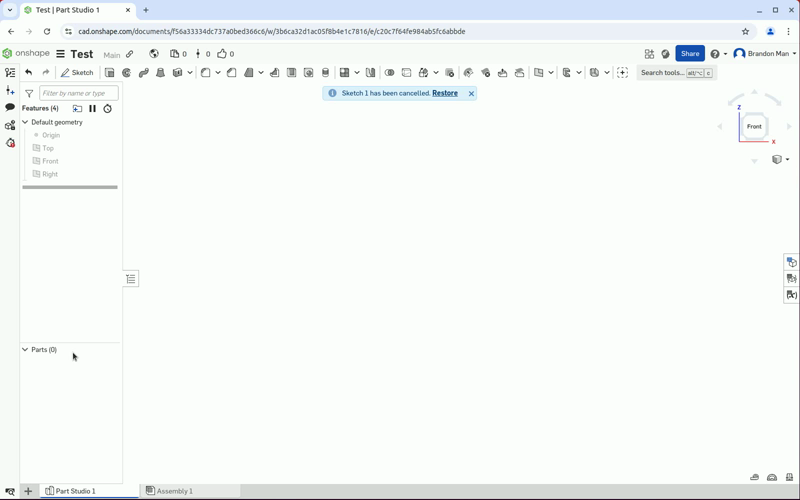
key(shift+y)
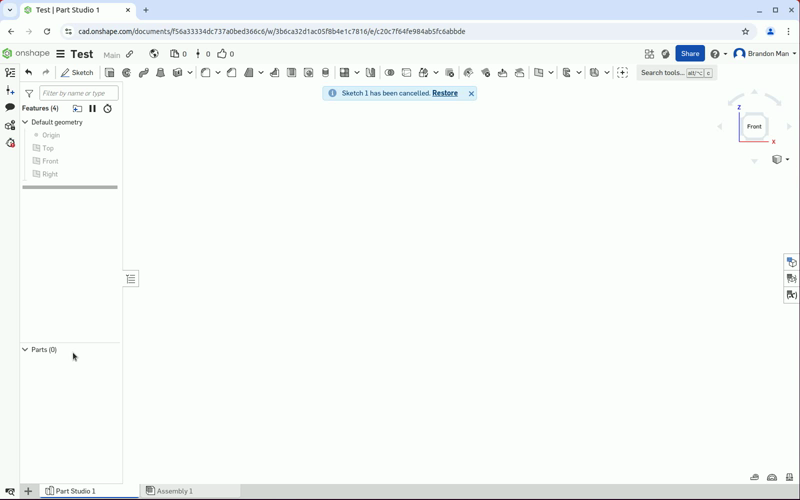
key(shift+s)
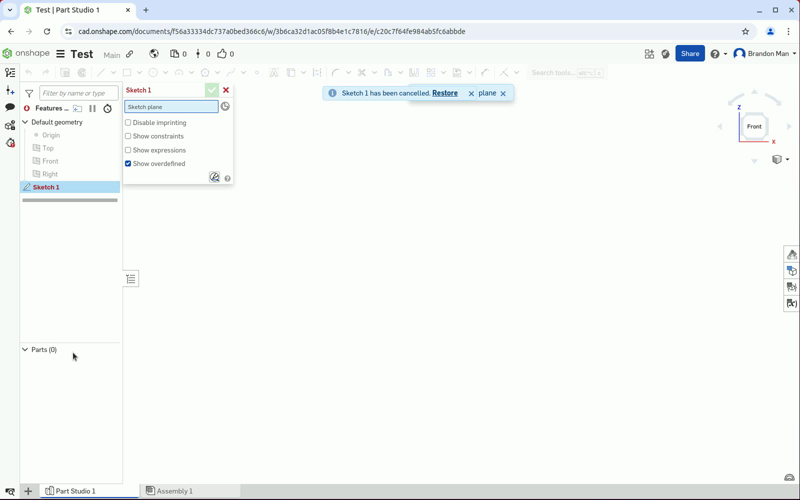
mouse_move(73, 163)
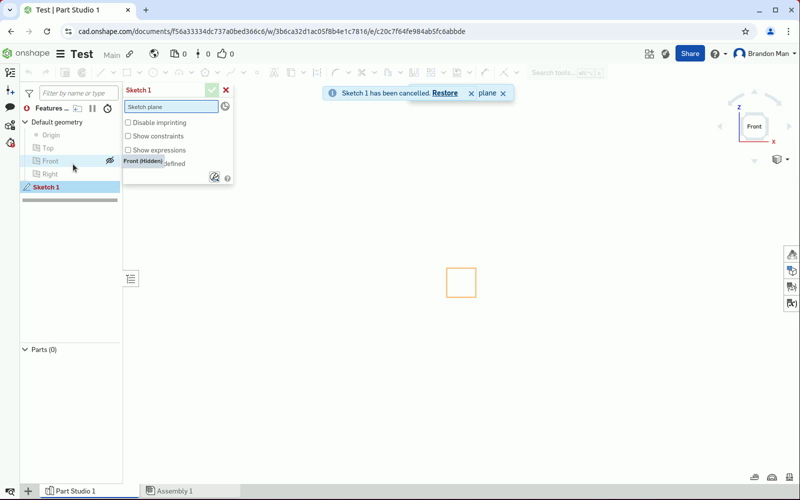
click(73, 163)
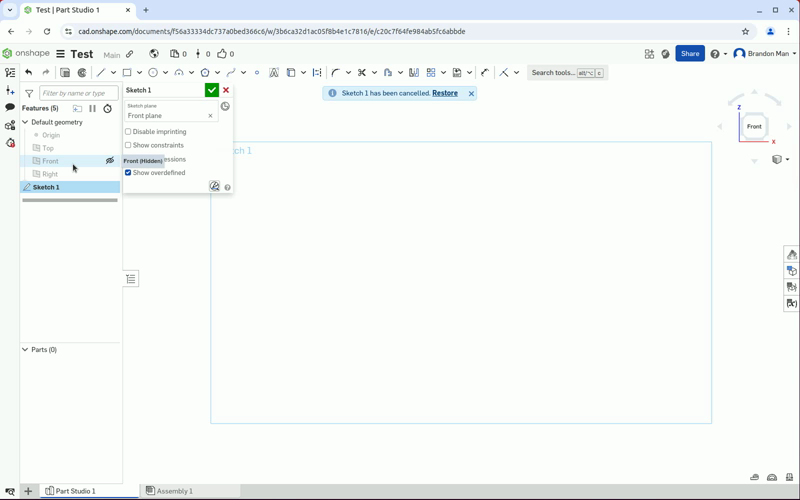
mouse_move(73, 352)
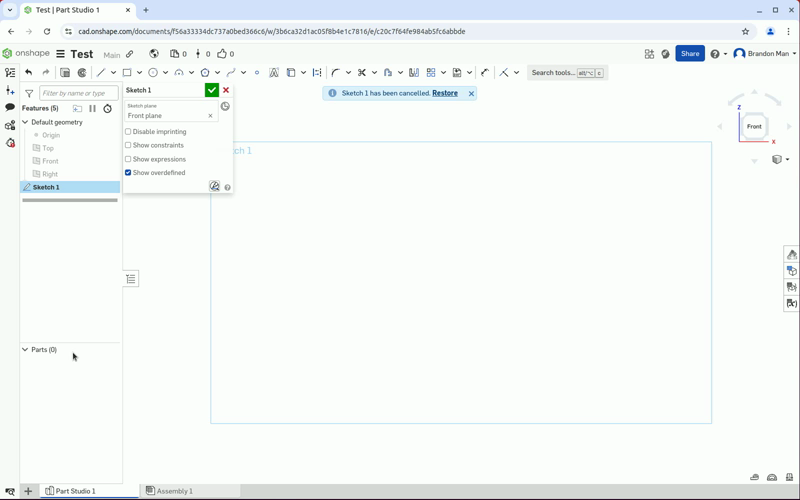
key(y)
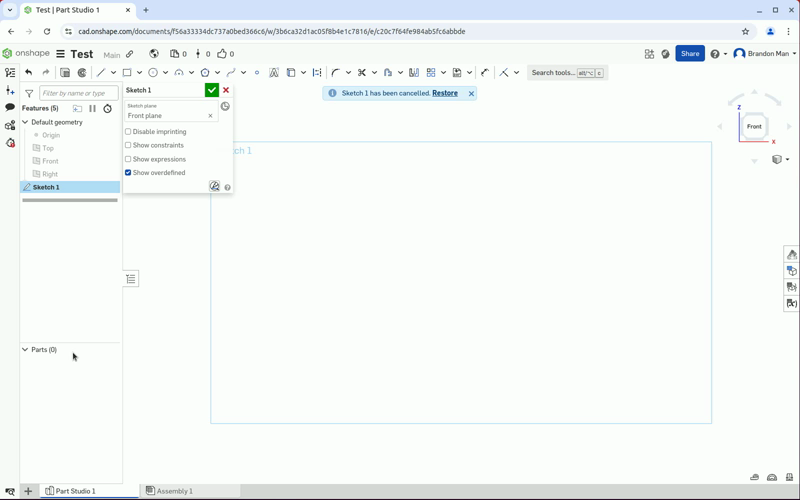
key(l)
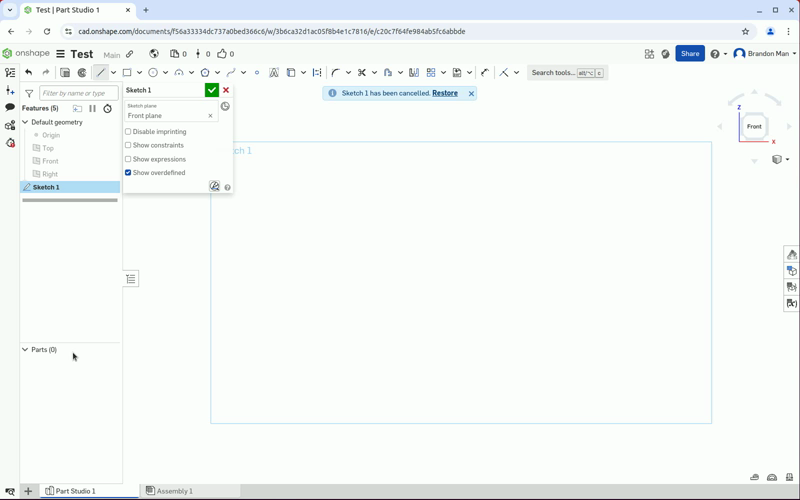
key_down(shift)
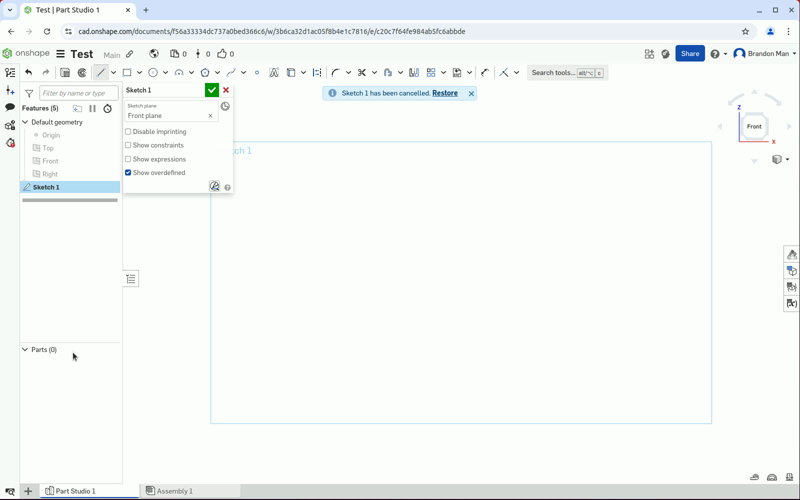
mouse_move(393, 318)
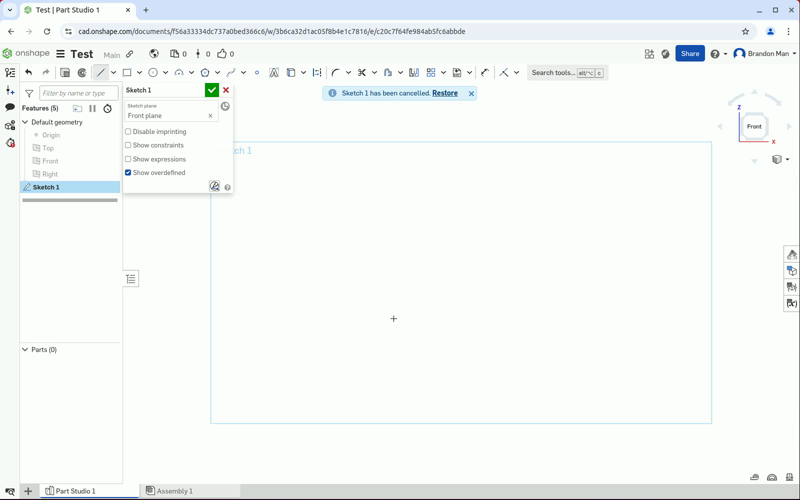
click(393, 318)
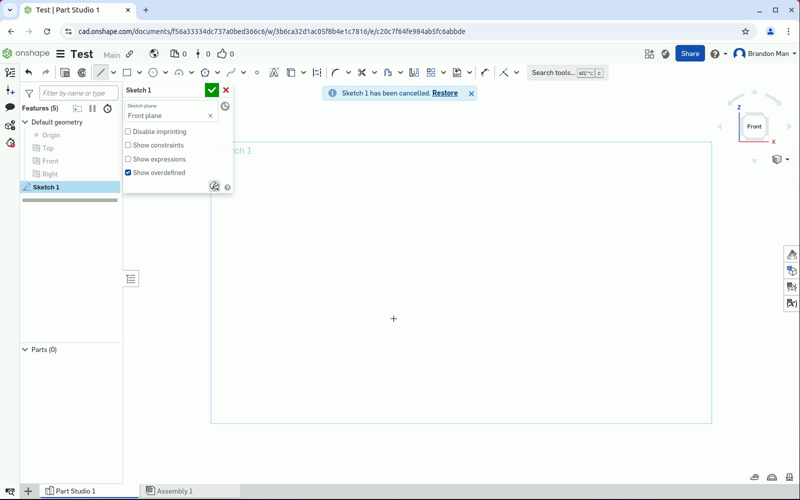
key_up(shift)
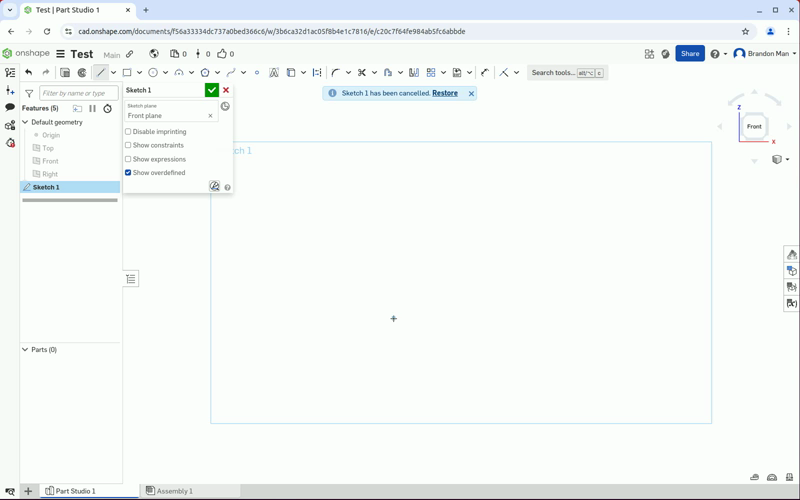
key_down(shift)
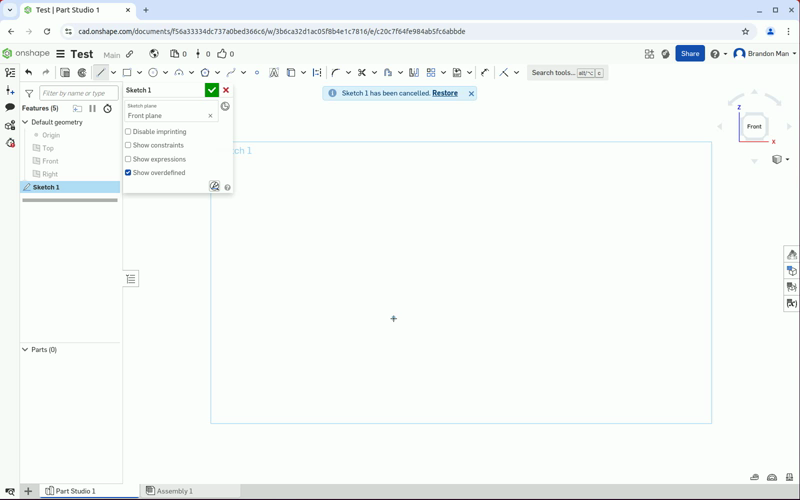
mouse_move(488, 318)
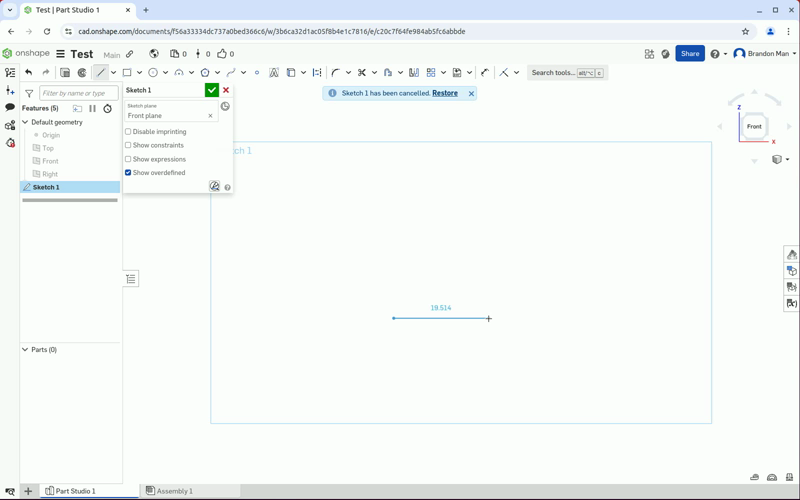
click(488, 318)
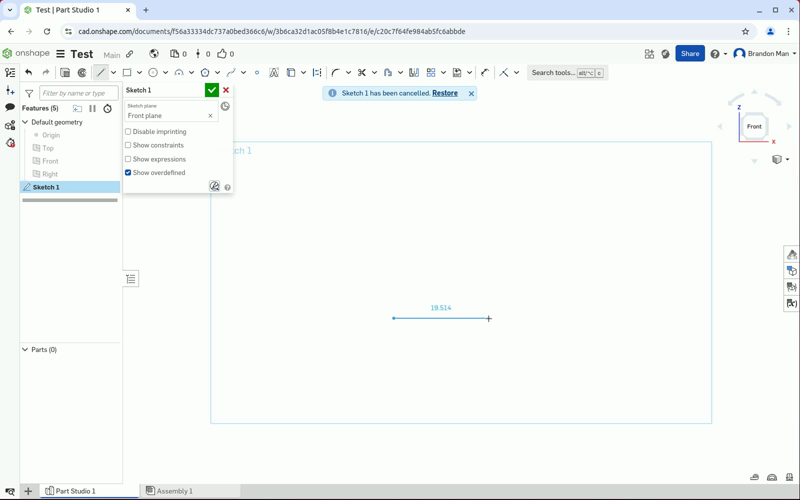
key_up(shift)
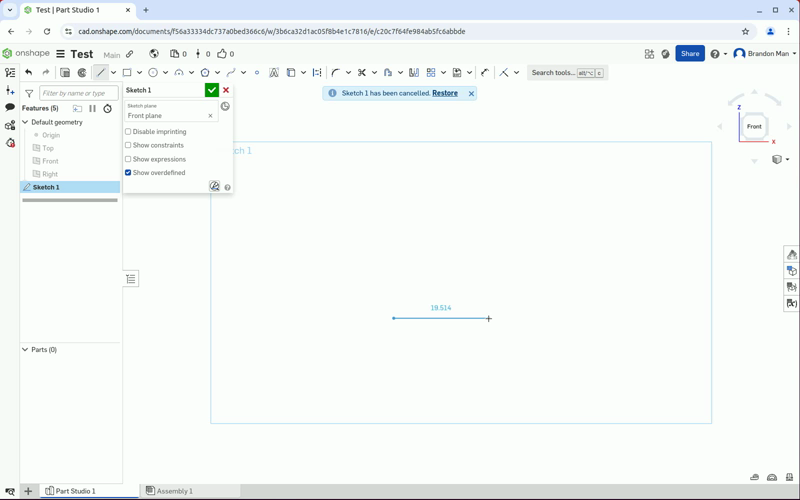
key_down(shift)
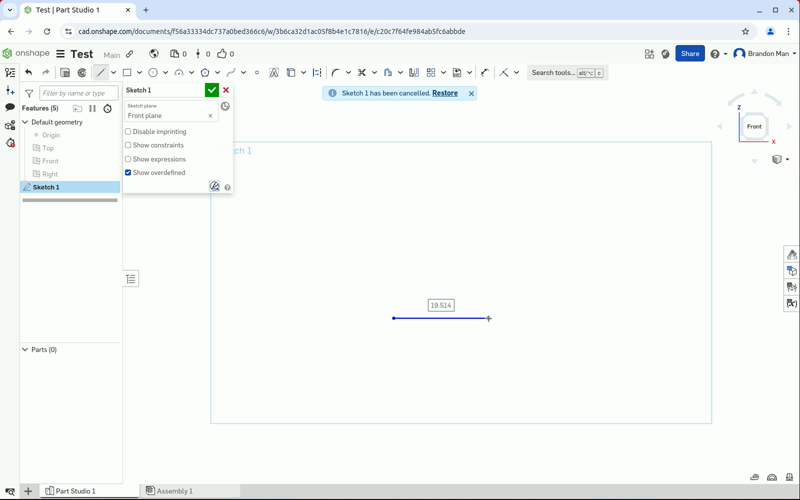
mouse_move(488, 170)
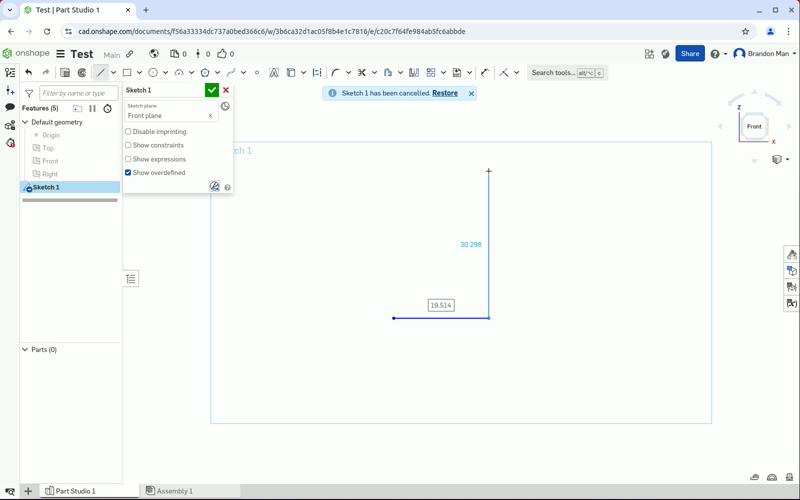
click(488, 170)
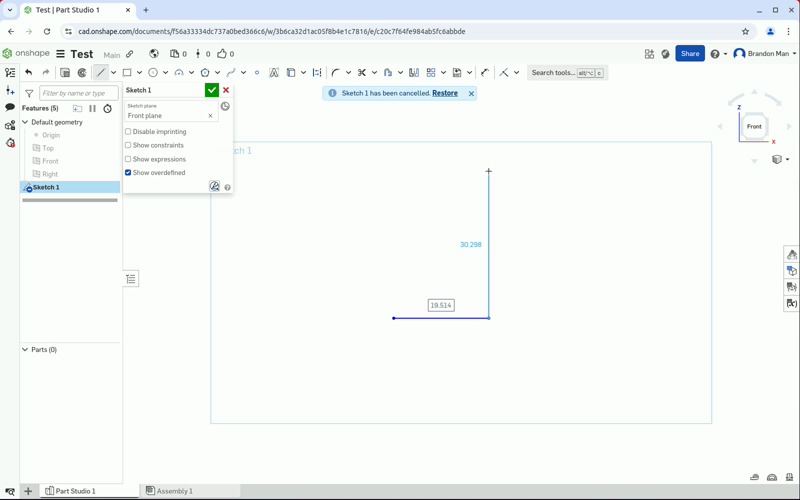
key_up(shift)
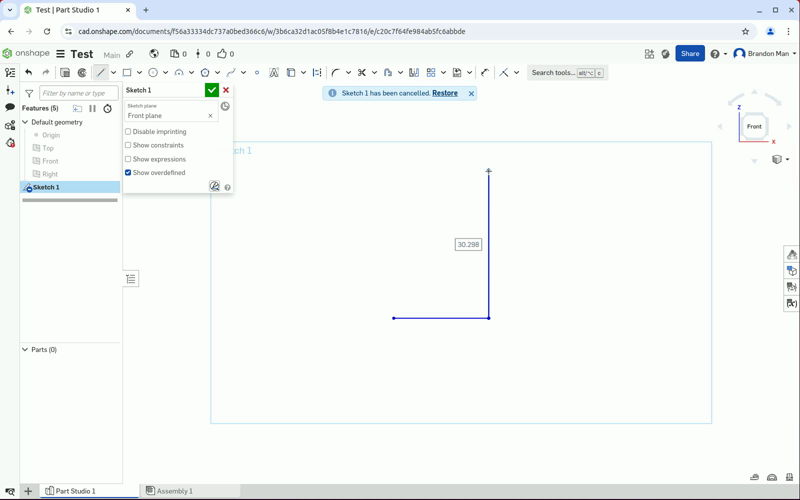
key_down(shift)
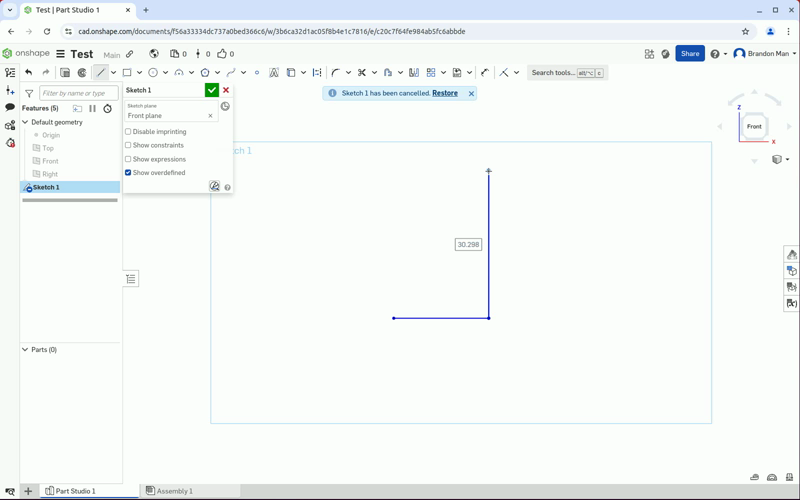
mouse_move(393, 170)
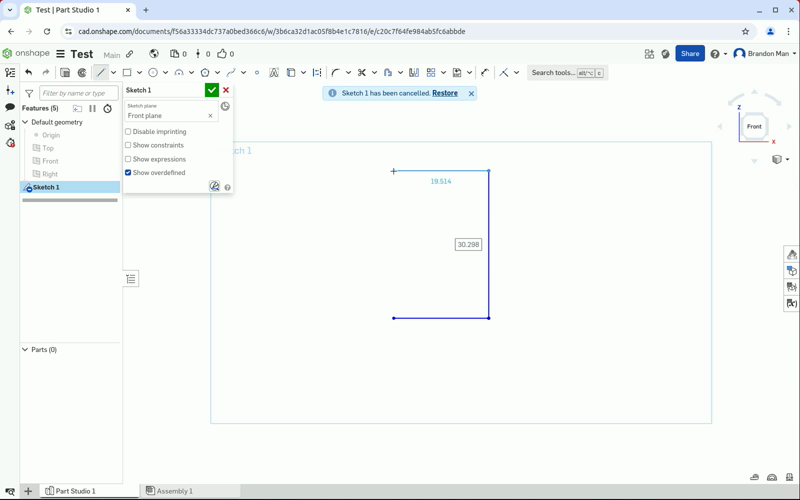
click(393, 170)
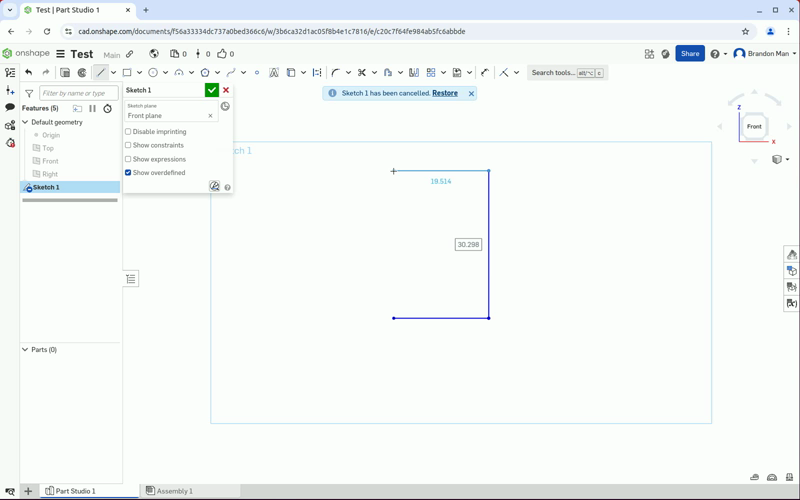
key_up(shift)
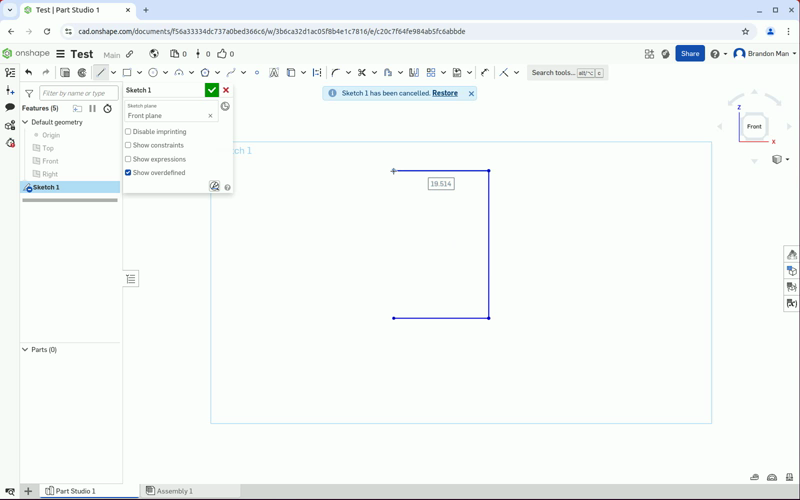
key_down(shift)
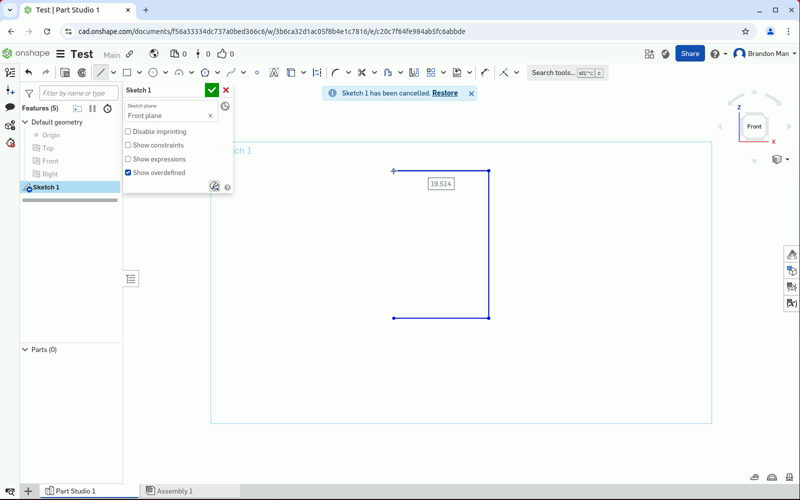
mouse_move(393, 318)
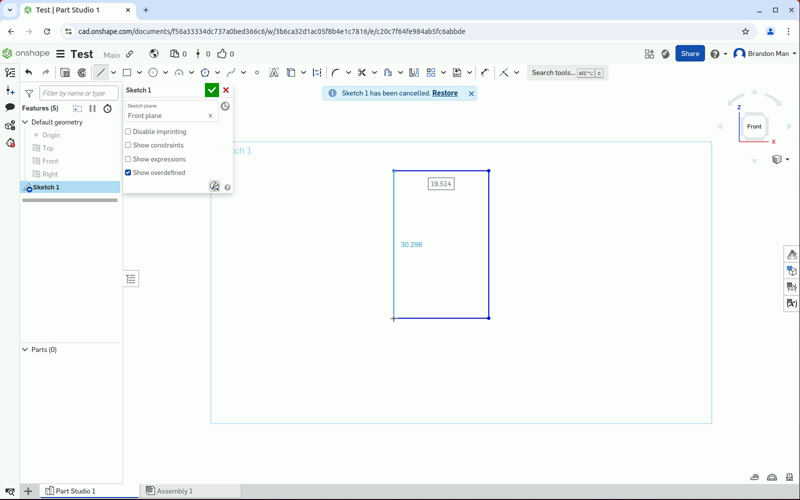
key_up(shift)
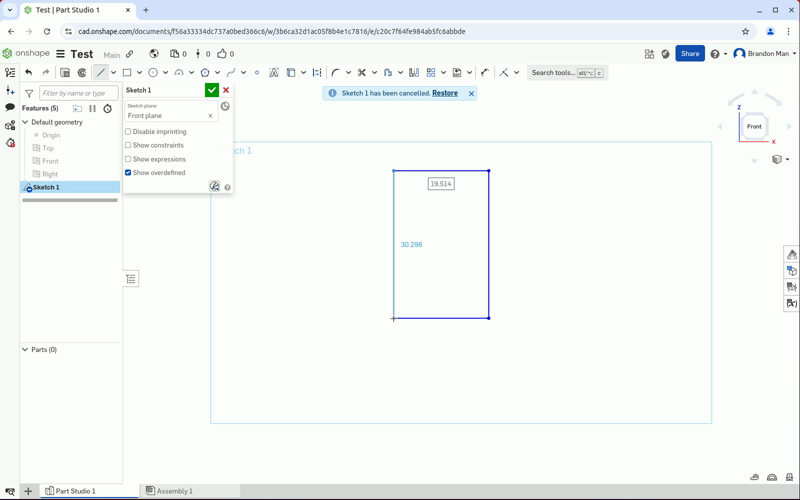
click(393, 318)
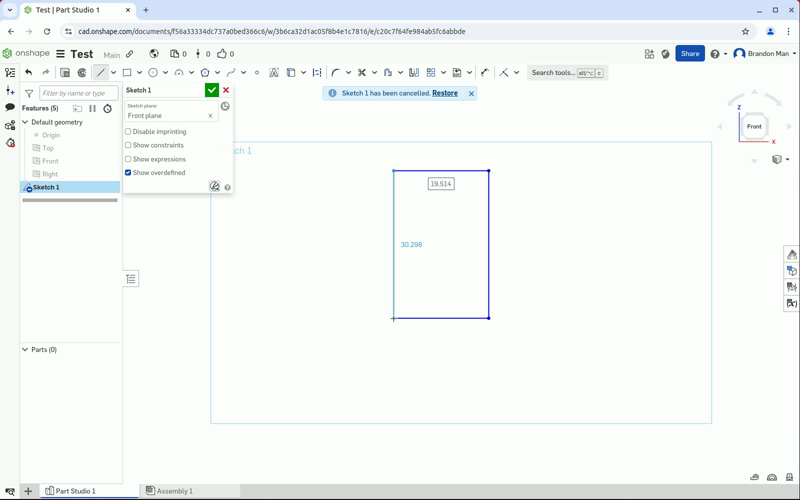
key(esc)
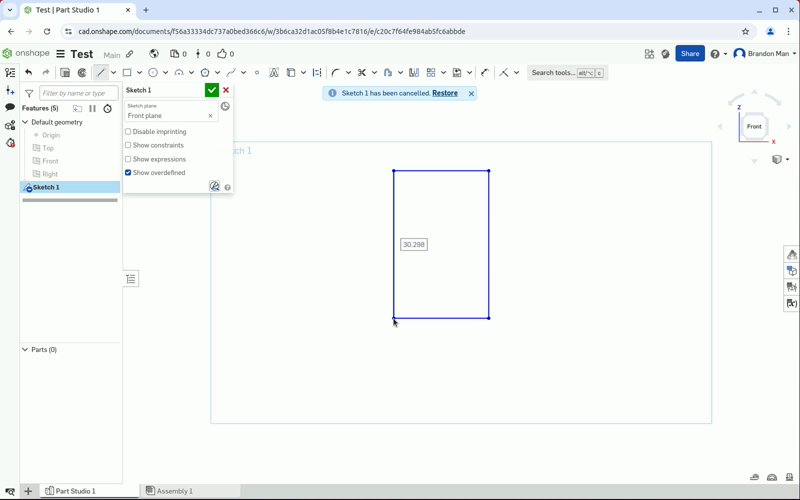
mouse_move(448, 243)
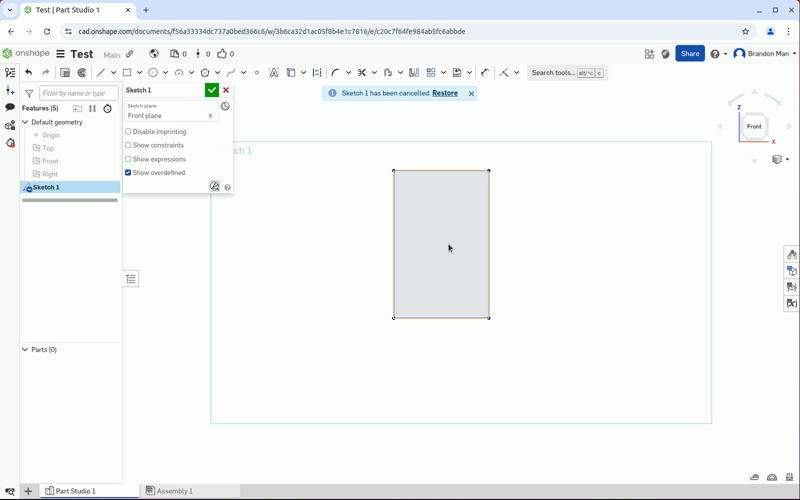
click(448, 243)
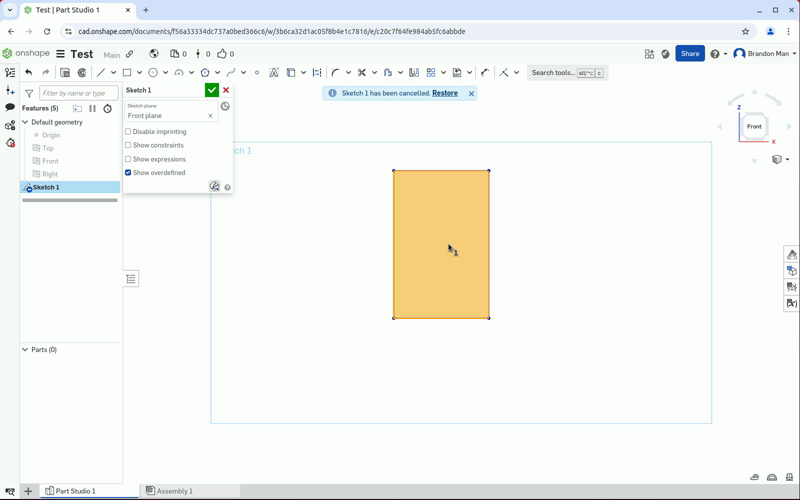
mouse_move(73, 352)
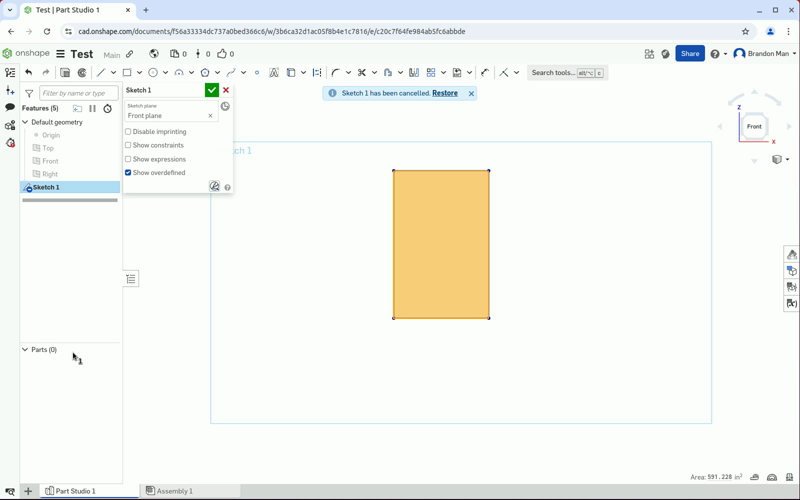
key(shift+y)
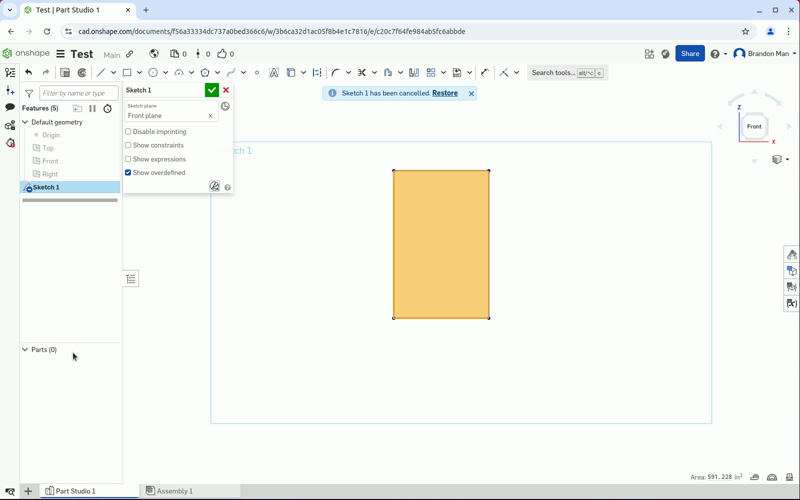
key(shift+e)
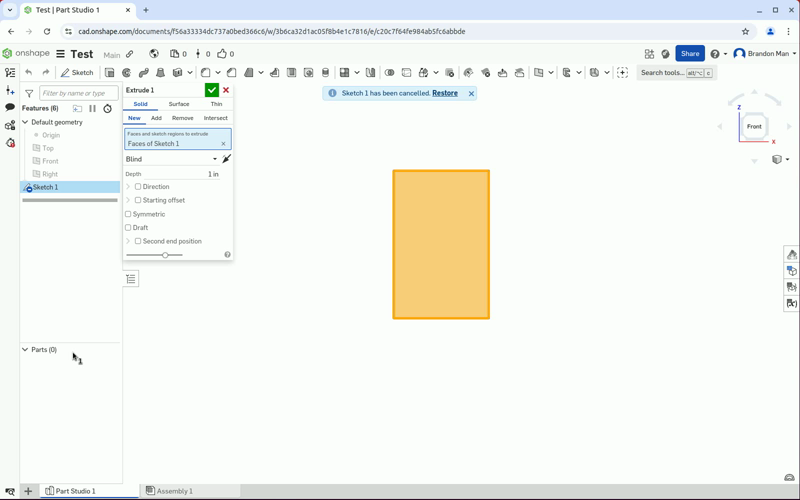
mouse_move(143, 106)
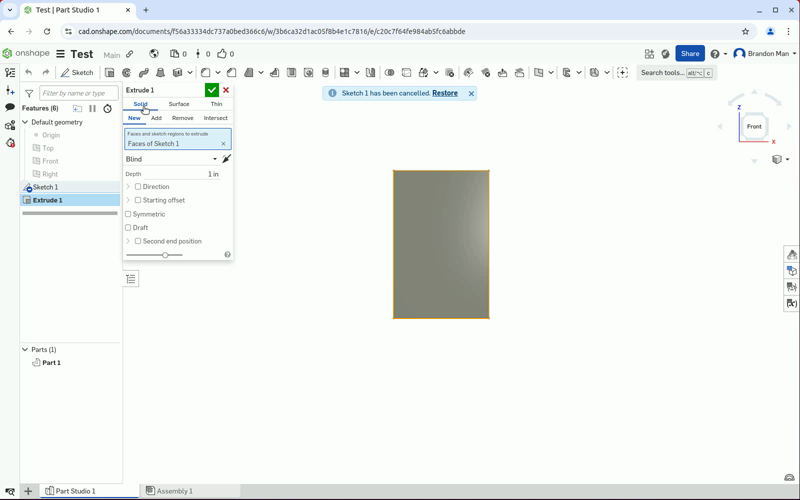
click(143, 106)
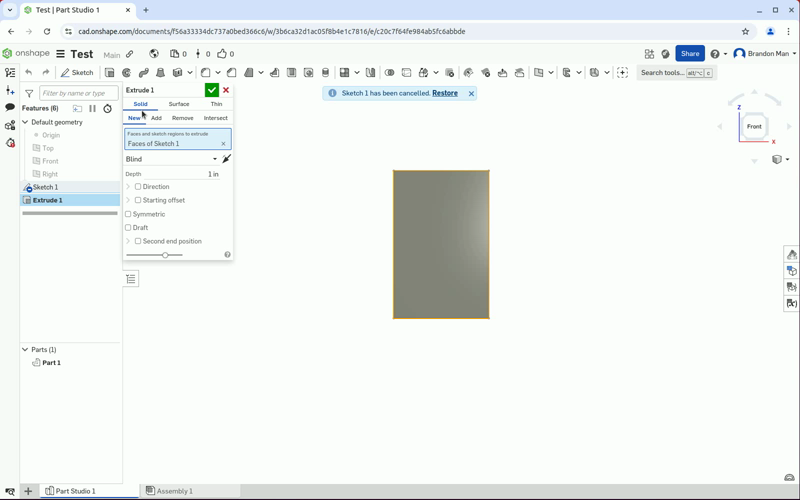
mouse_move(137, 120)
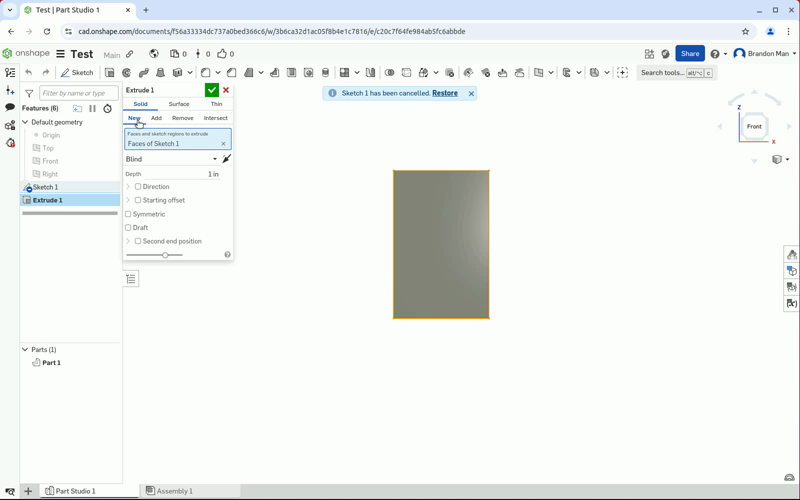
click(137, 120)
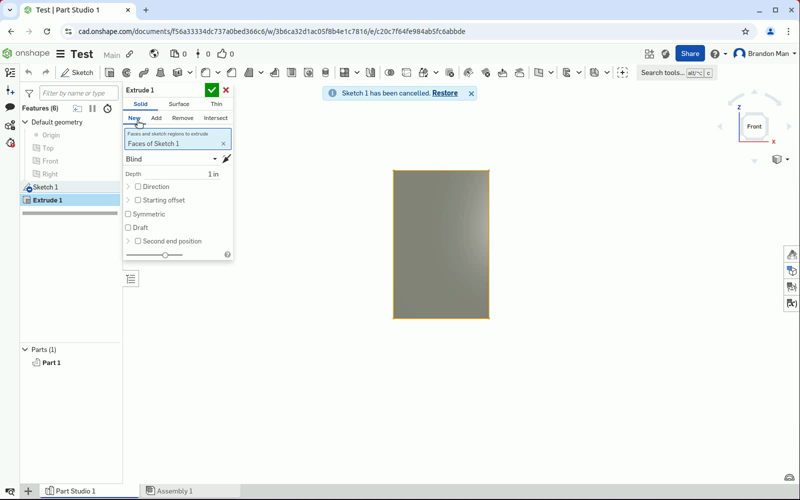
key(tab, 4)
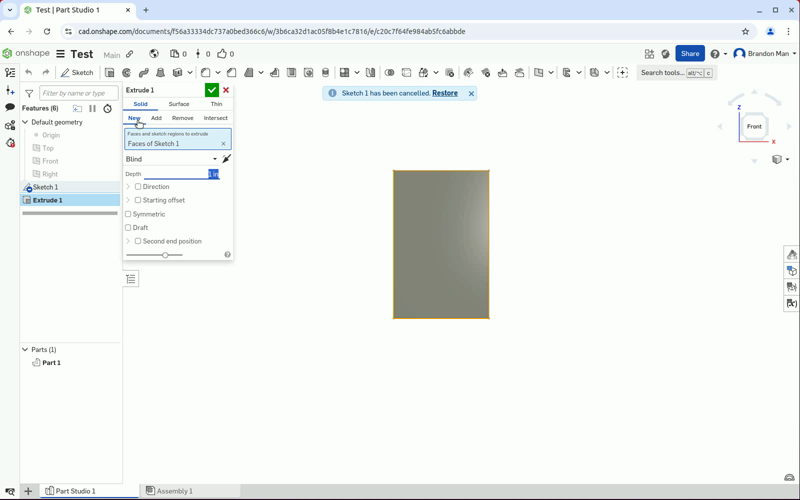
text(19.498)
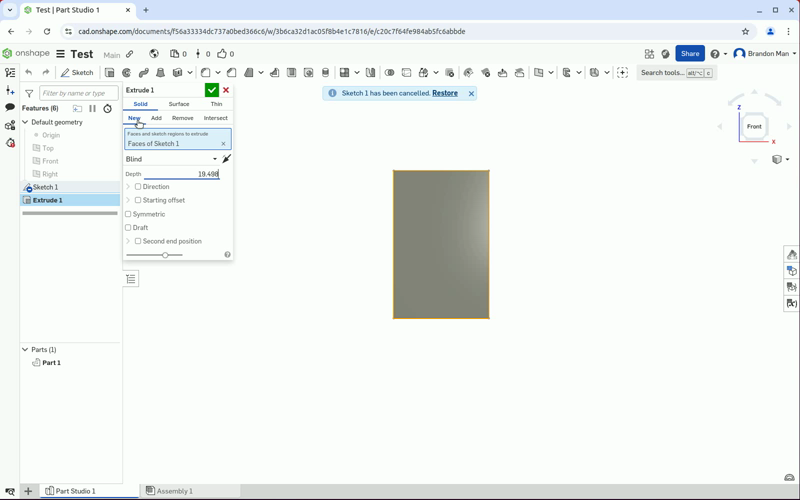
key(enter)
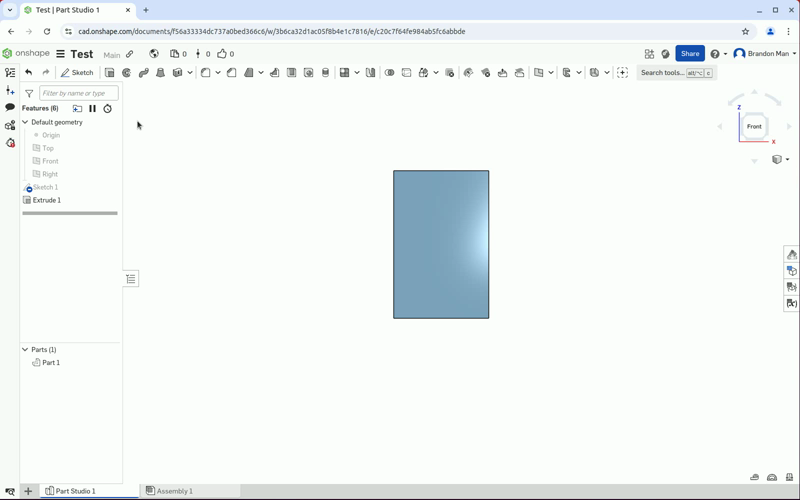
key(shift+h)
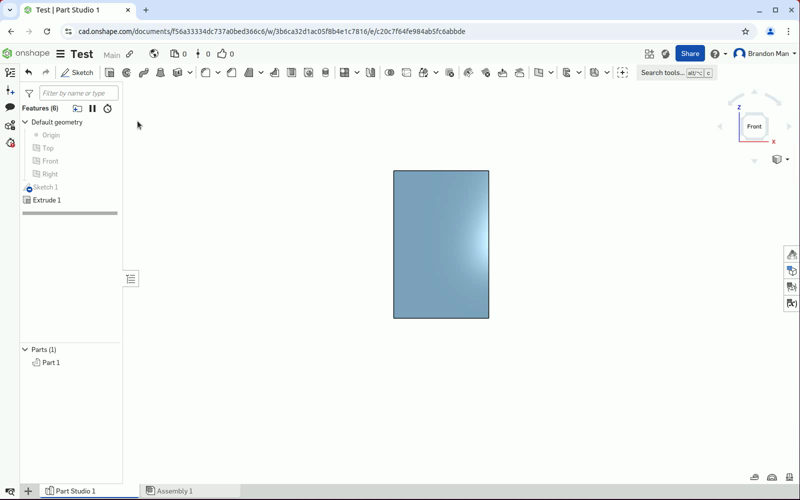
key(shift+h)
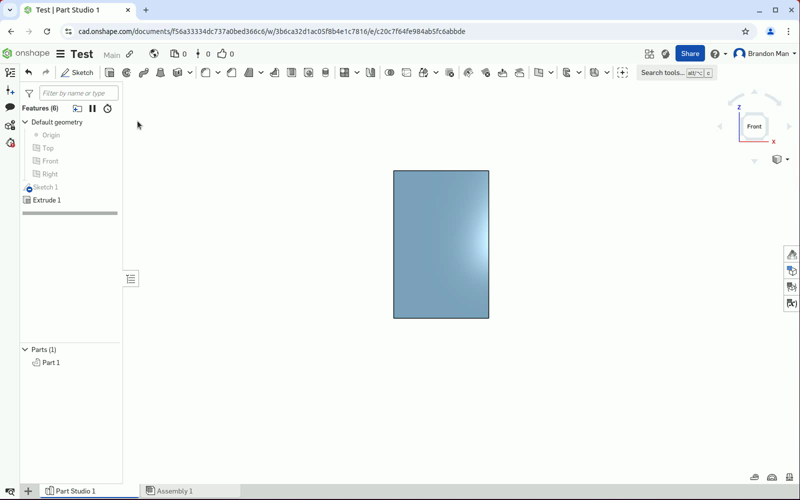
mouse_move(73, 189)
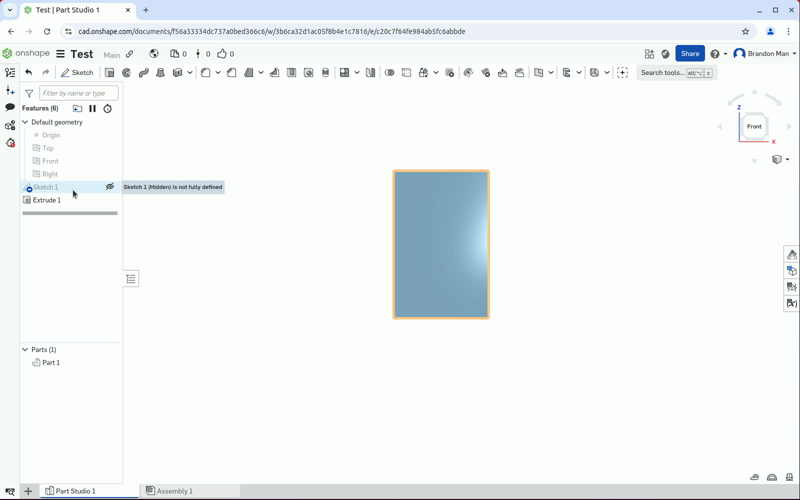
click(73, 189)
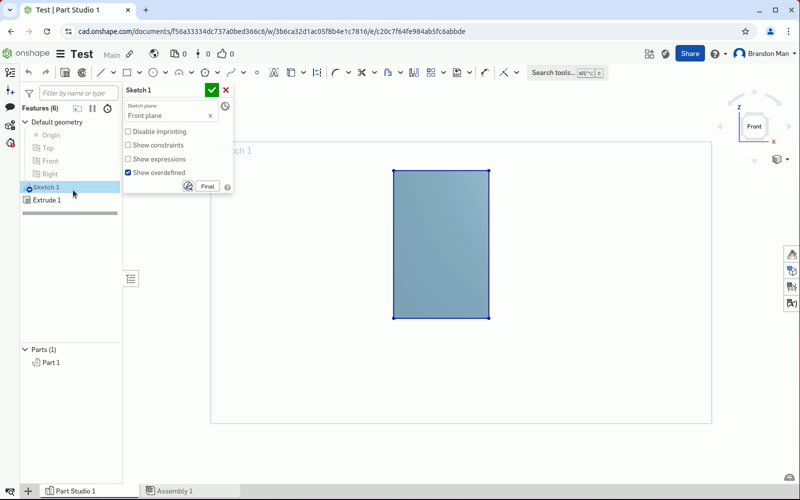
mouse_move(229, 92)
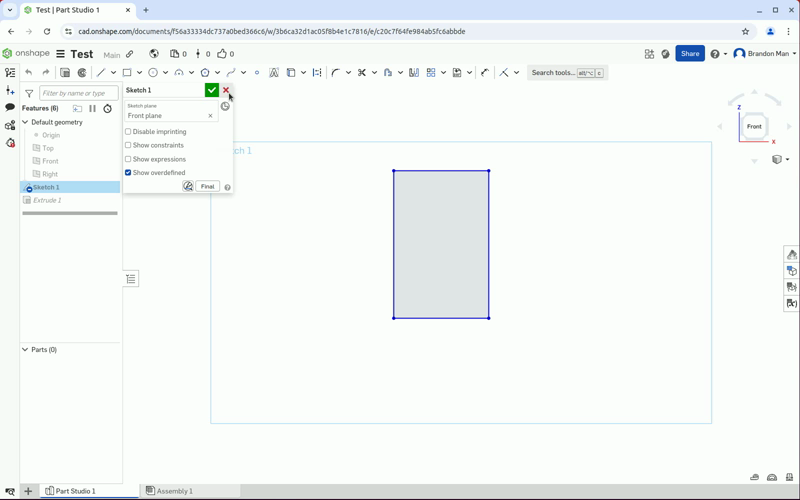
click(229, 92)
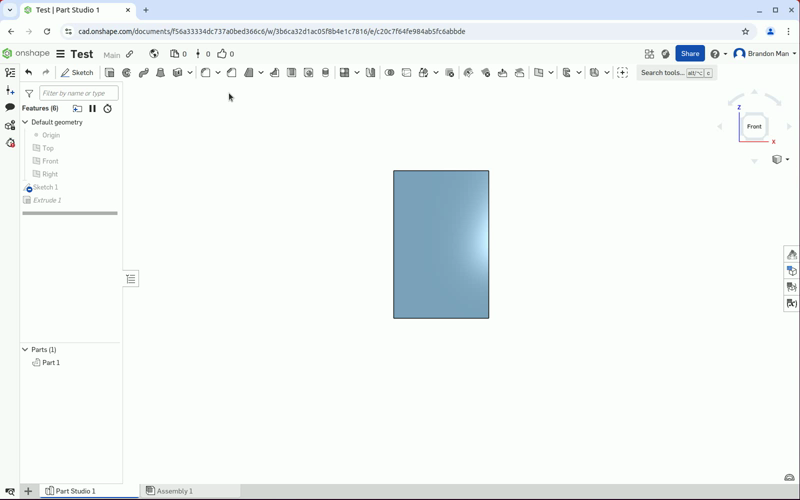
mouse_move(73, 352)
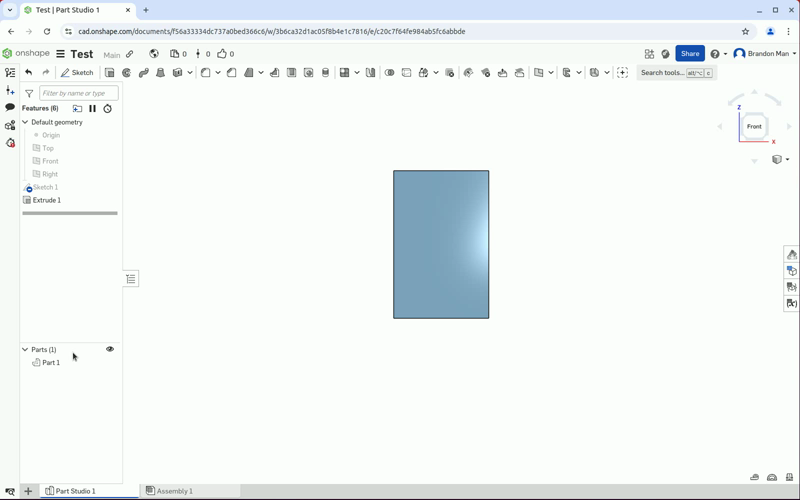
key(y)
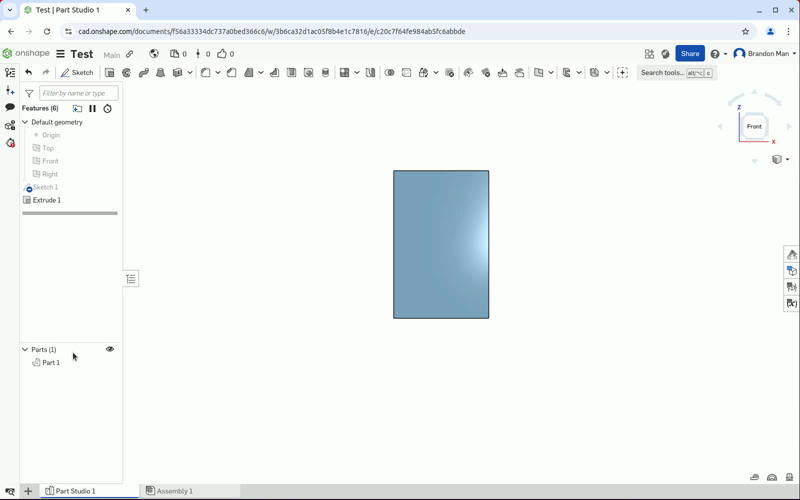
key(shift+p)
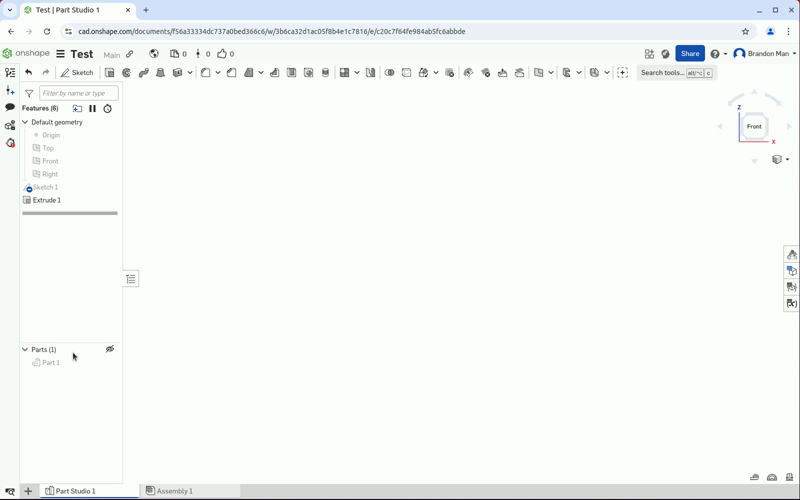
key(space)
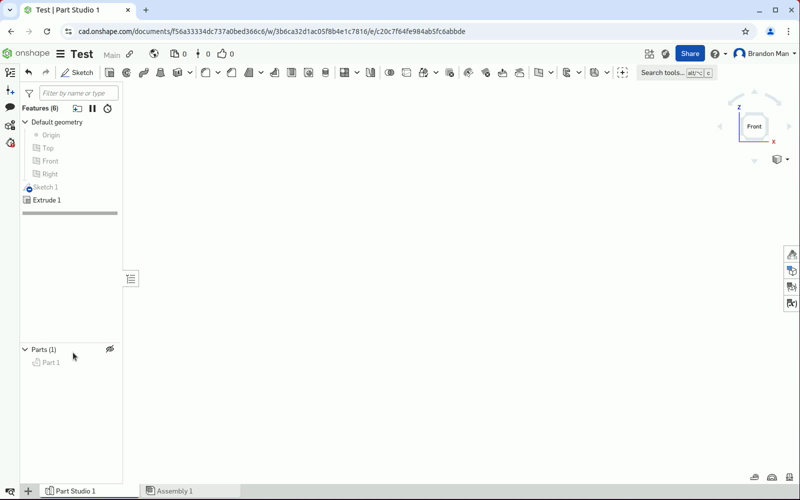
key_down(shift)
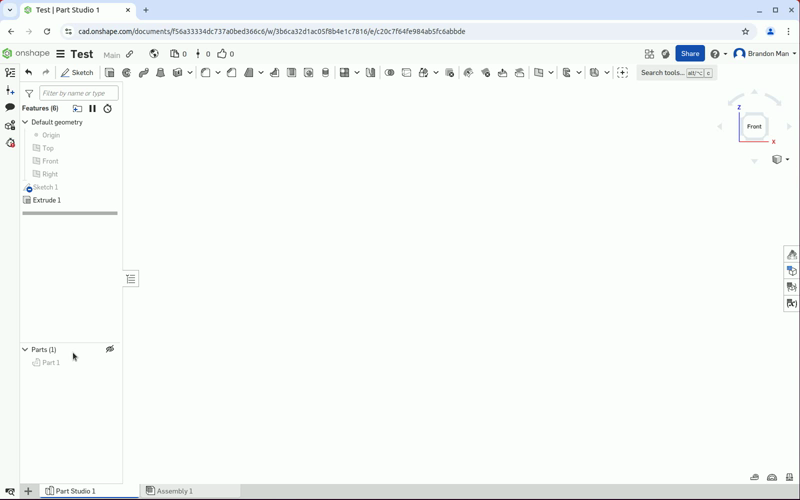
key(down)
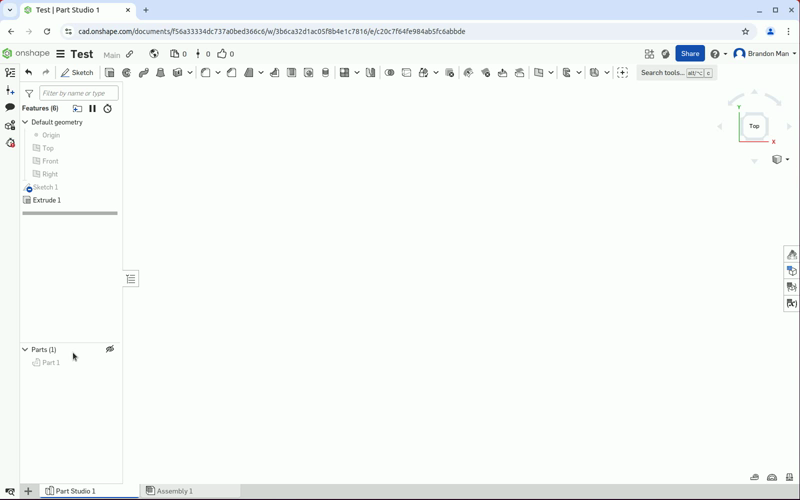
key_up(shift)
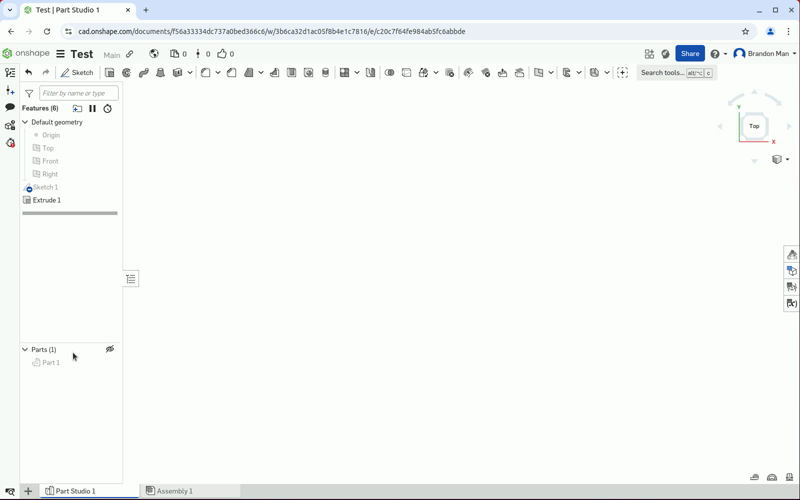
mouse_move(73, 352)
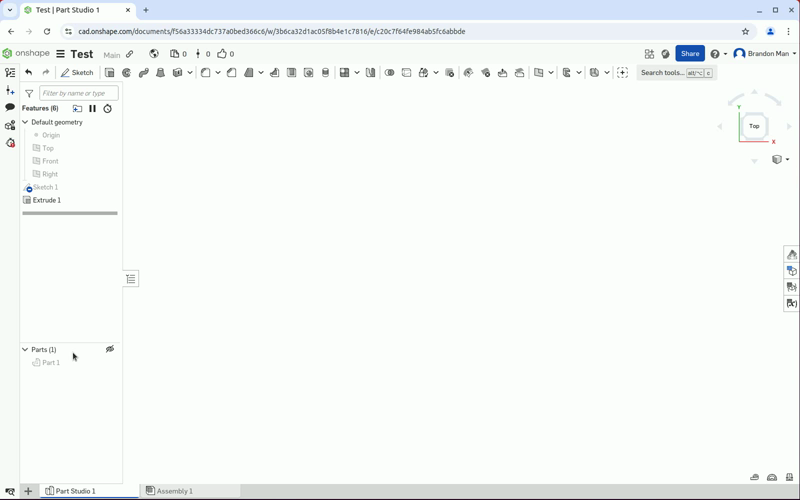
key(shift+y)
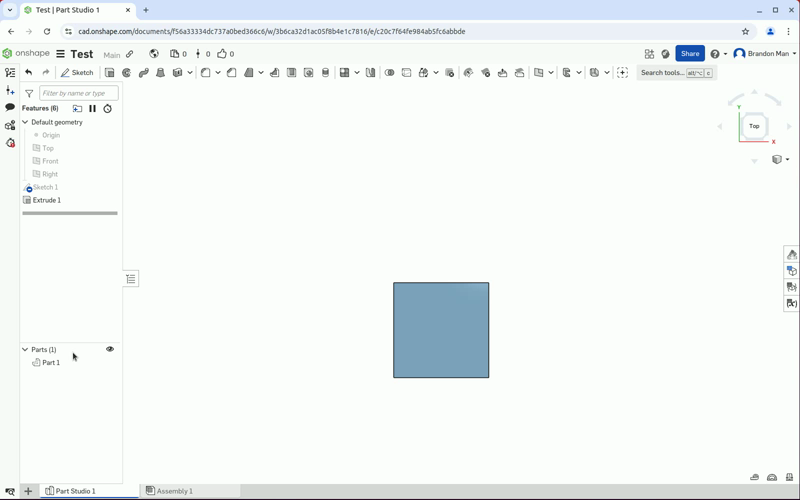
mouse_move(541, 75)
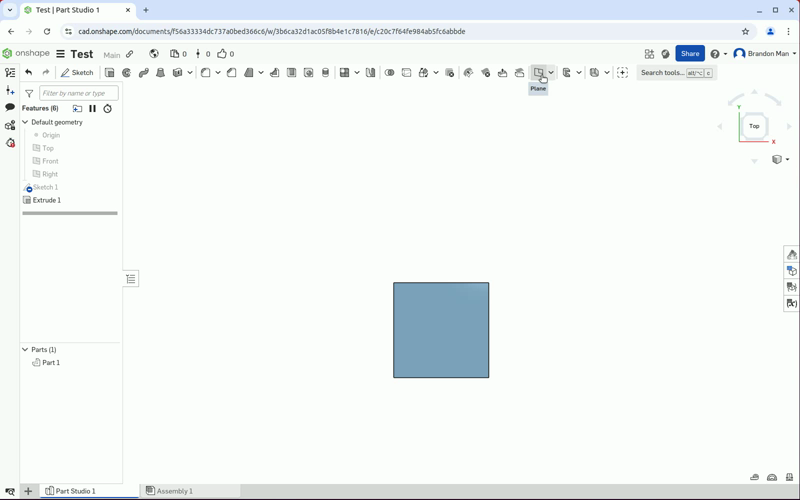
click(541, 75)
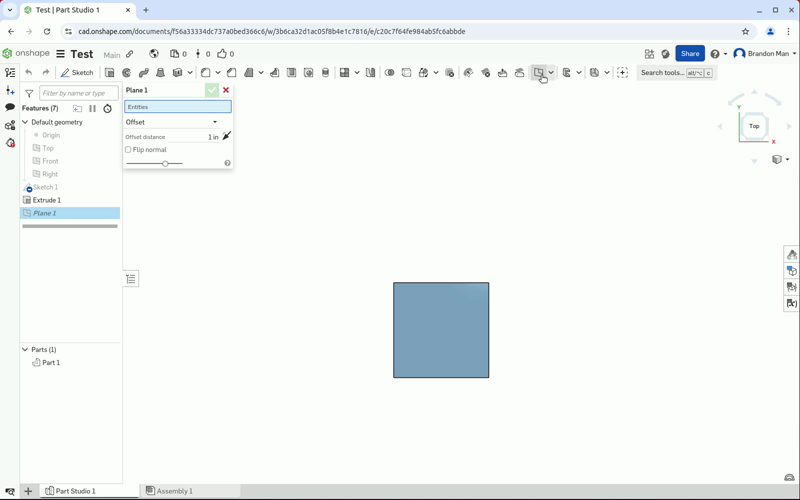
mouse_move(73, 150)
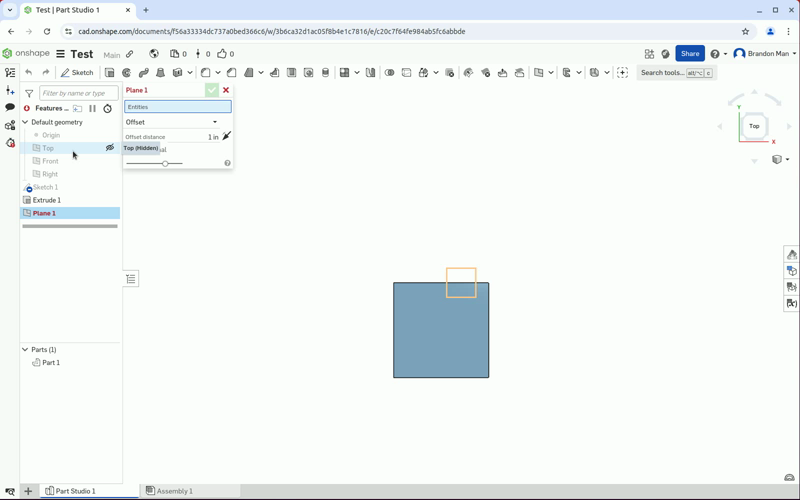
click(73, 150)
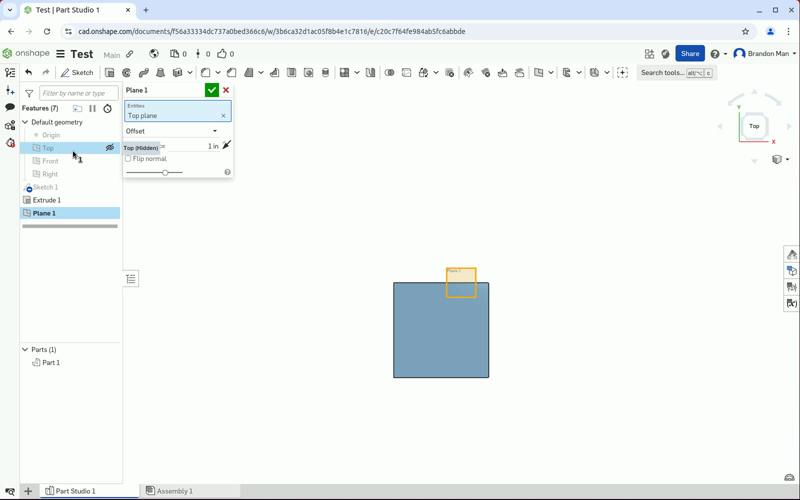
key(tab, 2)
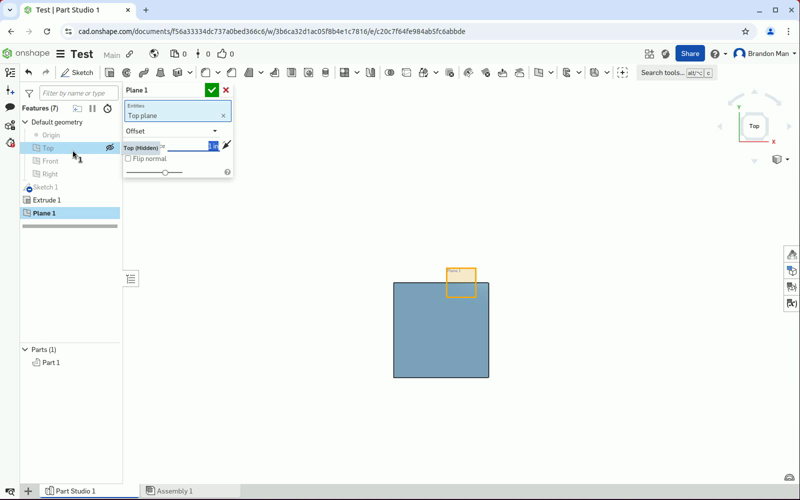
text(23.108)
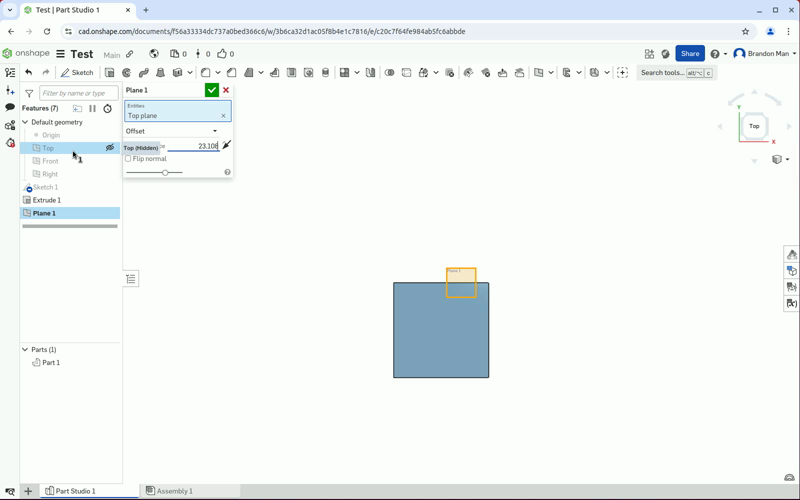
key(enter, 2)
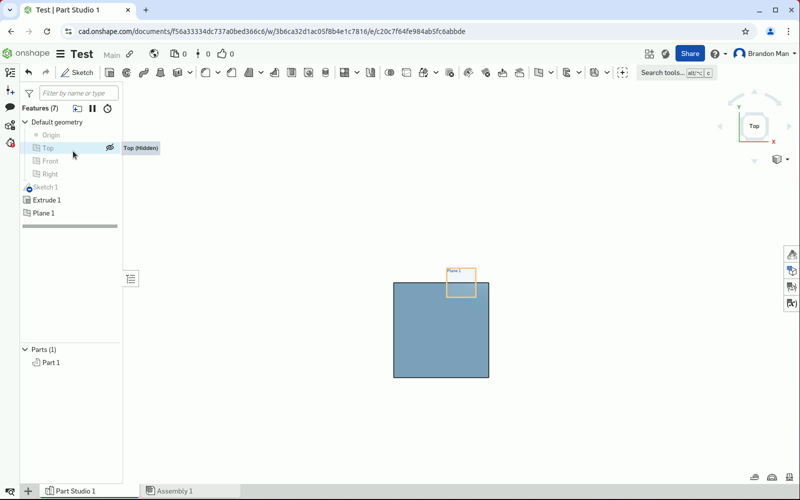
key(shift+s)
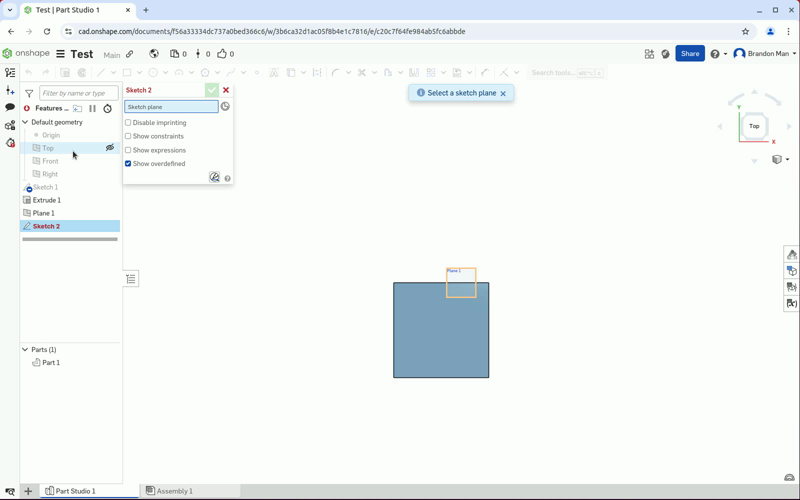
mouse_move(73, 215)
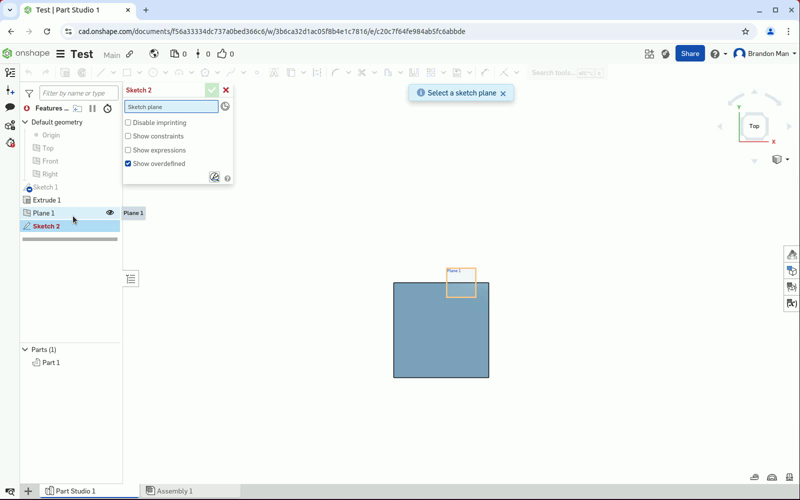
click(73, 215)
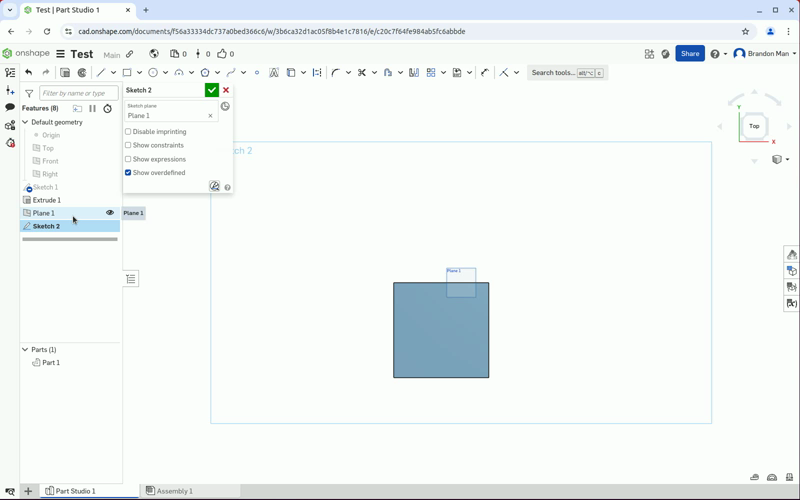
mouse_move(73, 352)
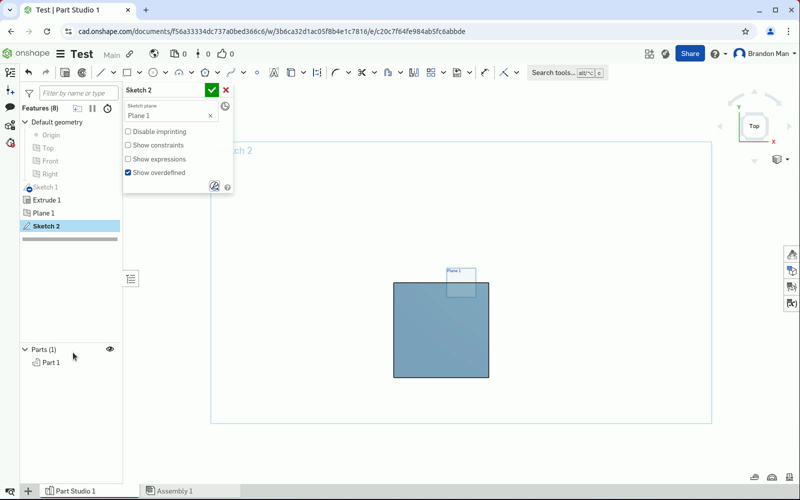
key(y)
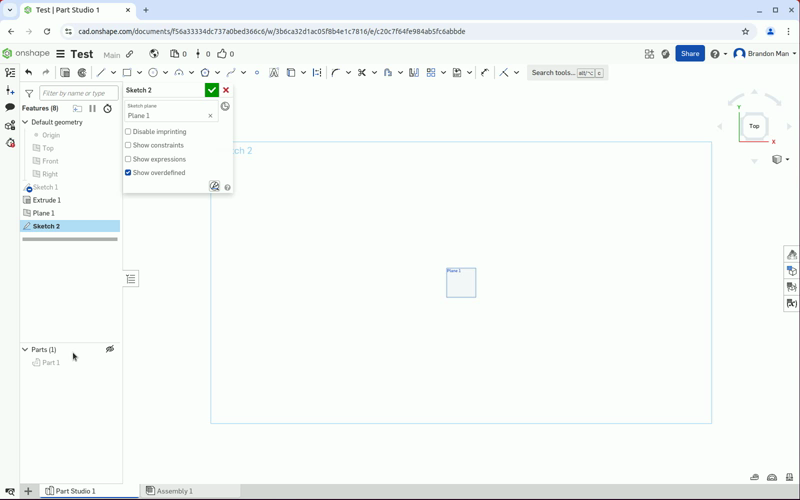
key(l)
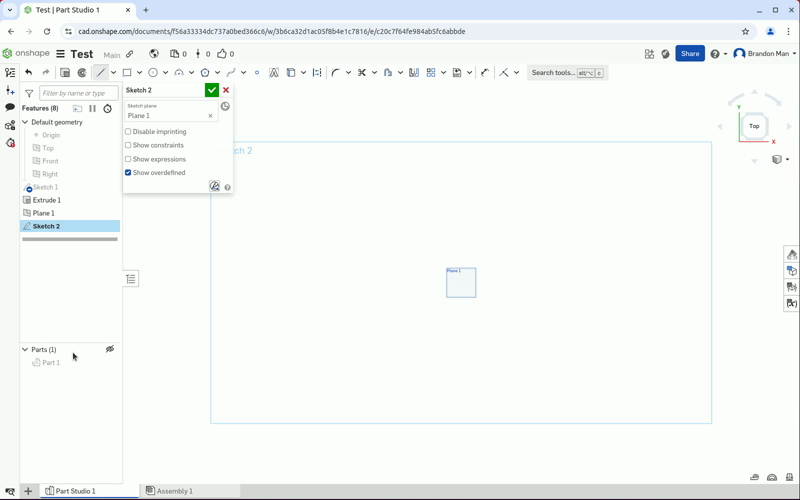
key_down(shift)
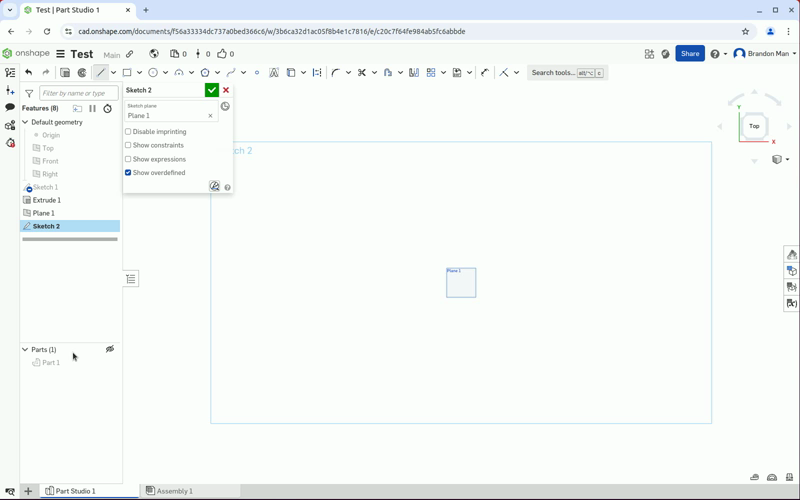
mouse_move(398, 372)
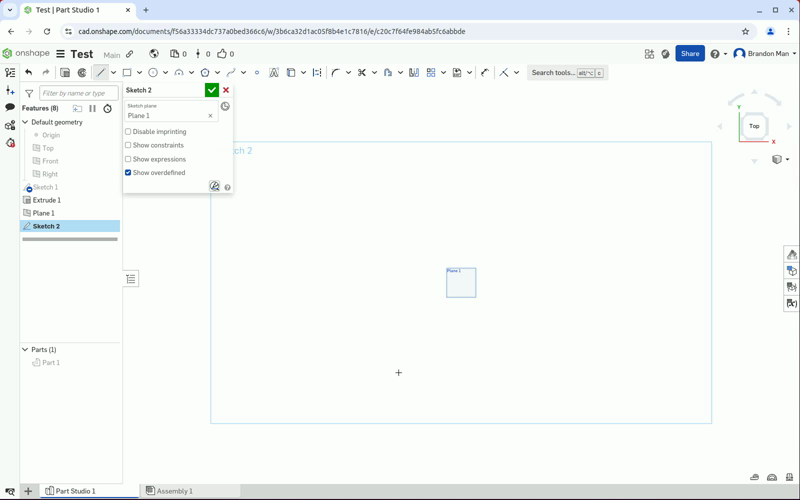
click(398, 372)
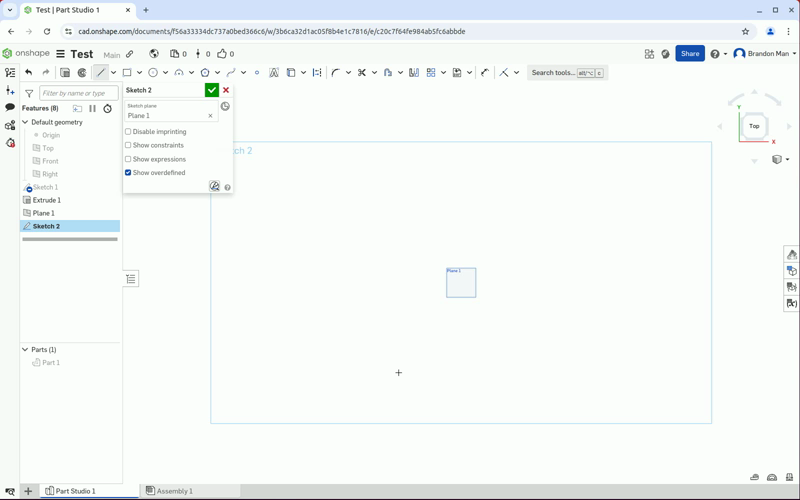
key_up(shift)
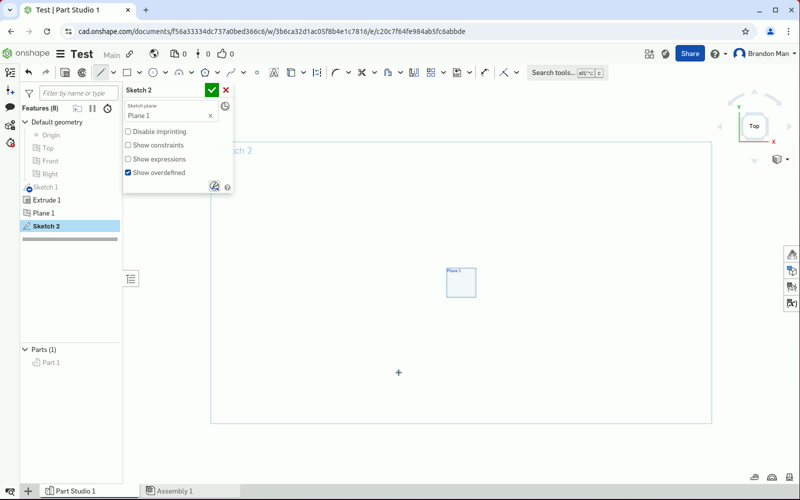
key_down(shift)
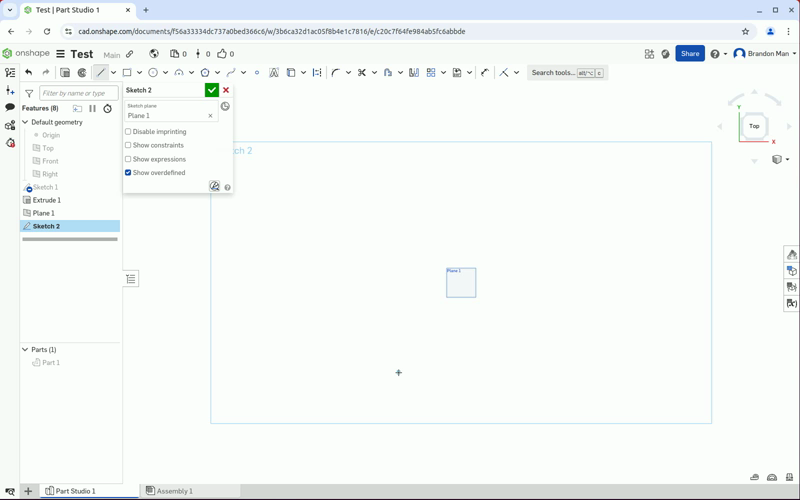
mouse_move(428, 372)
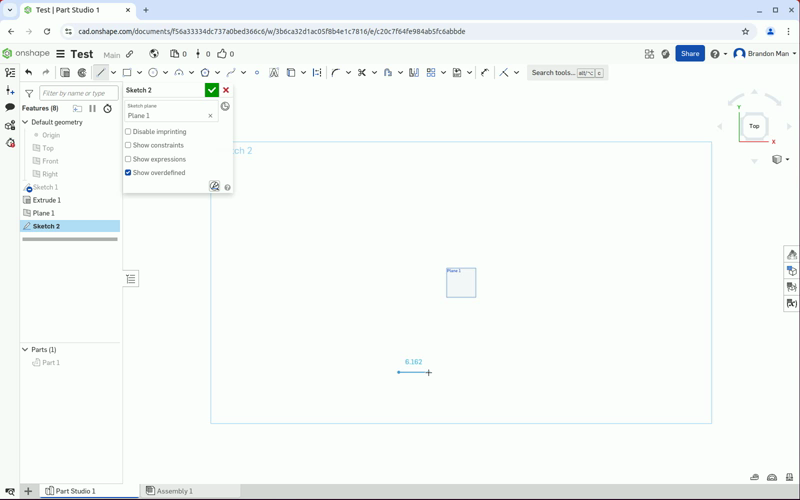
mouse_move(439, 372)
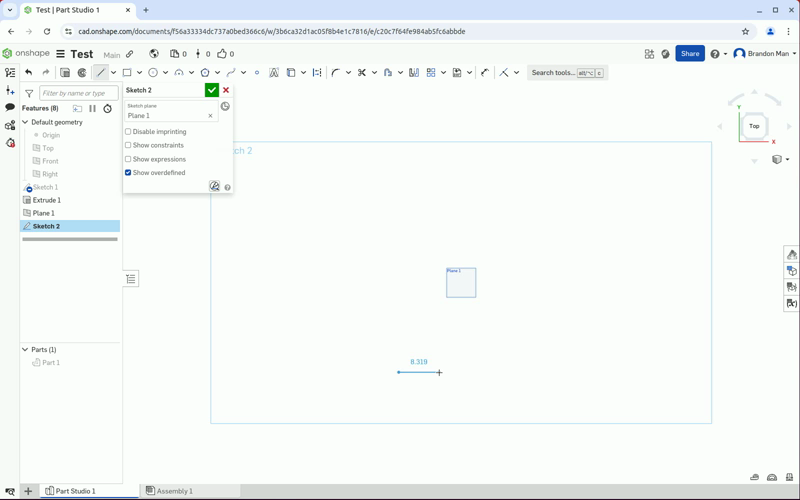
click(439, 372)
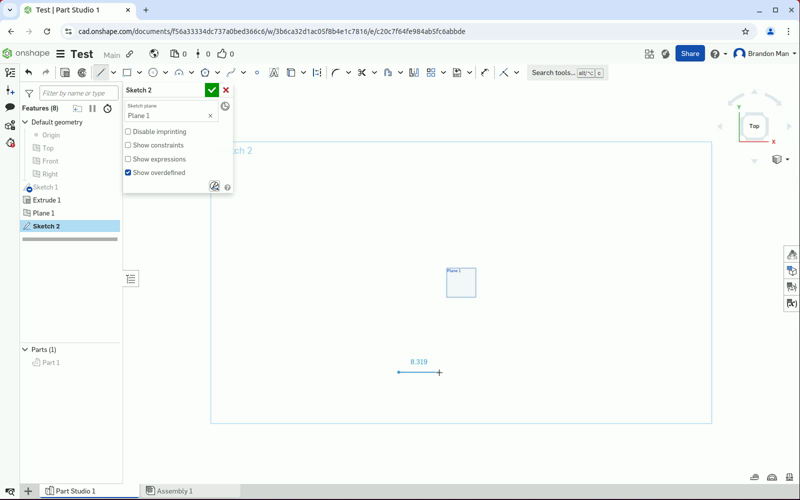
key_up(shift)
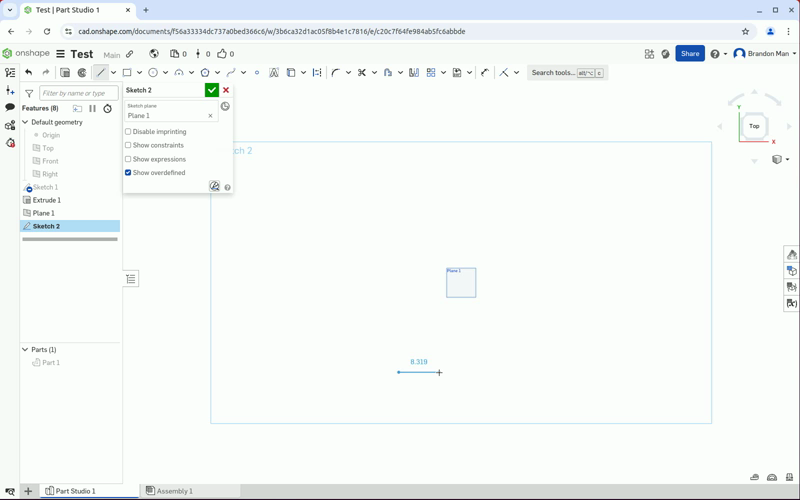
key_down(shift)
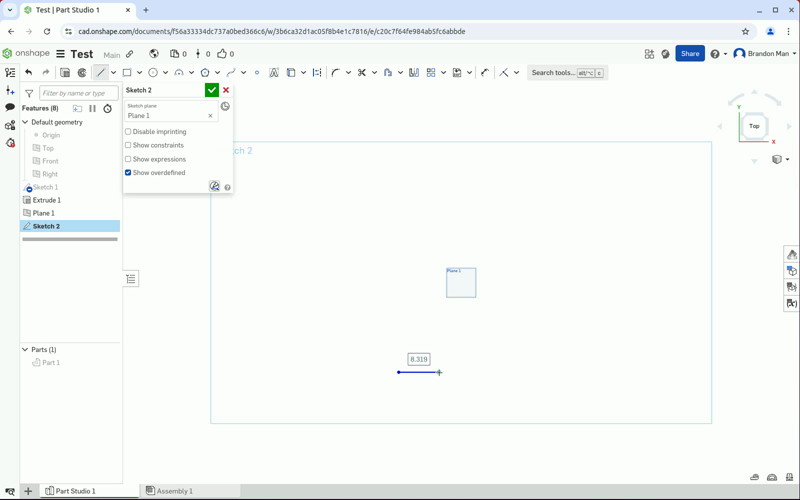
mouse_move(469, 372)
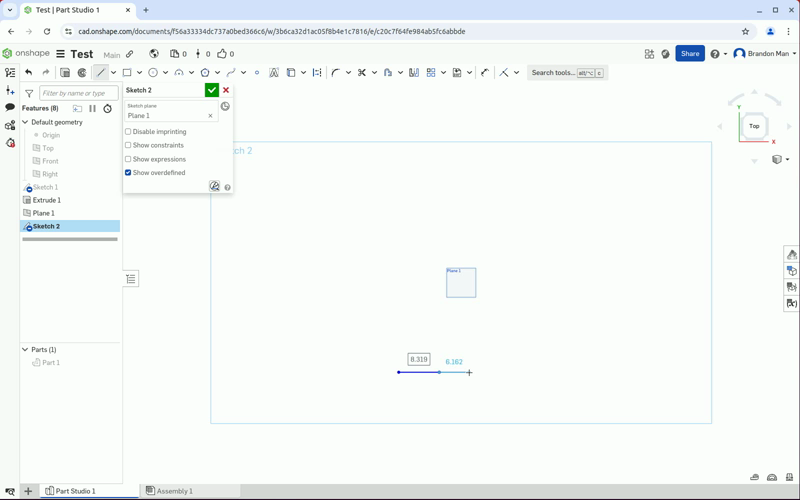
mouse_move(439, 331)
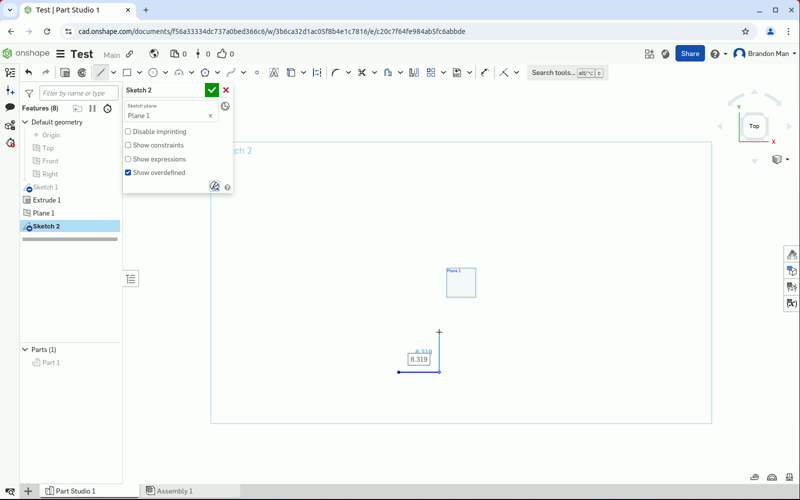
click(439, 331)
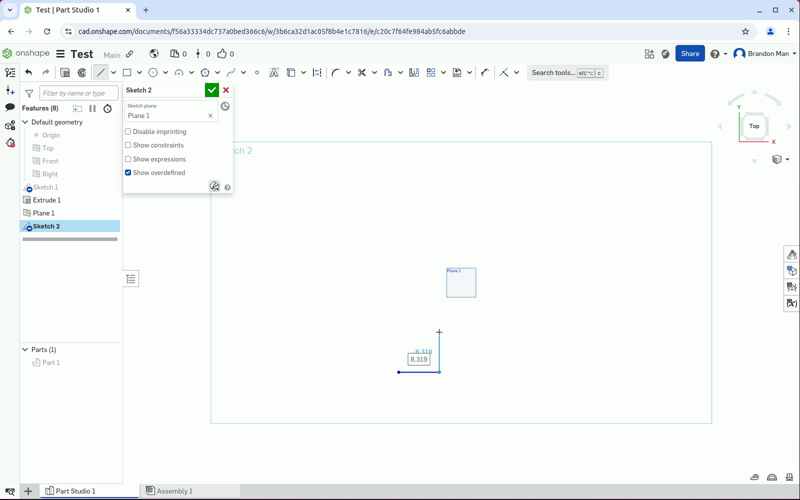
key_up(shift)
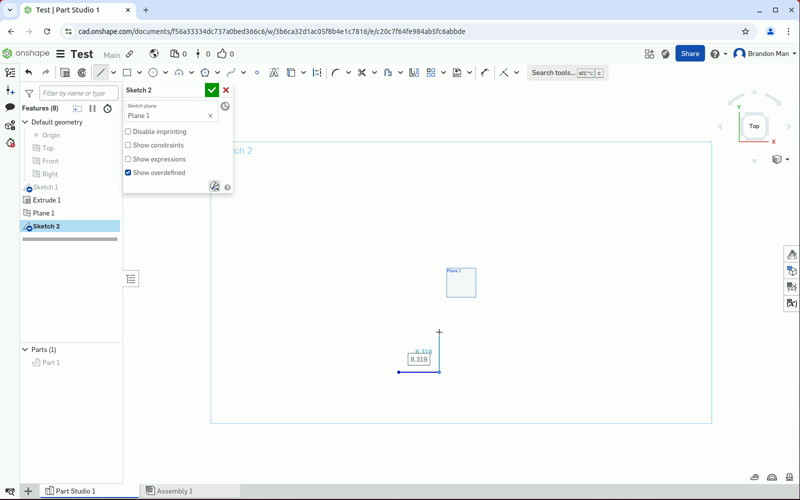
key_down(shift)
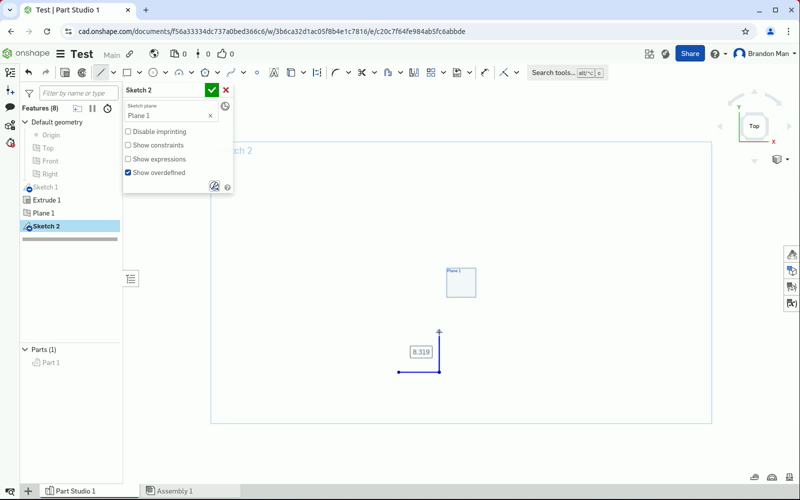
mouse_move(469, 331)
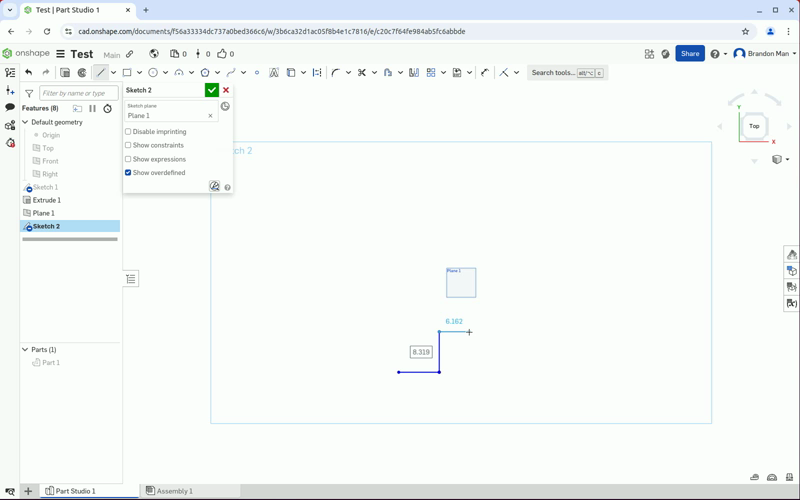
mouse_move(398, 331)
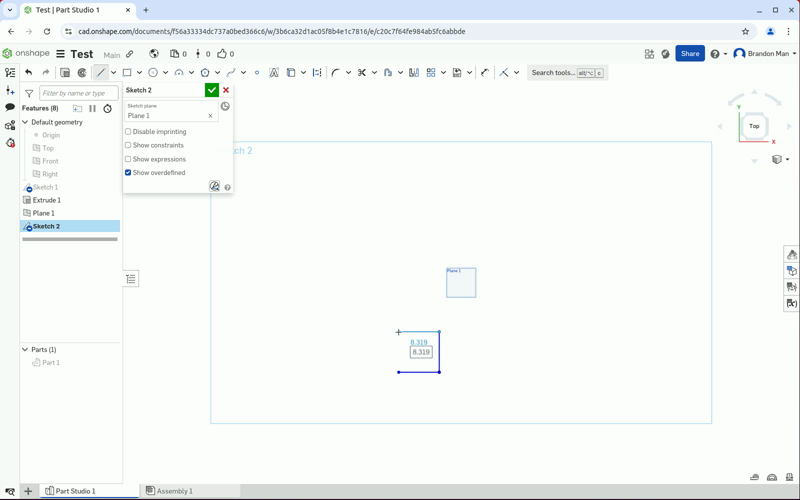
click(398, 331)
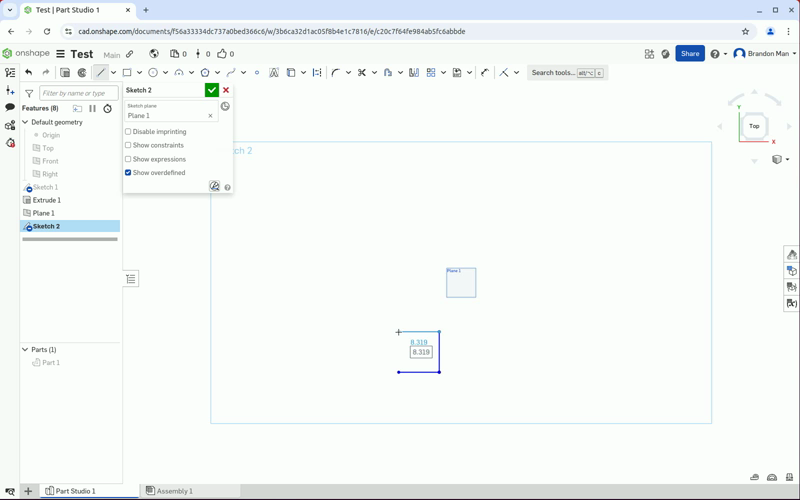
key_up(shift)
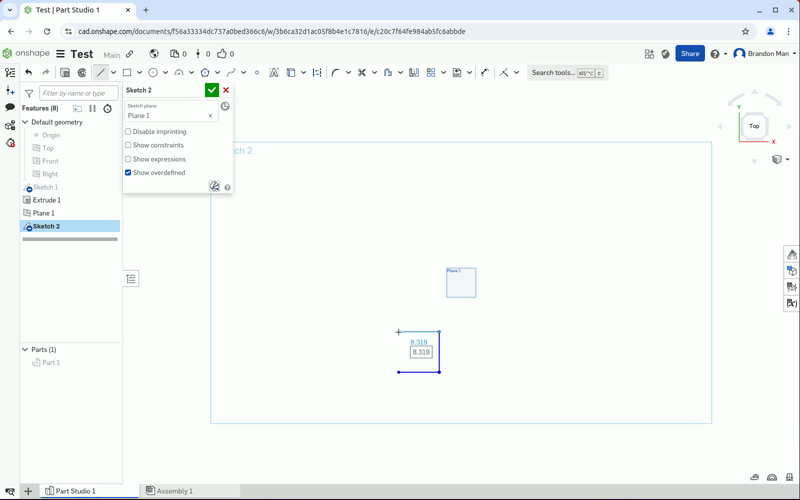
mouse_move(428, 331)
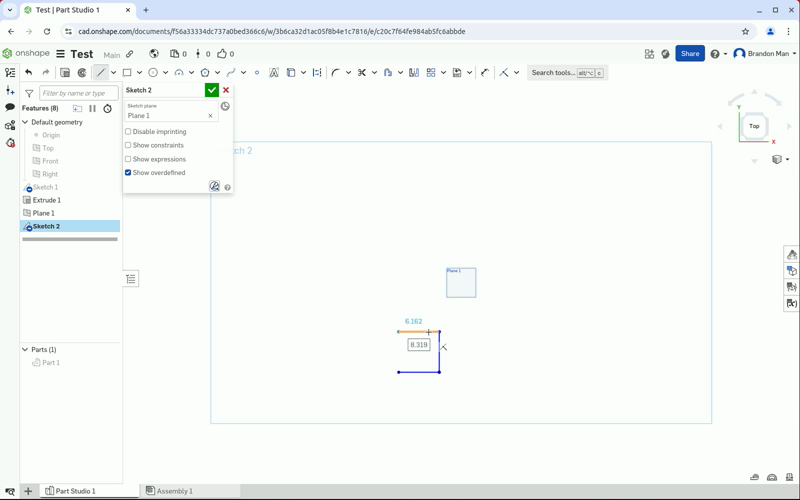
key_down(shift)
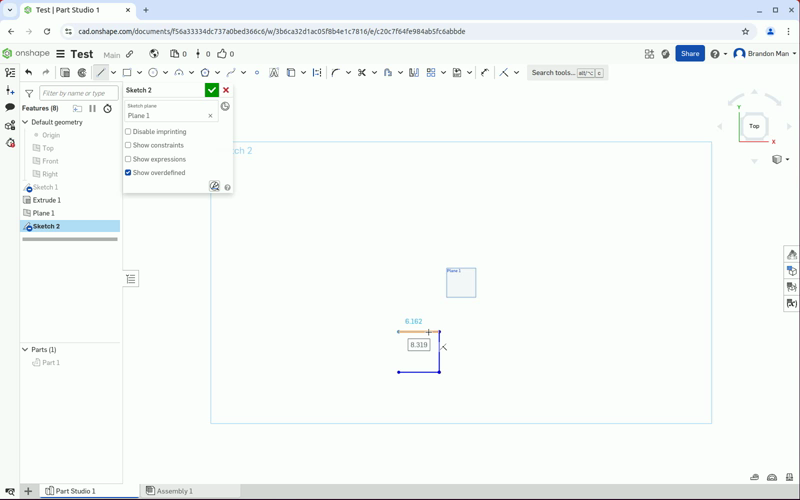
mouse_move(398, 372)
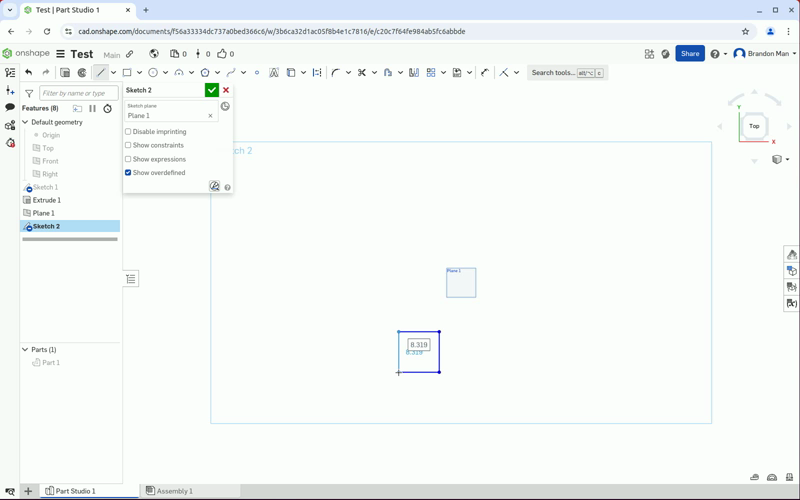
key_up(shift)
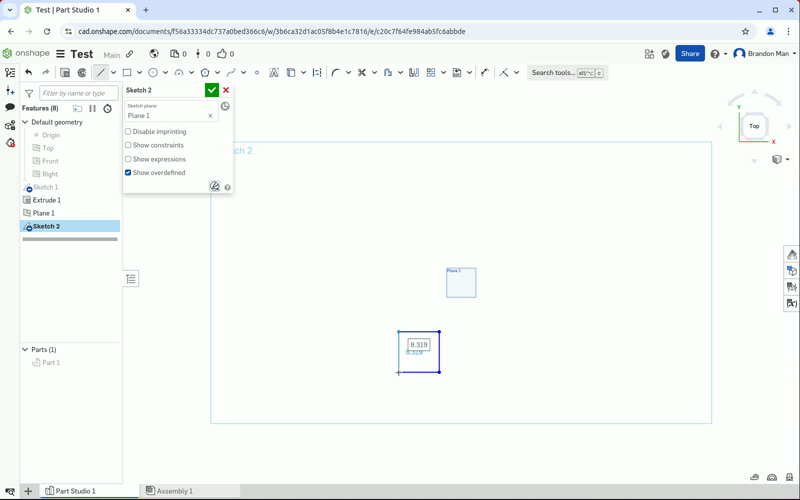
click(398, 372)
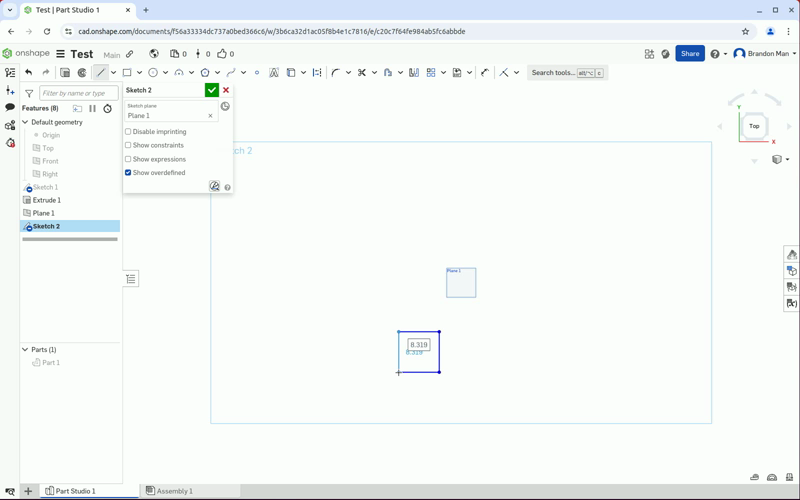
key(esc)
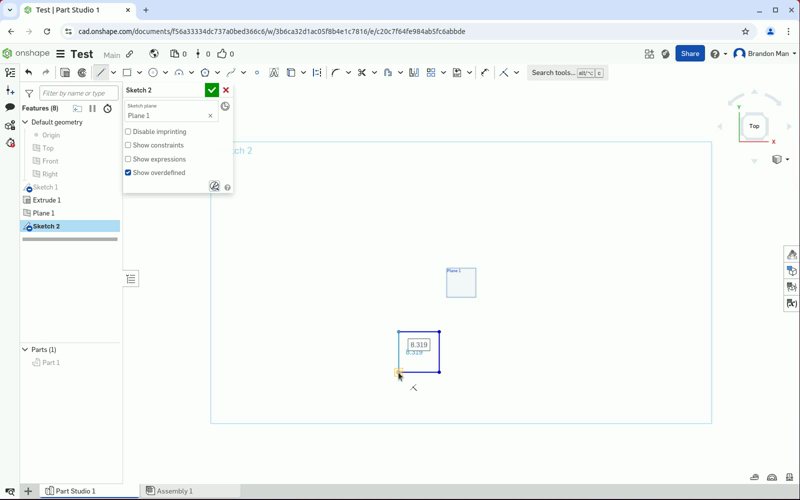
mouse_move(404, 351)
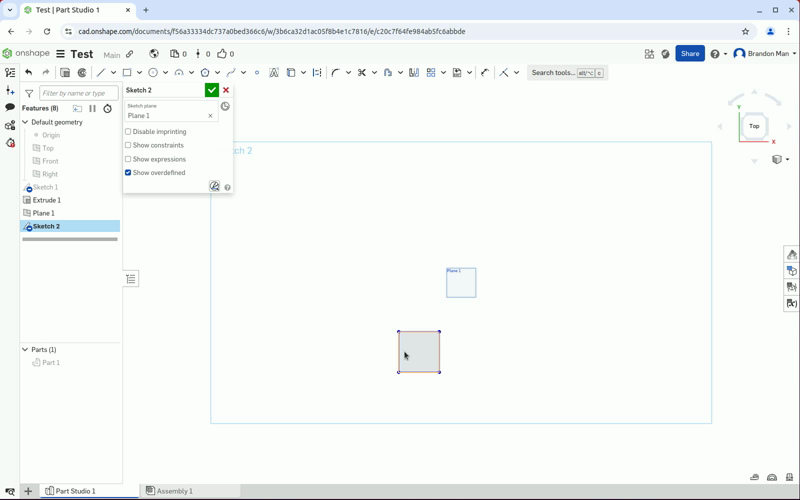
scroll(6)
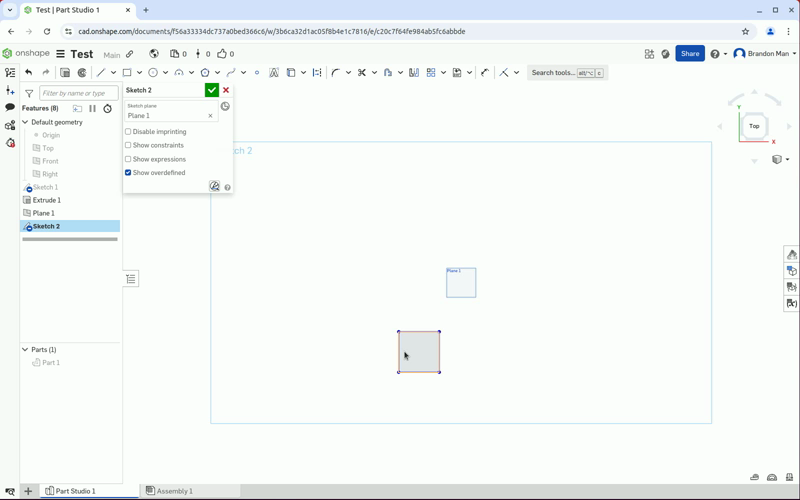
scroll(6)
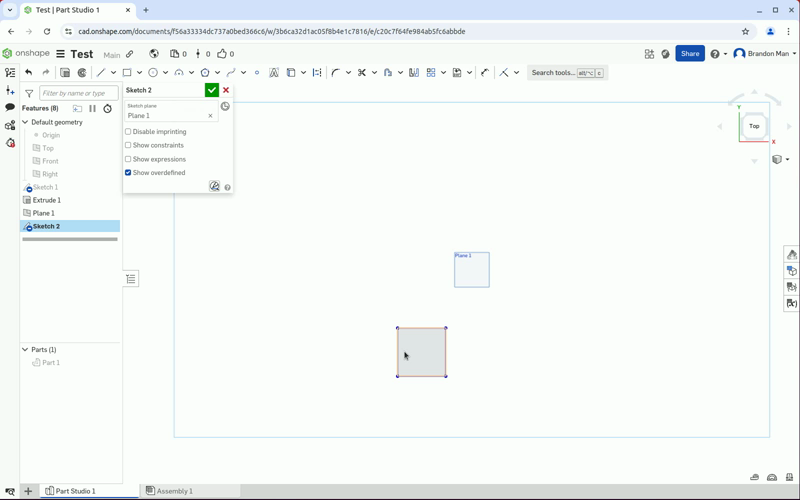
scroll(6)
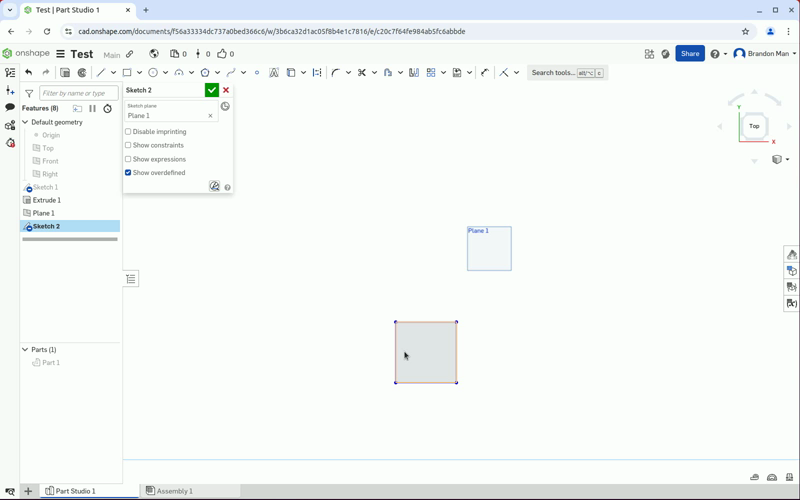
scroll(6)
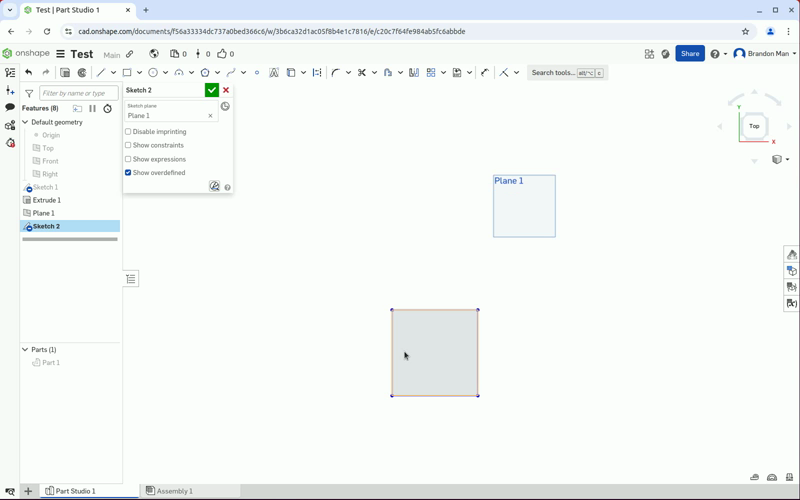
scroll(6)
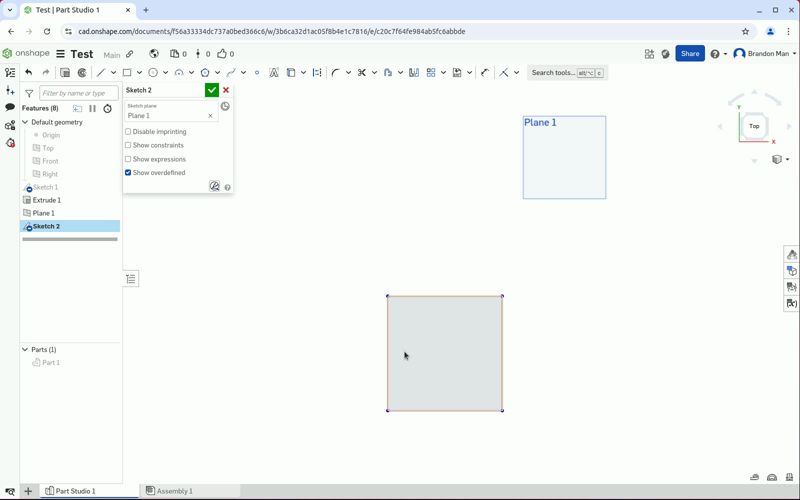
scroll(6)
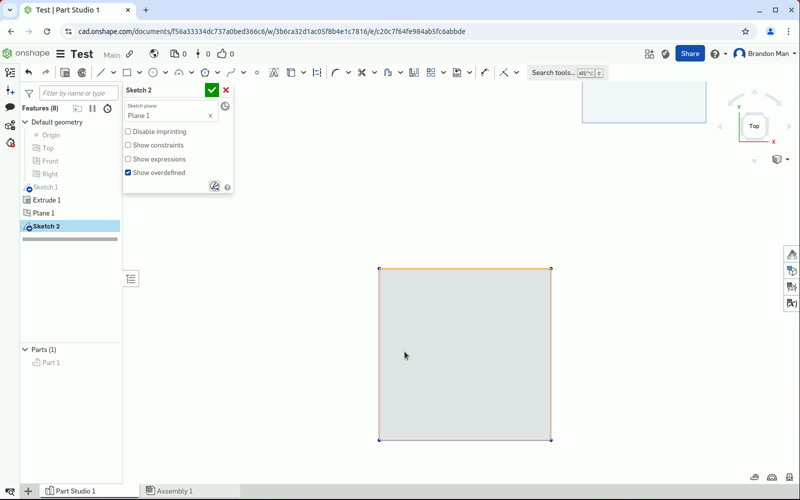
scroll(6)
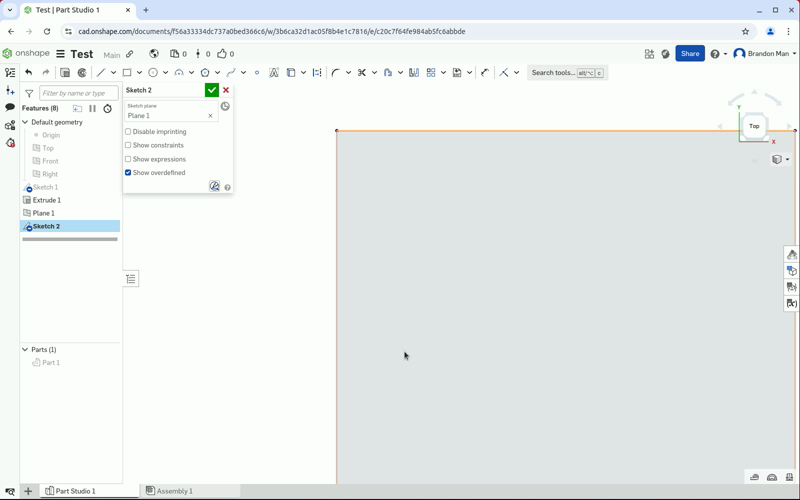
click(404, 351)
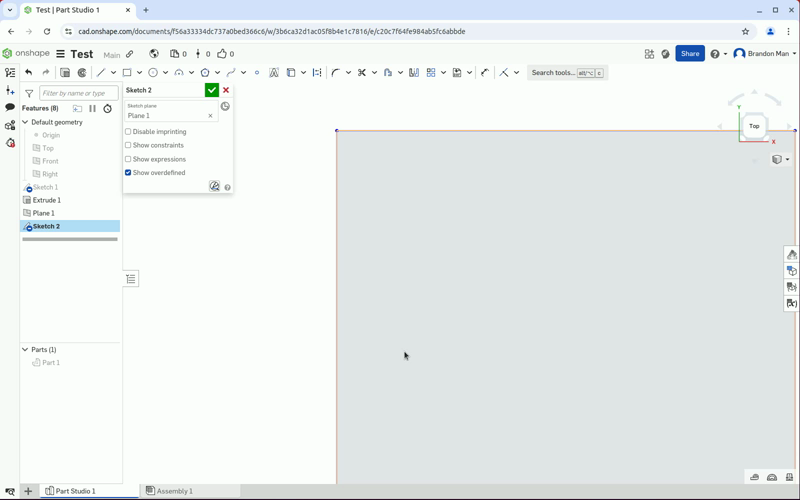
scroll(-6)
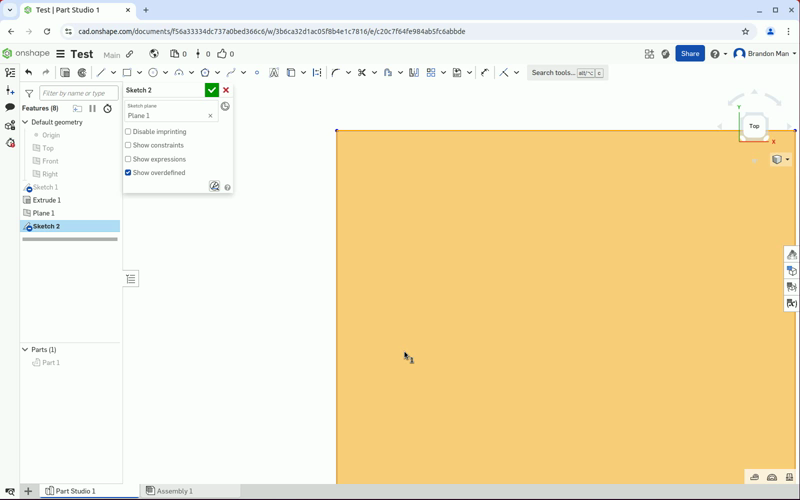
scroll(-6)
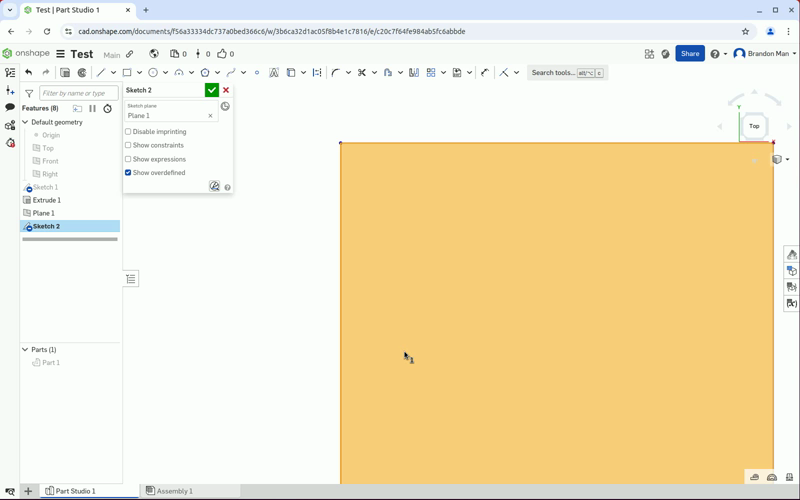
scroll(-6)
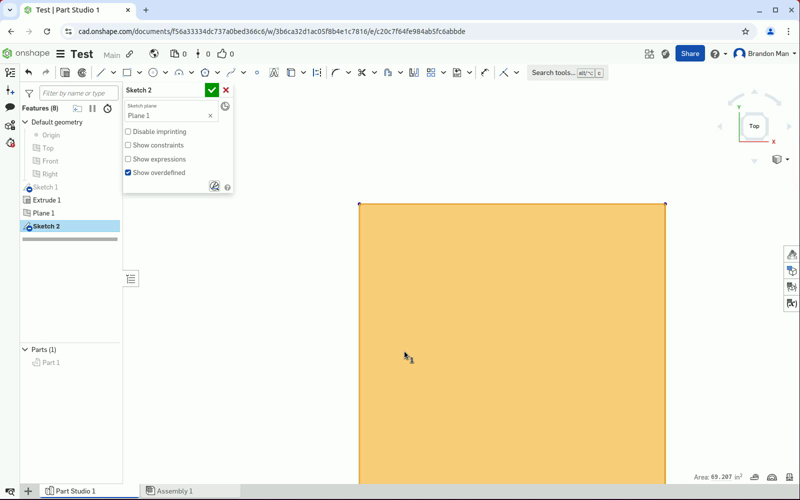
scroll(-6)
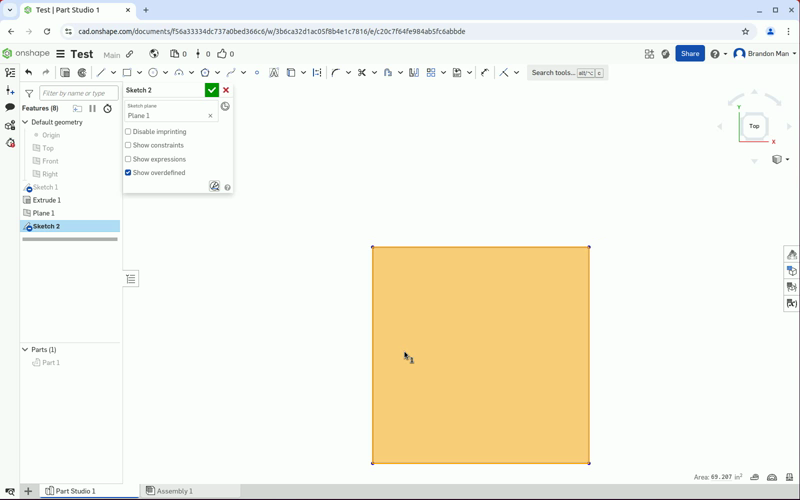
scroll(-6)
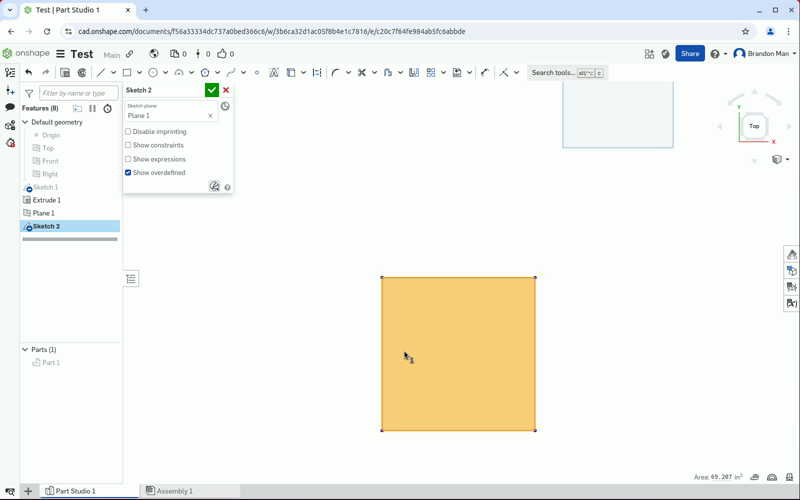
scroll(-6)
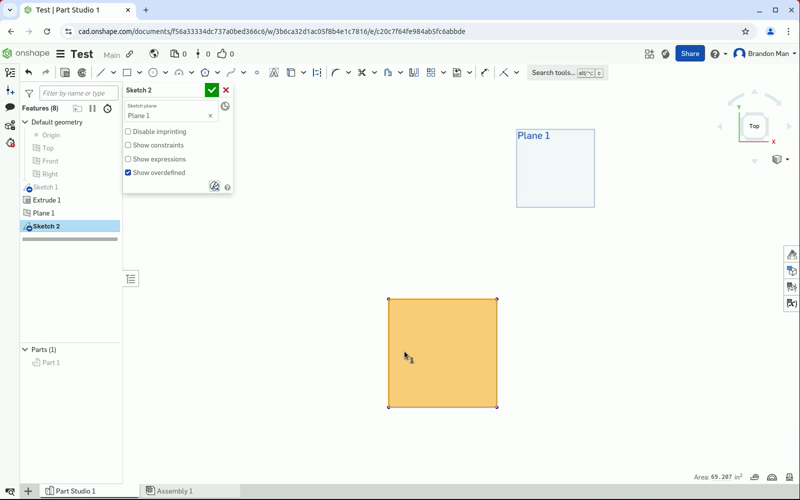
scroll(-6)
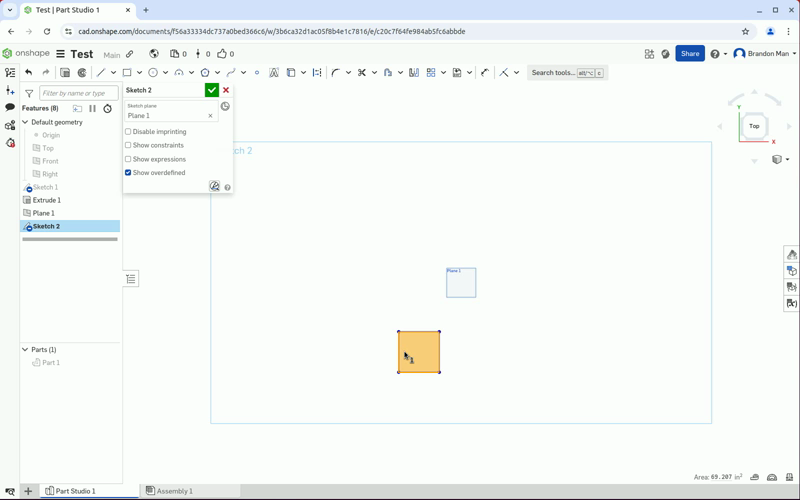
mouse_move(73, 352)
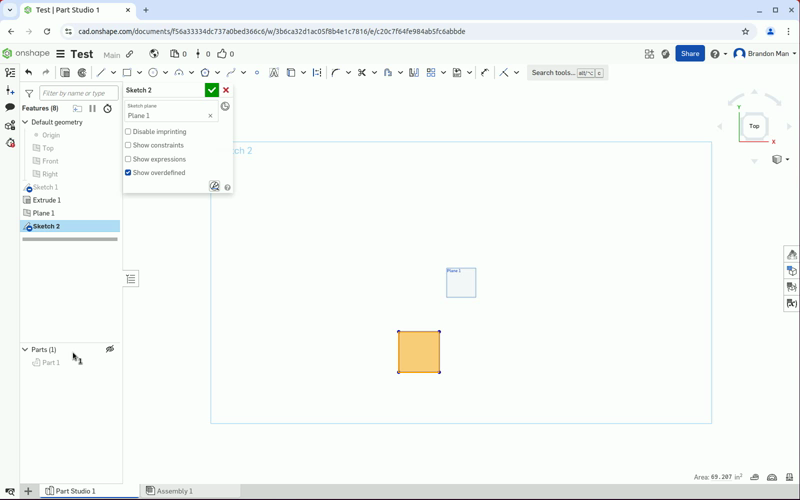
key(shift+y)
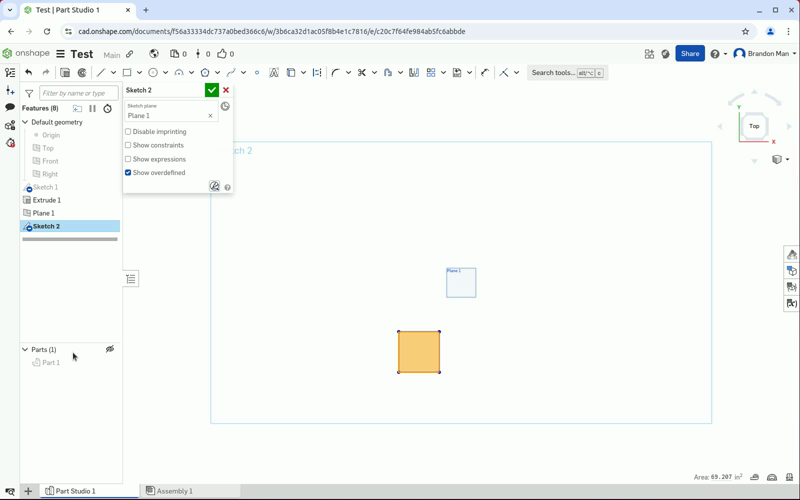
key(shift+e)
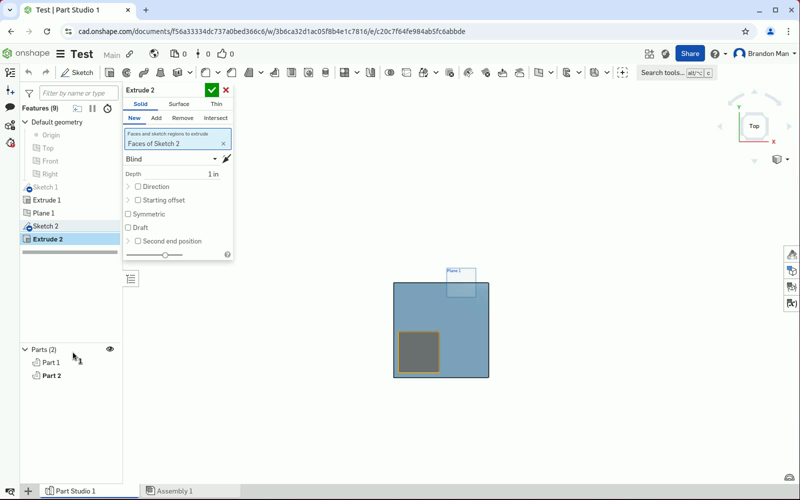
mouse_move(143, 106)
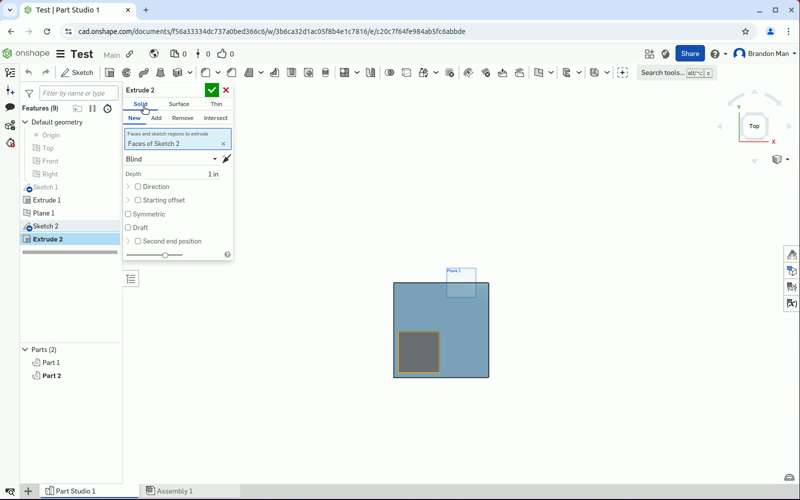
click(143, 106)
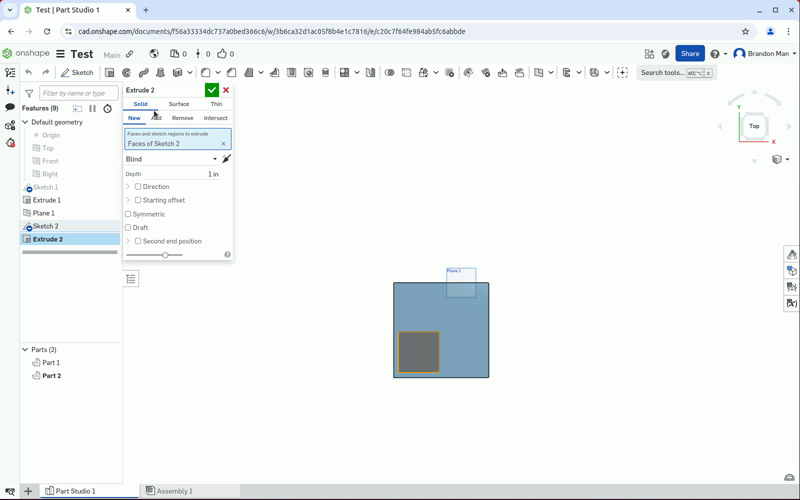
mouse_move(186, 120)
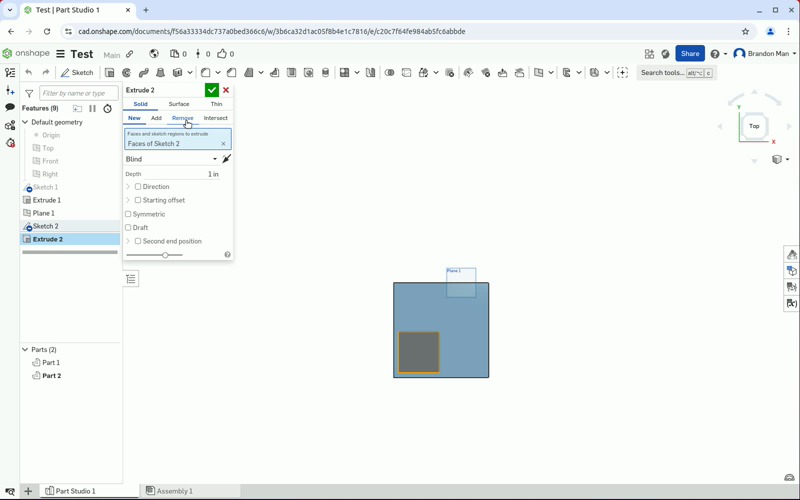
click(186, 120)
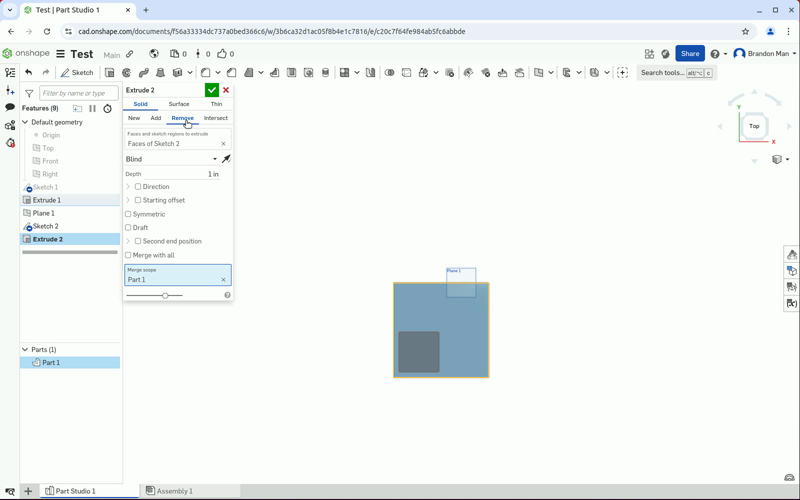
key(tab, 4)
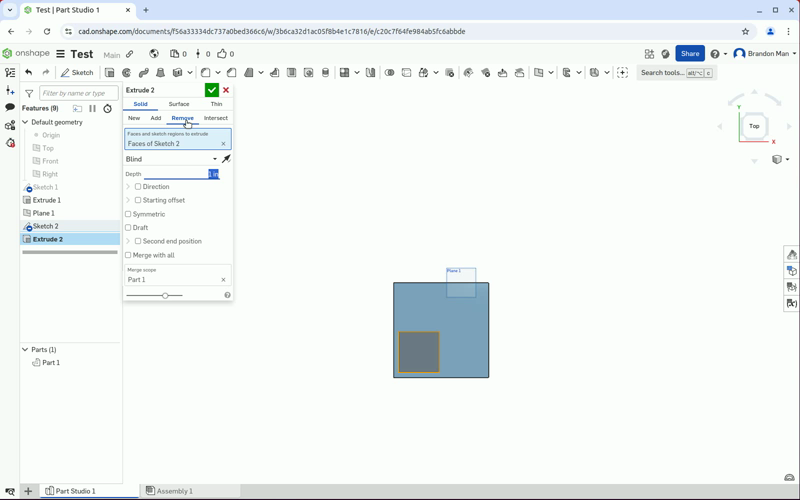
text(29.126)
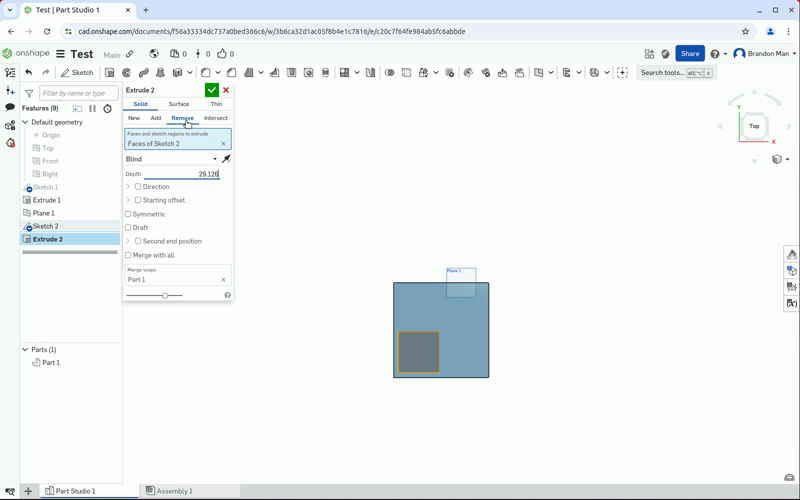
key(tab, 6)
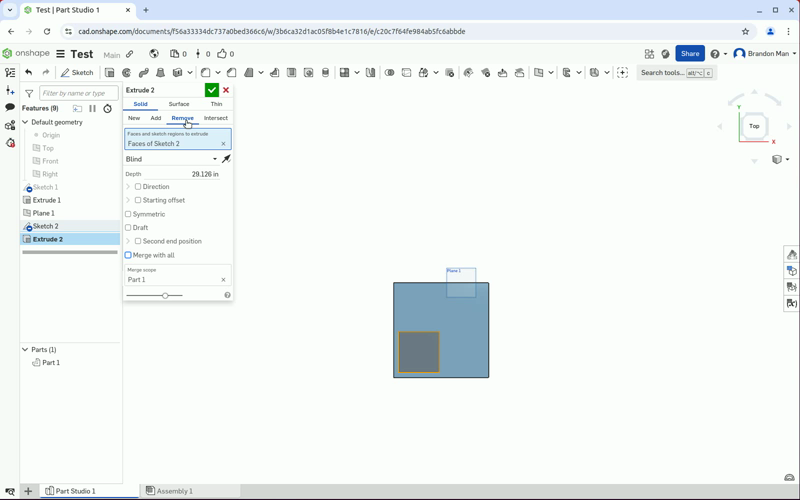
key(space)
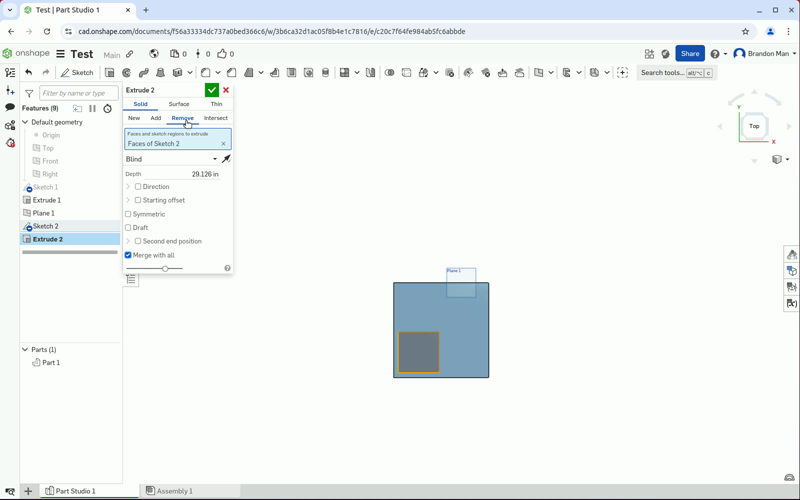
key(enter)
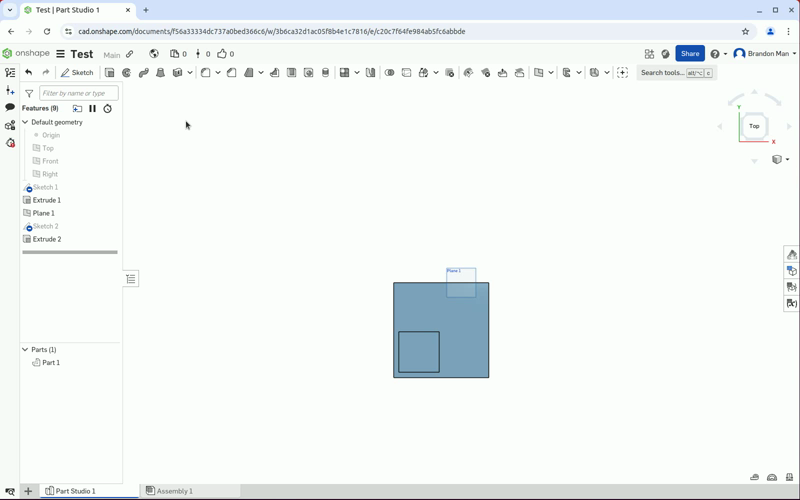
key(shift+h)
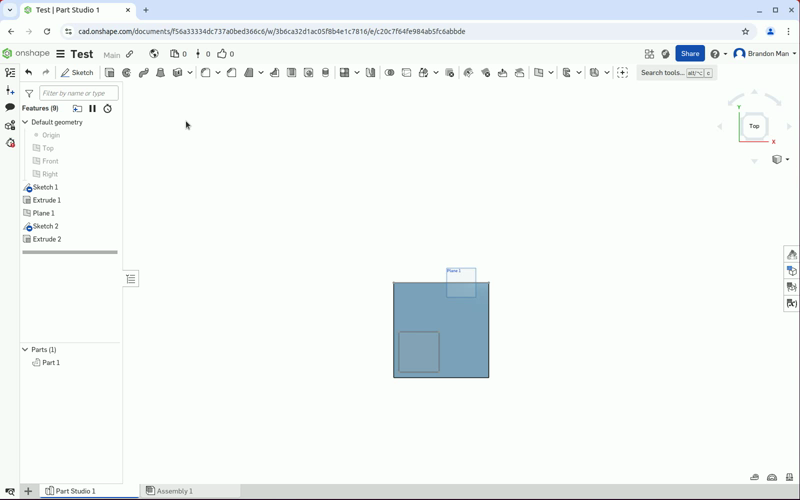
key(shift+h)
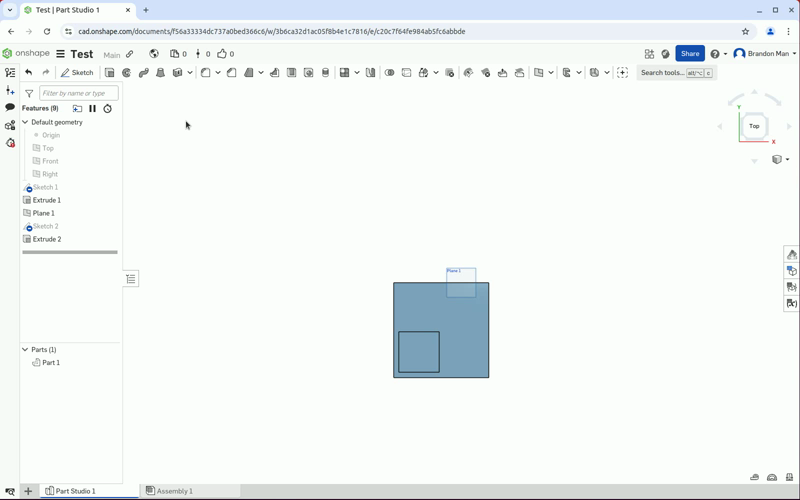
mouse_move(73, 189)
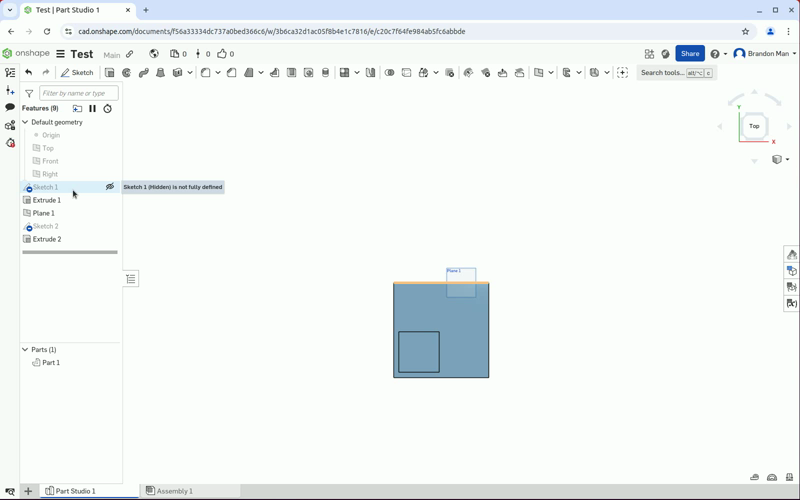
click(73, 189)
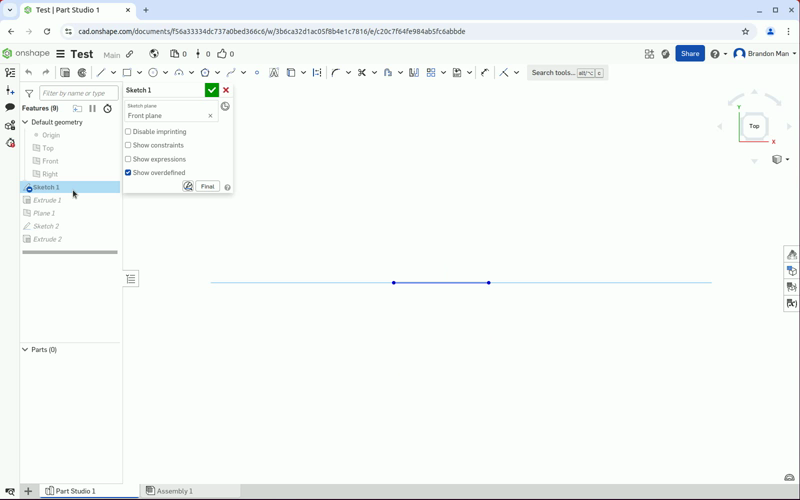
mouse_move(229, 92)
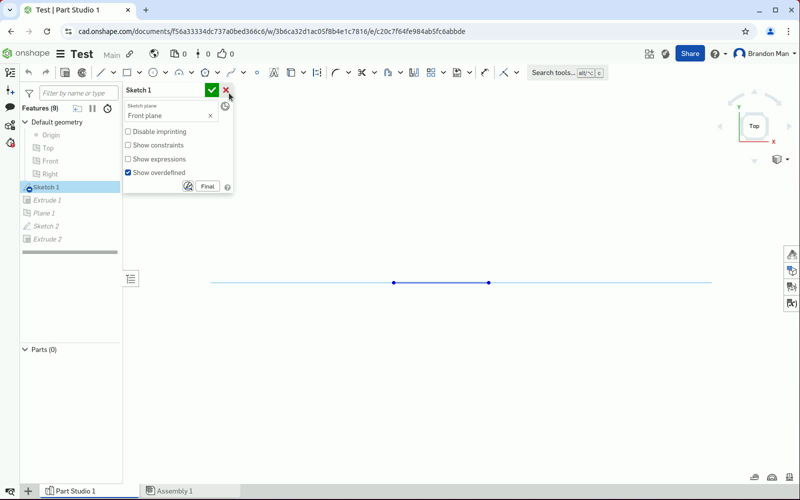
click(229, 92)
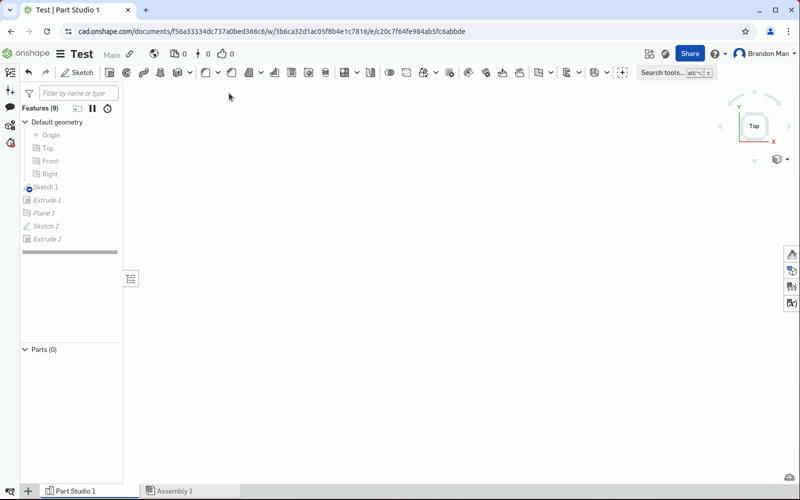
key(shift+s)
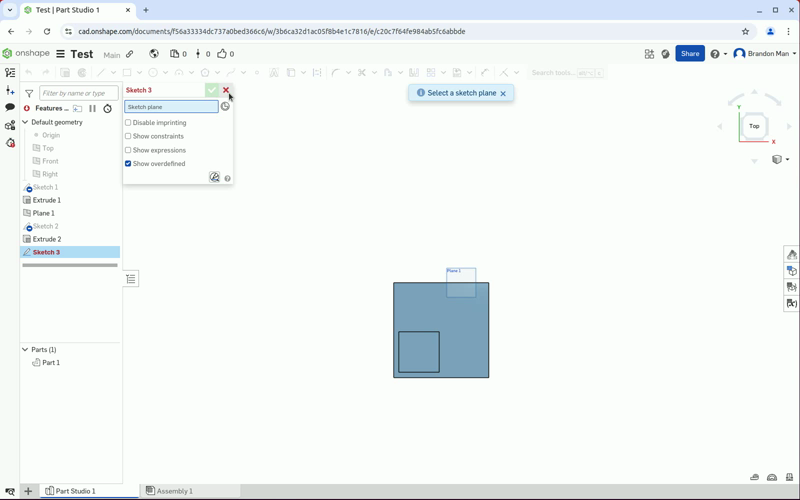
mouse_move(73, 215)
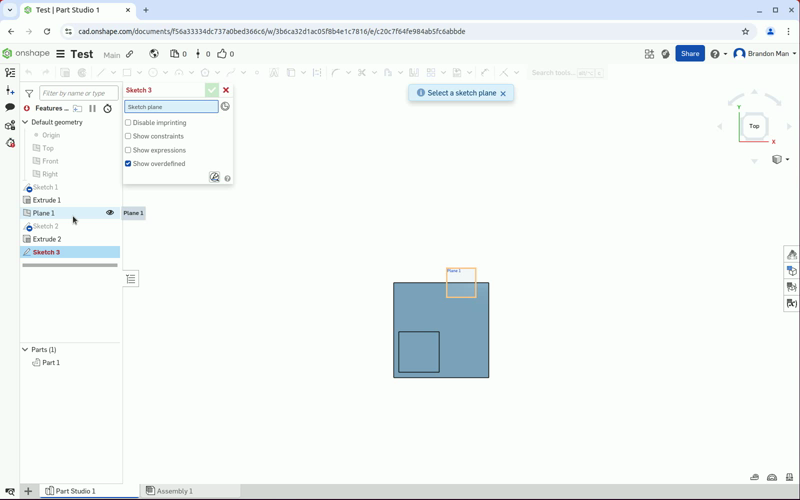
click(73, 215)
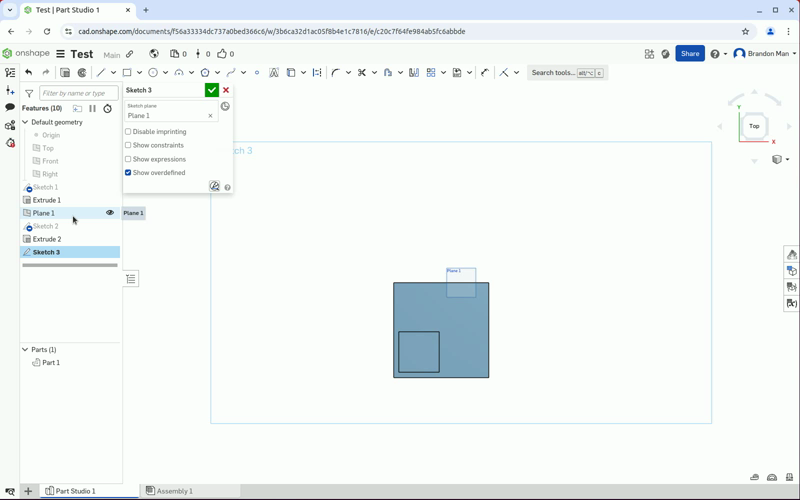
mouse_move(73, 352)
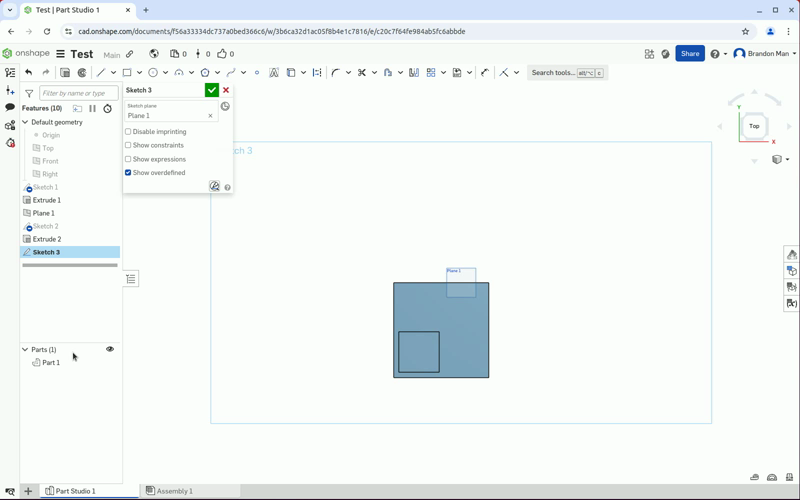
key(y)
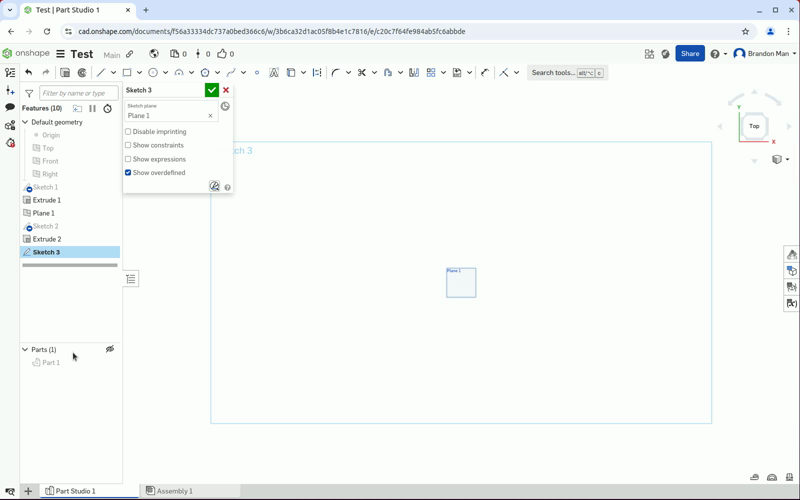
key(l)
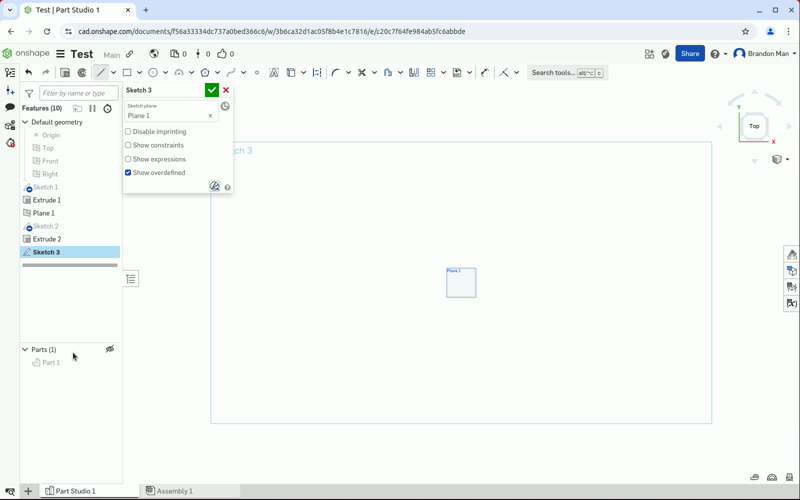
key_down(shift)
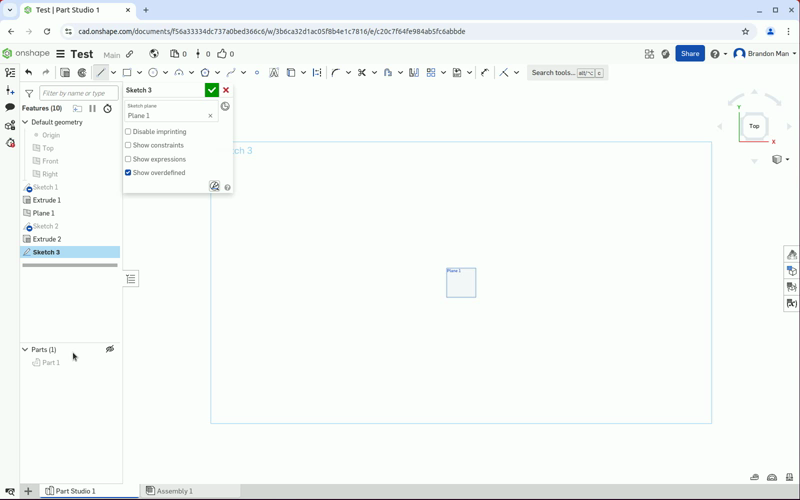
mouse_move(444, 372)
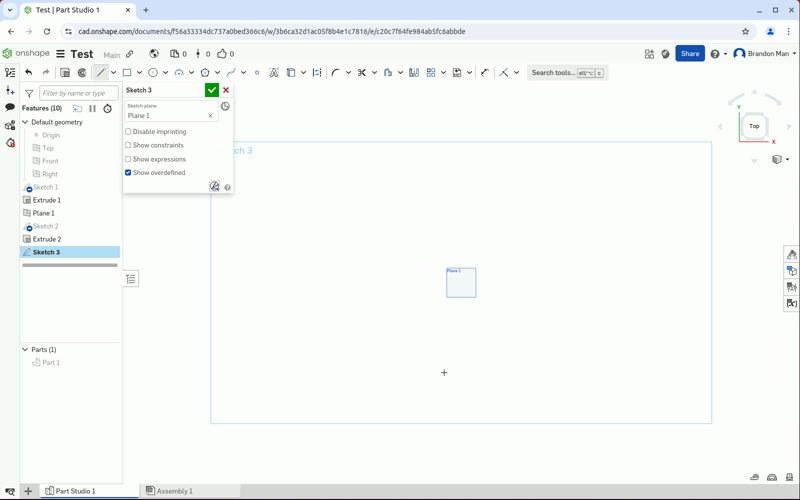
click(444, 372)
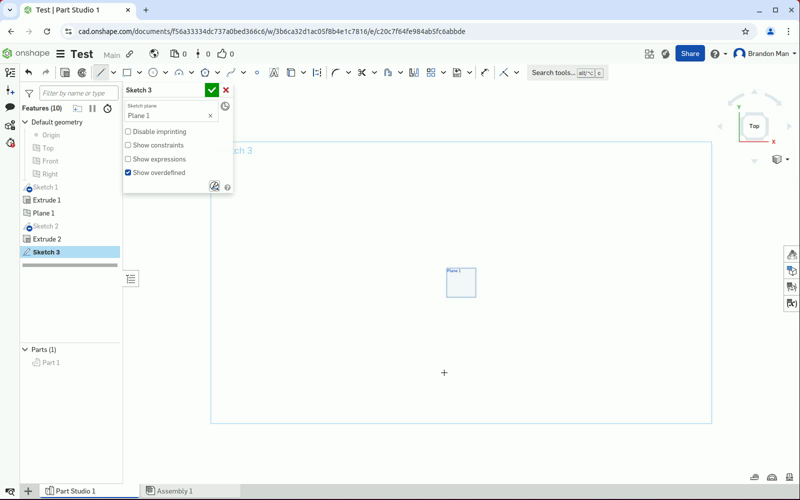
key_up(shift)
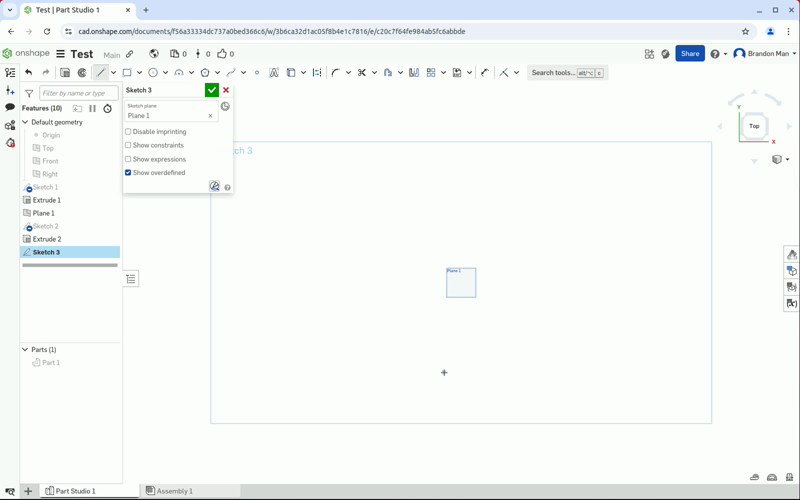
key_down(shift)
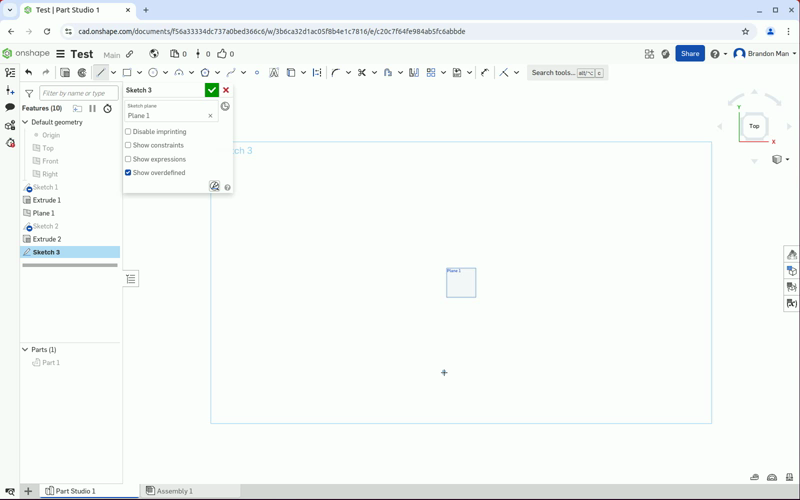
mouse_move(474, 372)
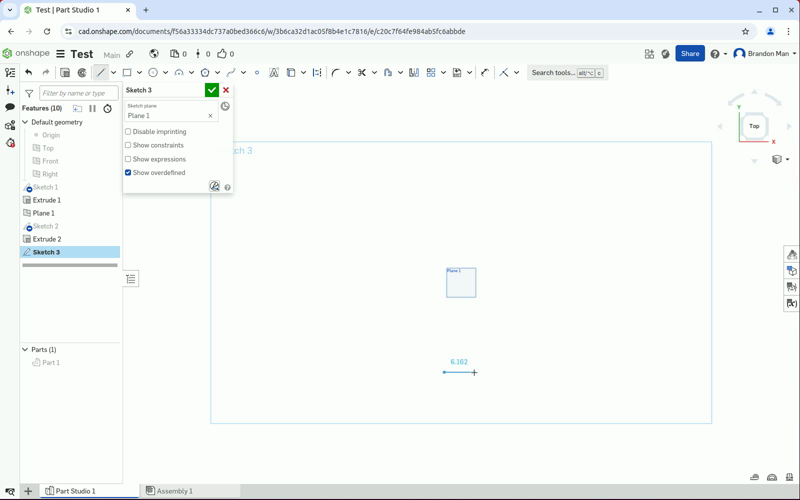
mouse_move(485, 372)
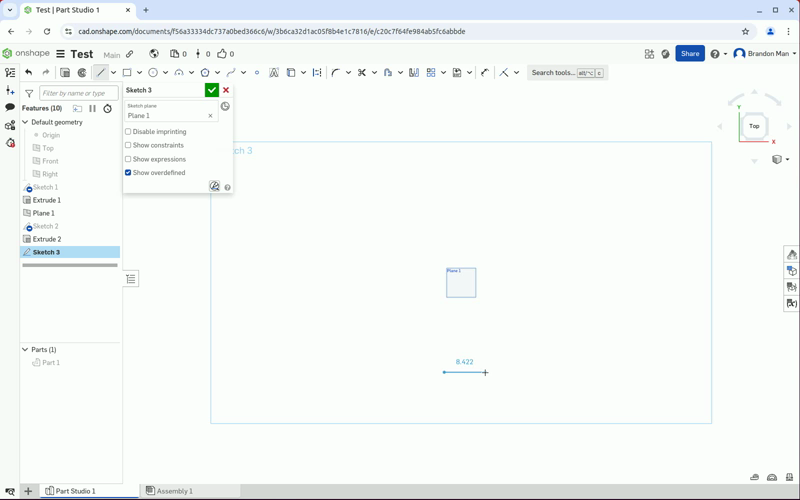
click(485, 372)
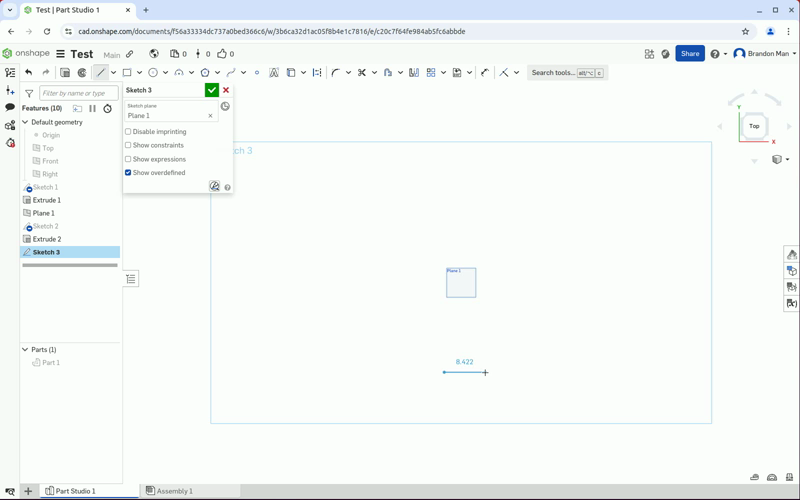
key_up(shift)
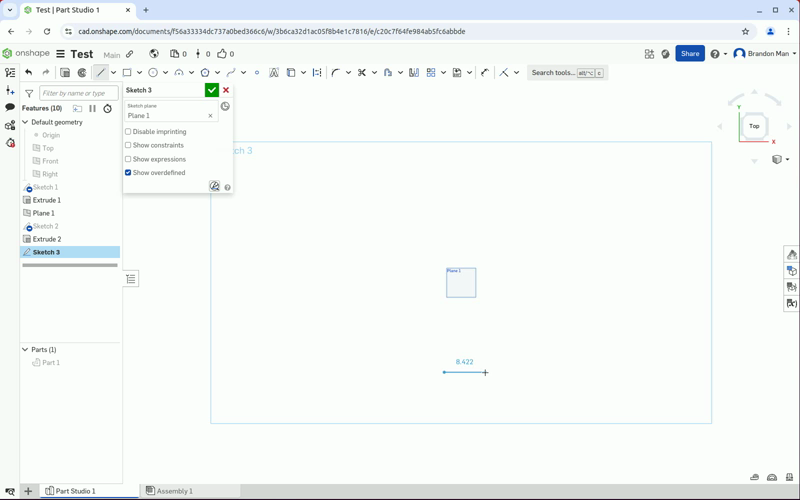
key_down(shift)
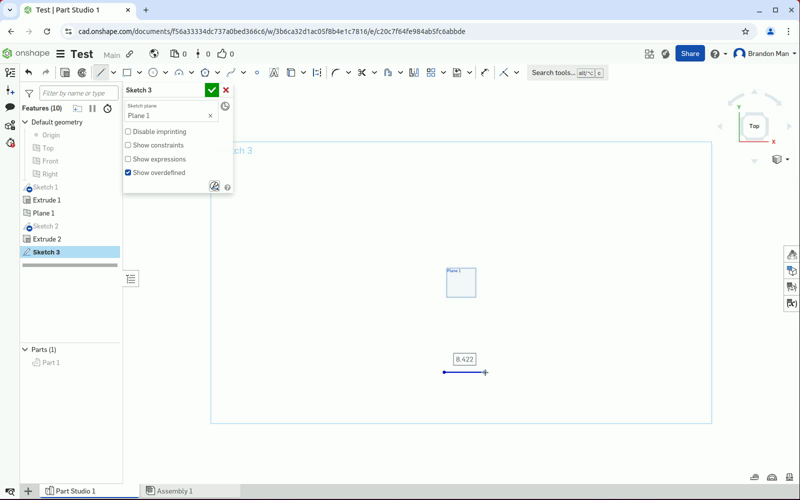
mouse_move(515, 372)
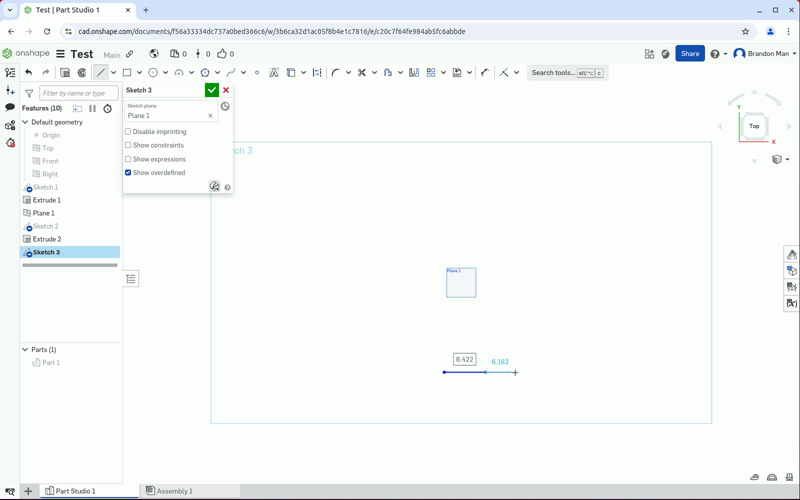
mouse_move(485, 331)
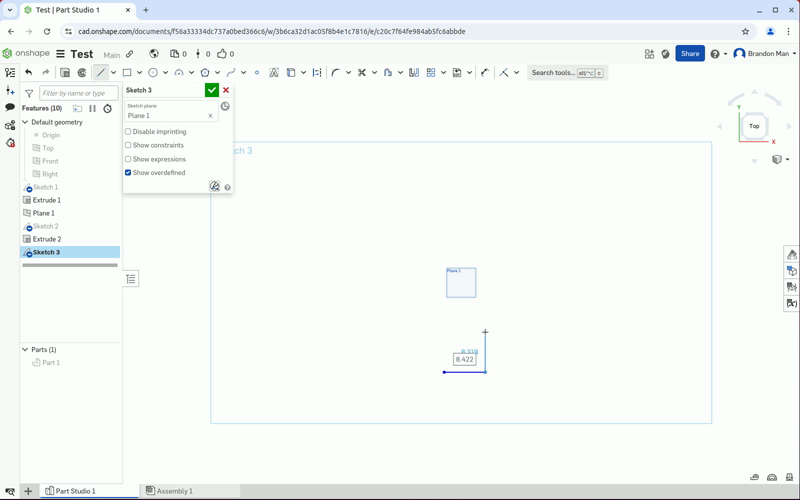
click(485, 331)
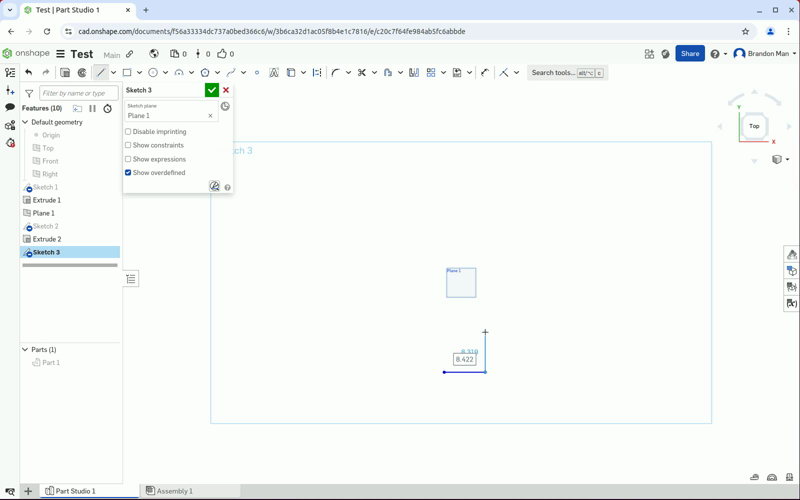
key_up(shift)
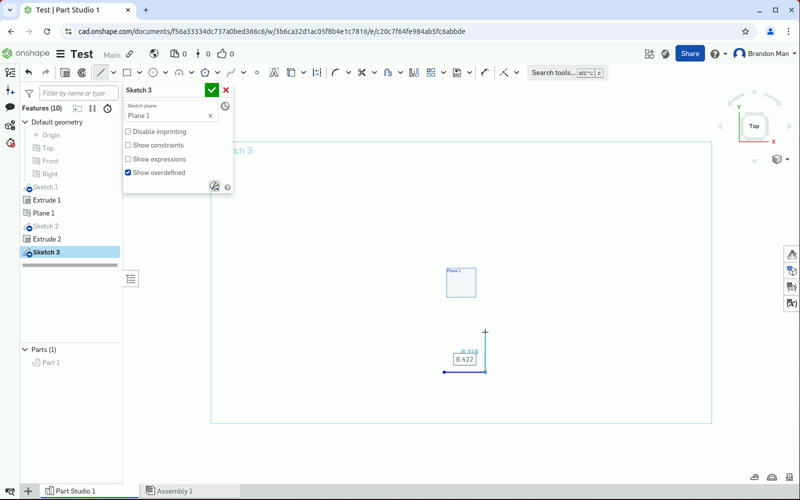
key_down(shift)
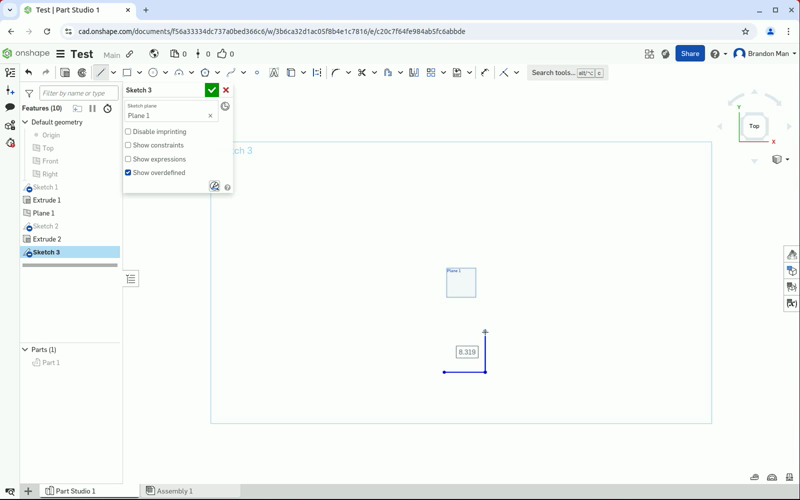
mouse_move(515, 331)
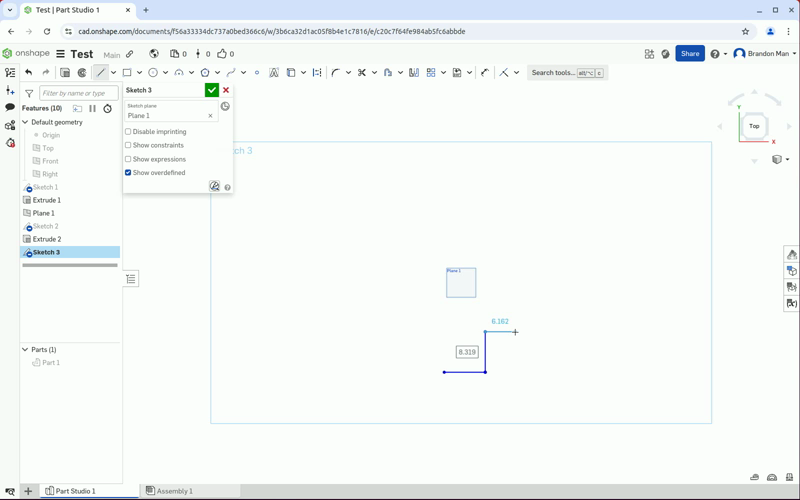
mouse_move(444, 331)
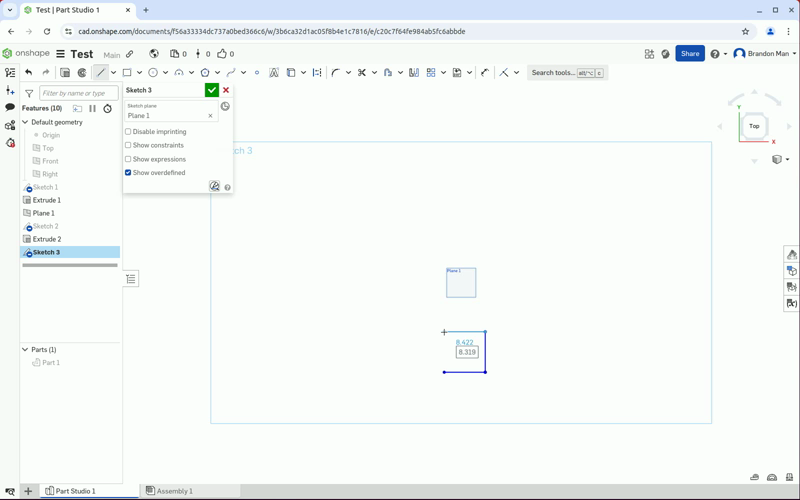
click(444, 331)
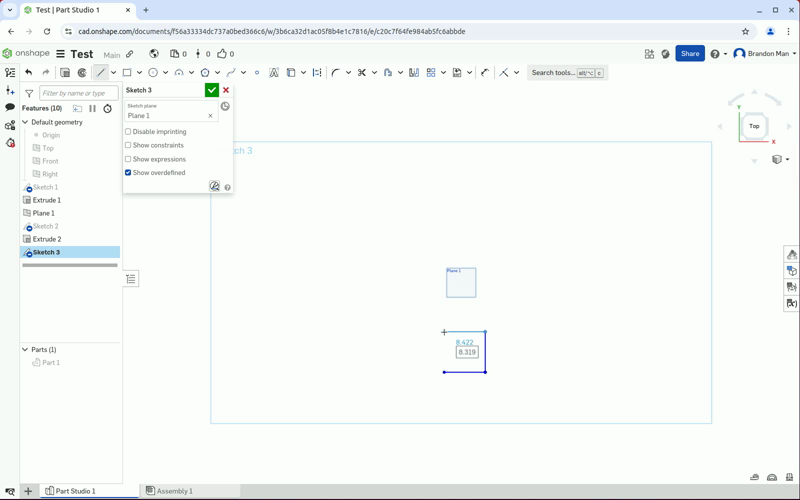
key_up(shift)
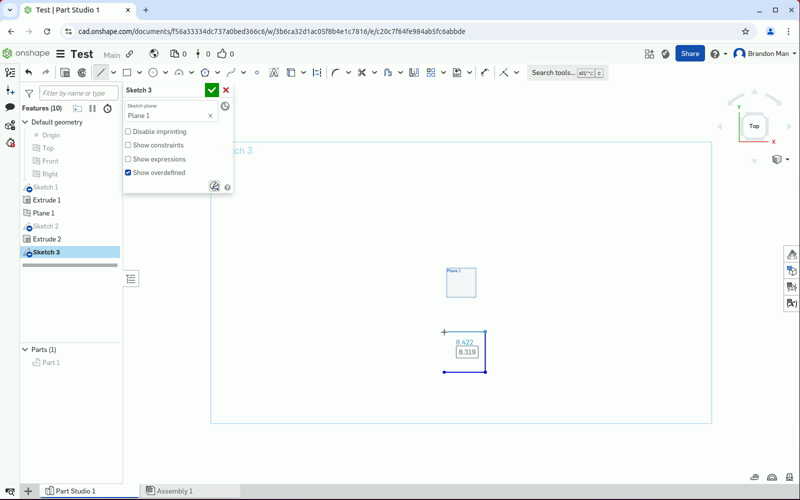
mouse_move(474, 331)
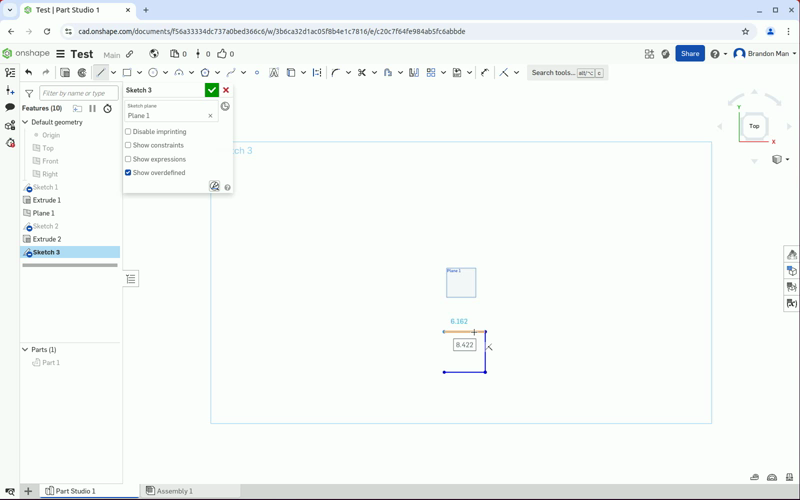
key_down(shift)
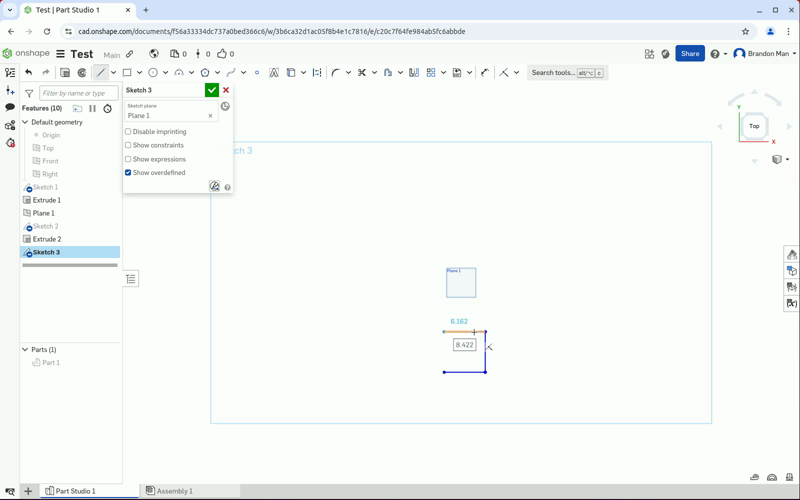
mouse_move(444, 372)
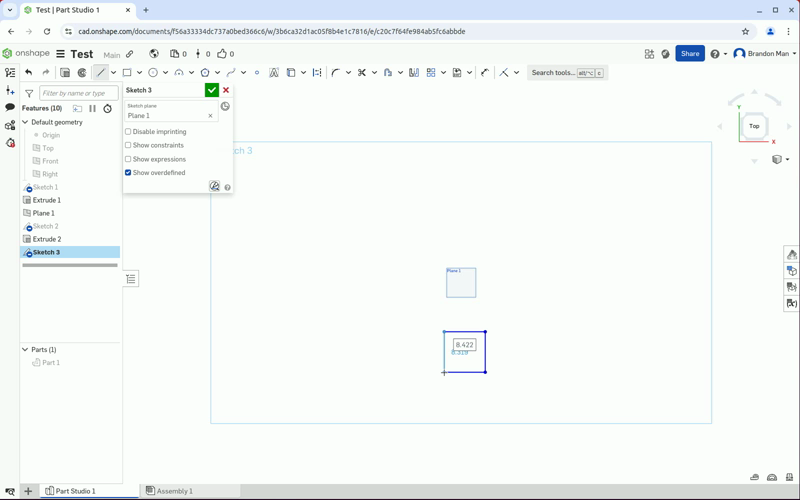
key_up(shift)
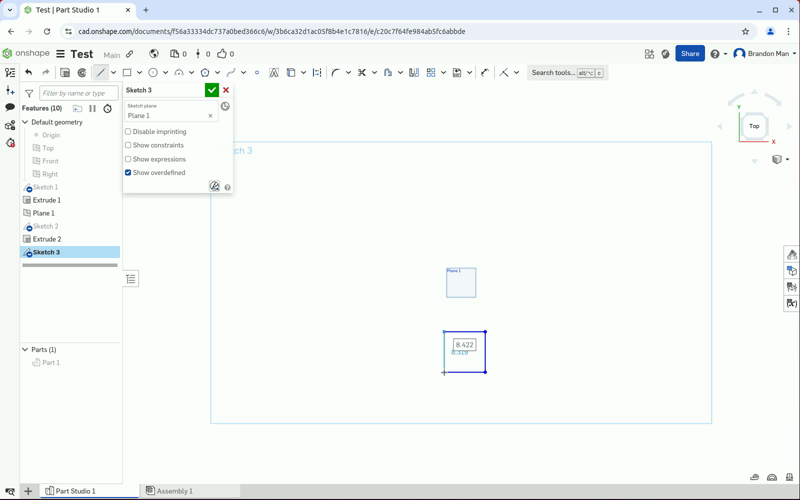
click(444, 372)
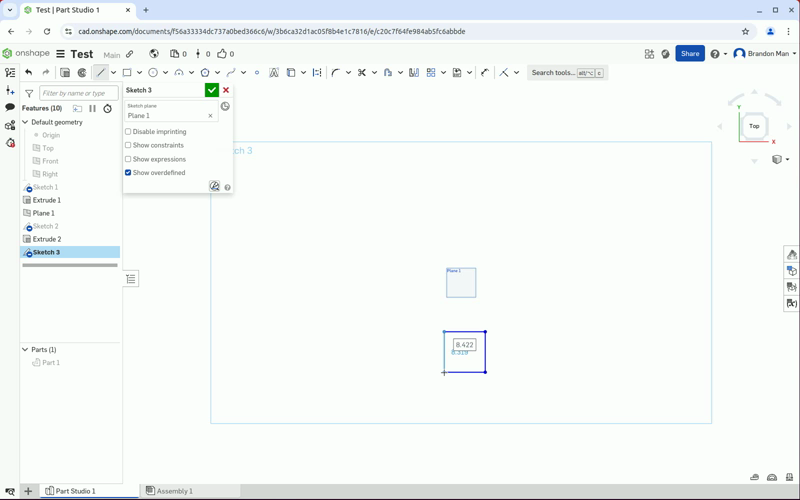
key(esc)
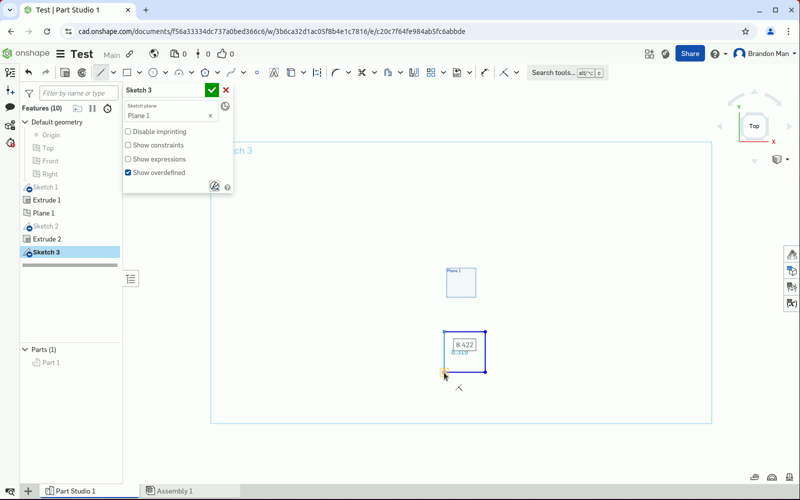
mouse_move(452, 365)
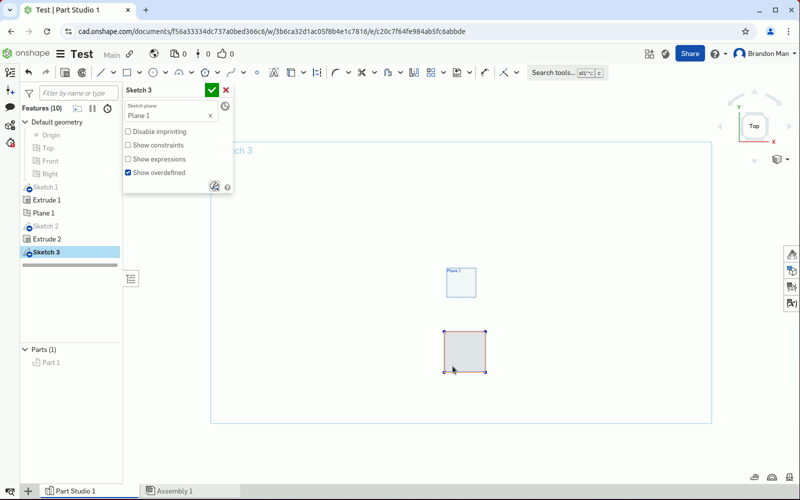
scroll(6)
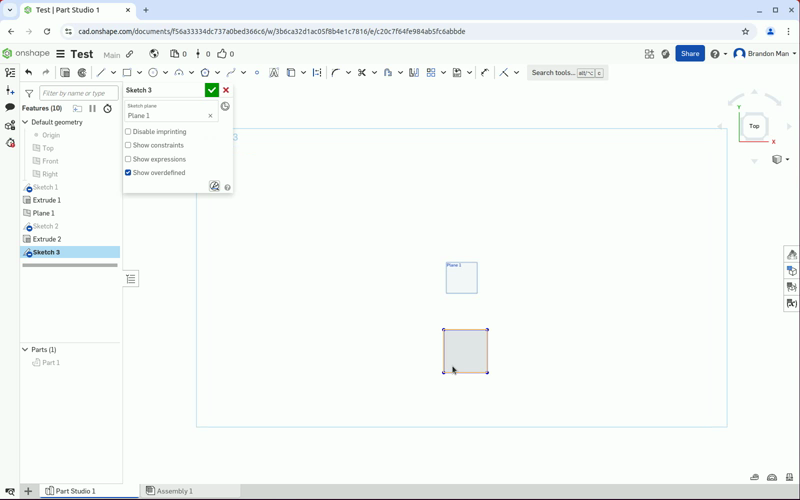
scroll(6)
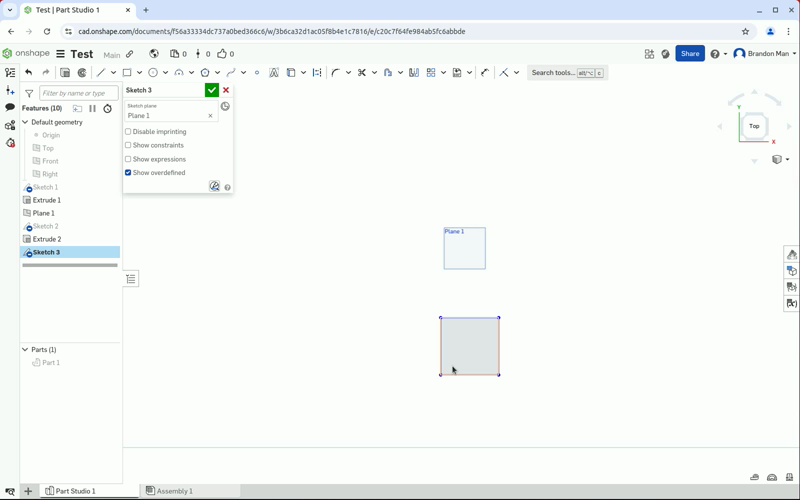
scroll(6)
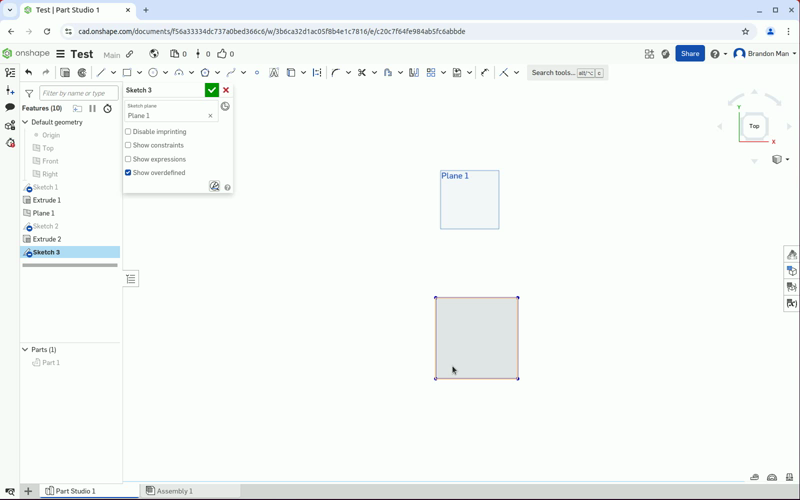
scroll(6)
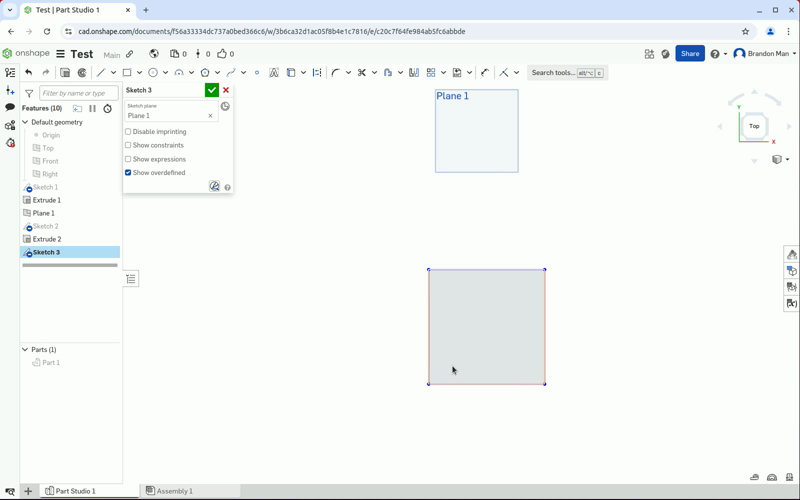
scroll(6)
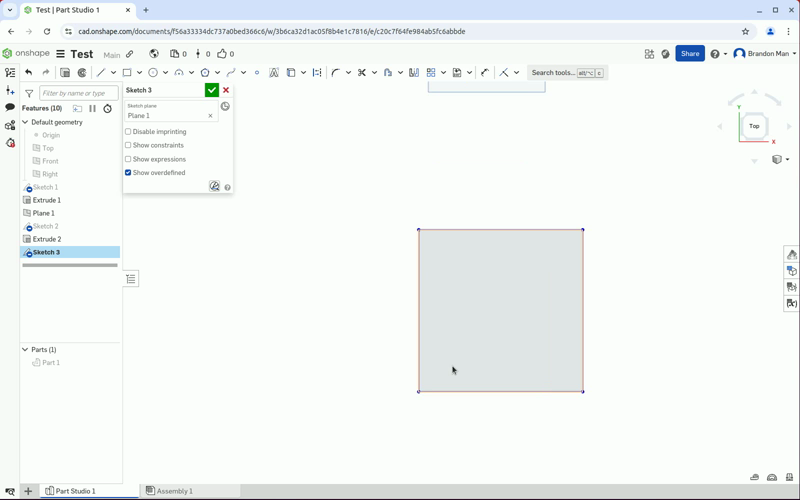
scroll(6)
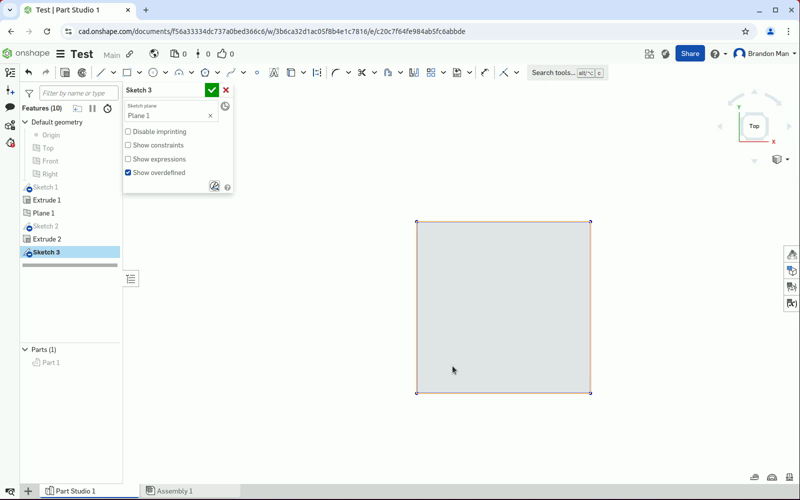
scroll(6)
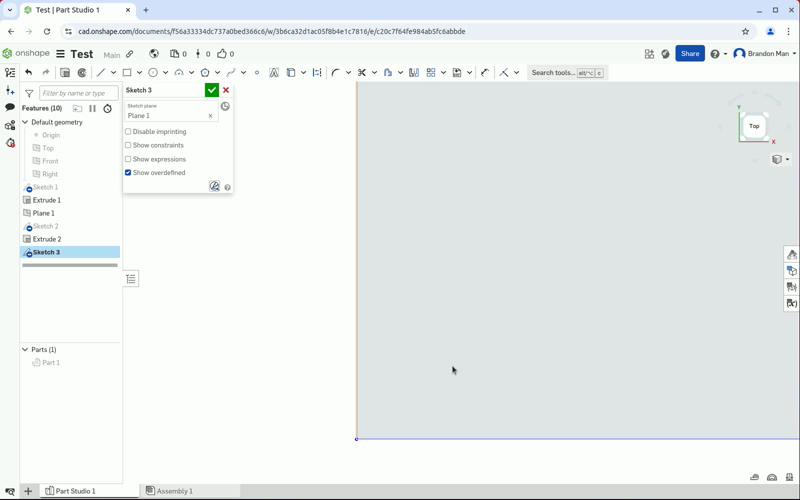
click(452, 365)
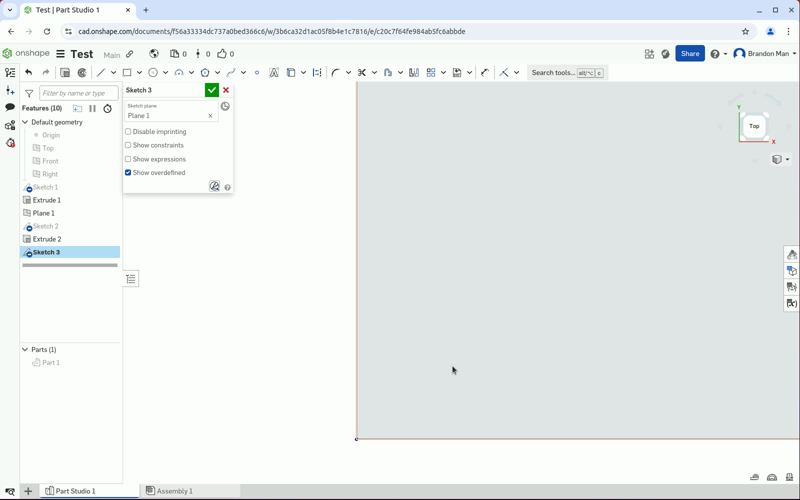
scroll(-6)
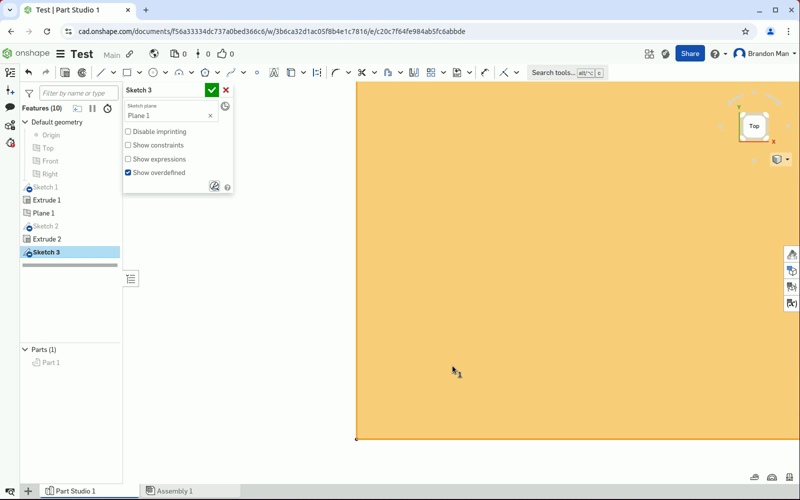
scroll(-6)
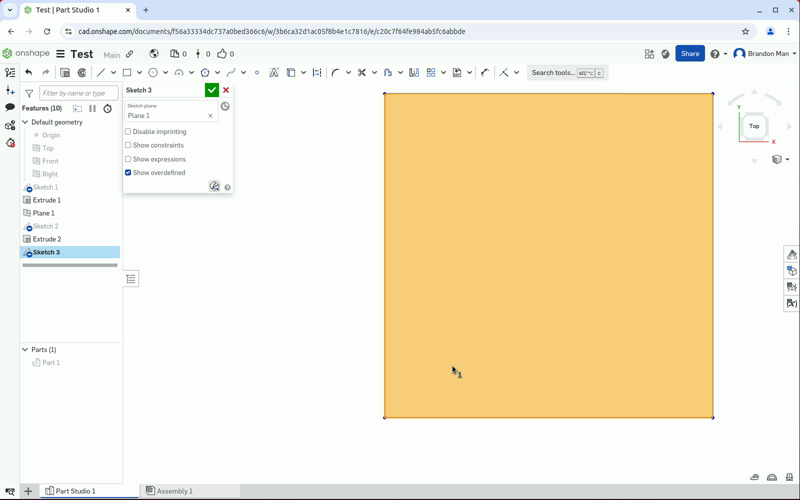
scroll(-6)
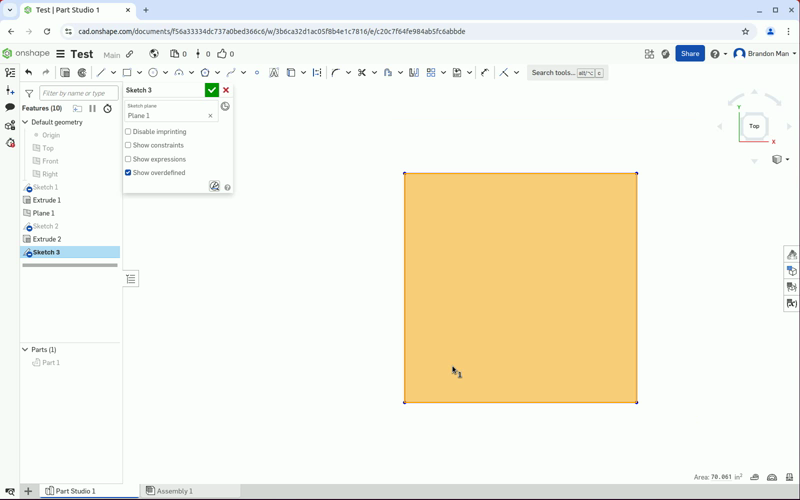
scroll(-6)
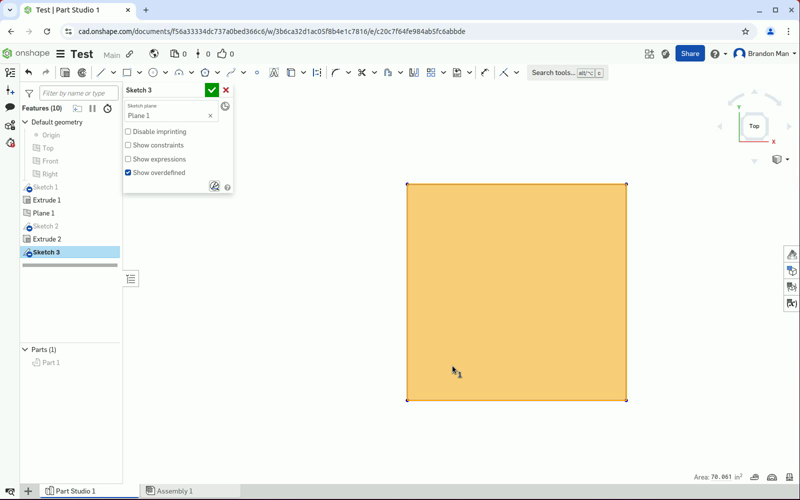
scroll(-6)
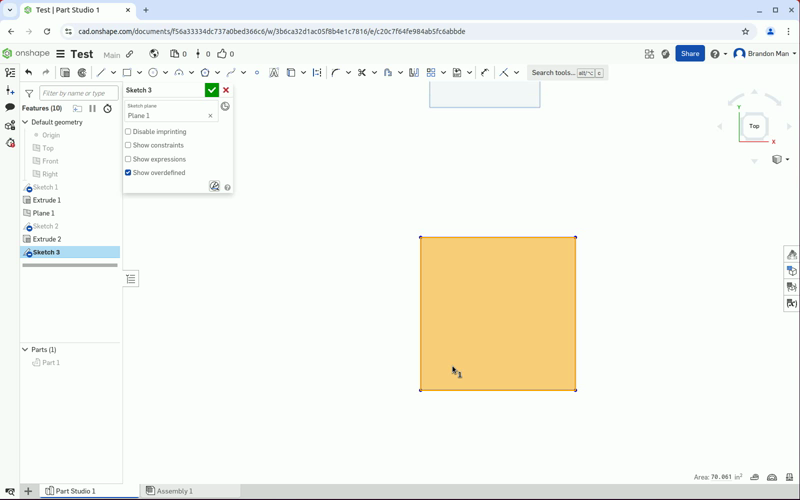
scroll(-6)
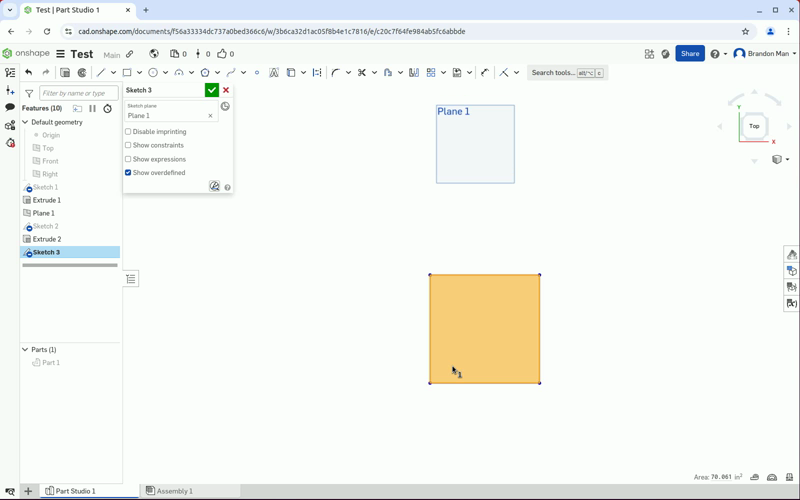
scroll(-6)
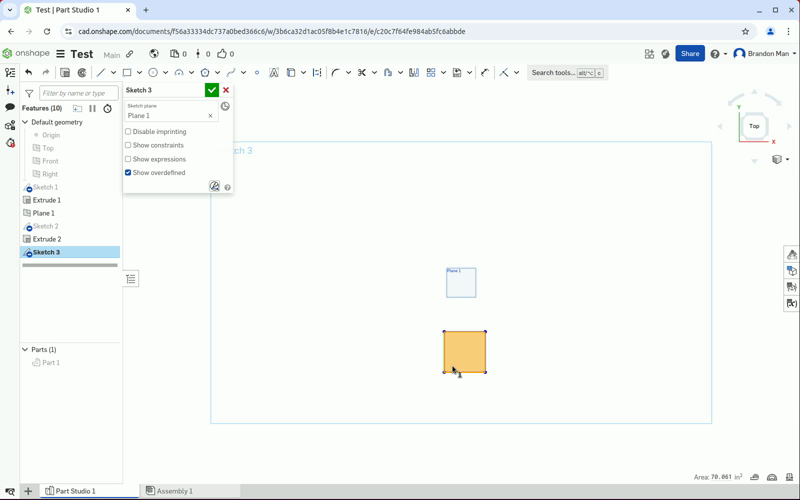
mouse_move(73, 352)
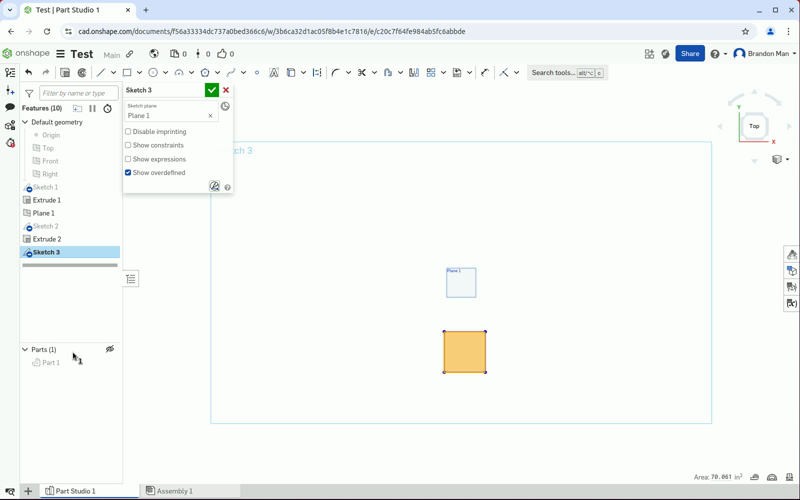
key(shift+y)
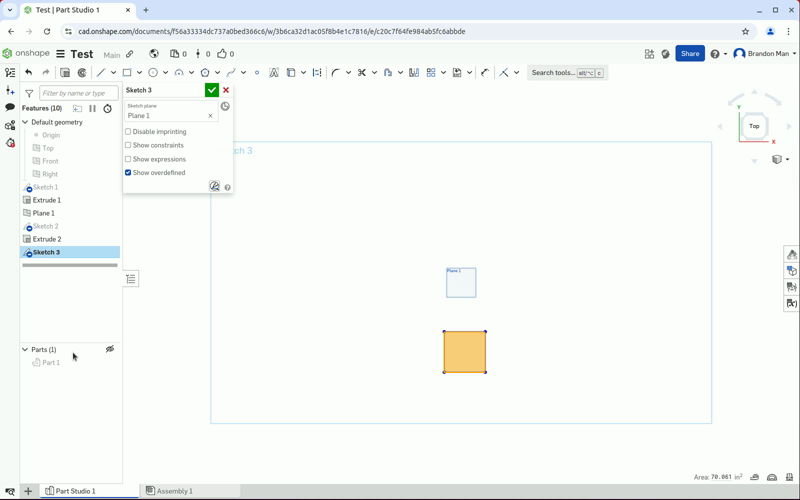
key(shift+e)
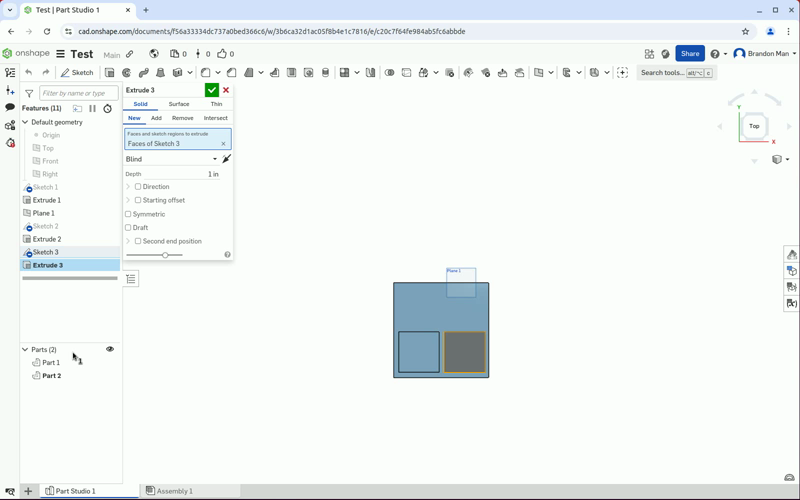
mouse_move(143, 106)
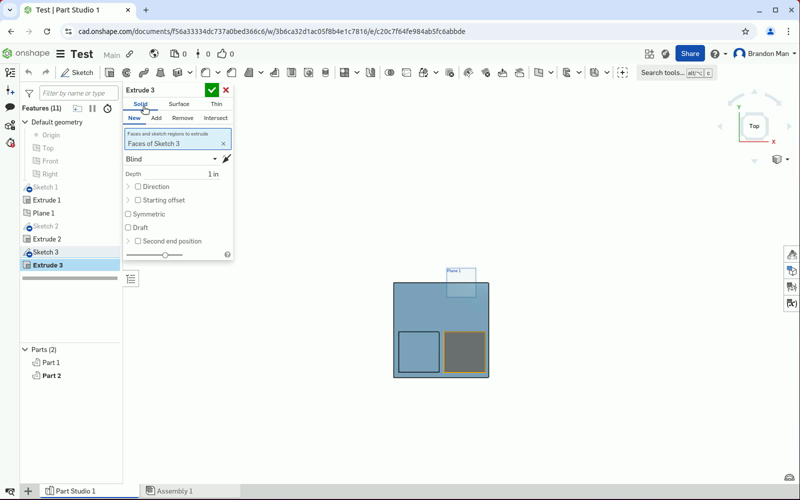
click(143, 106)
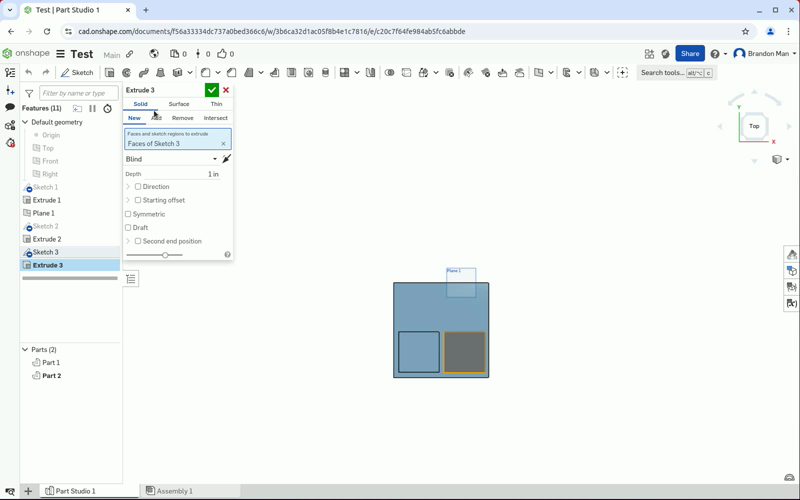
mouse_move(186, 120)
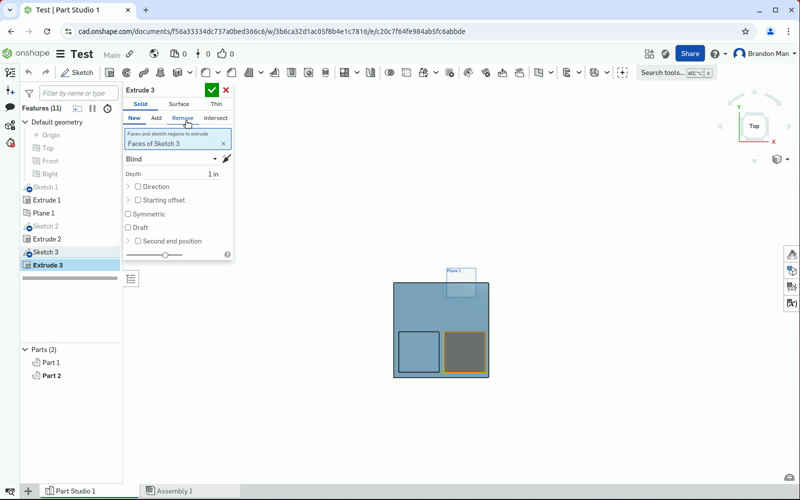
click(186, 120)
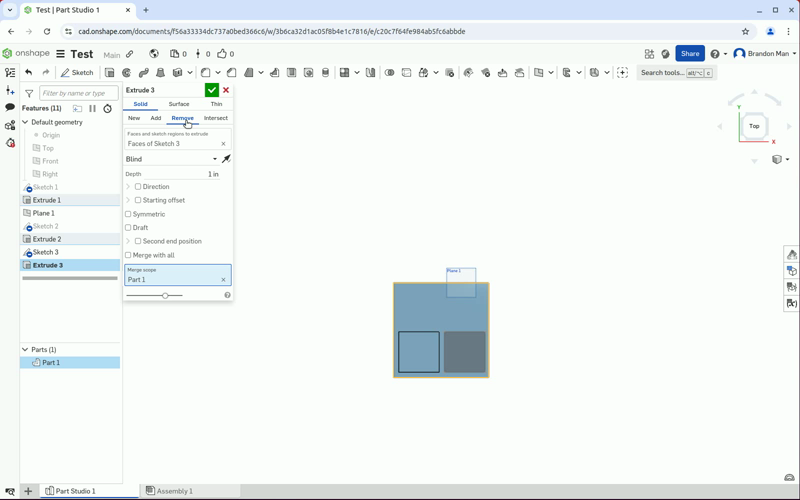
key(tab, 4)
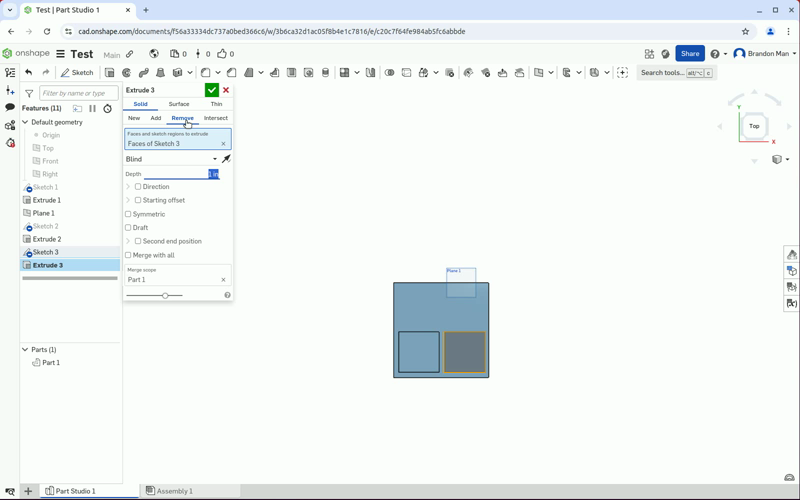
text(29.126)
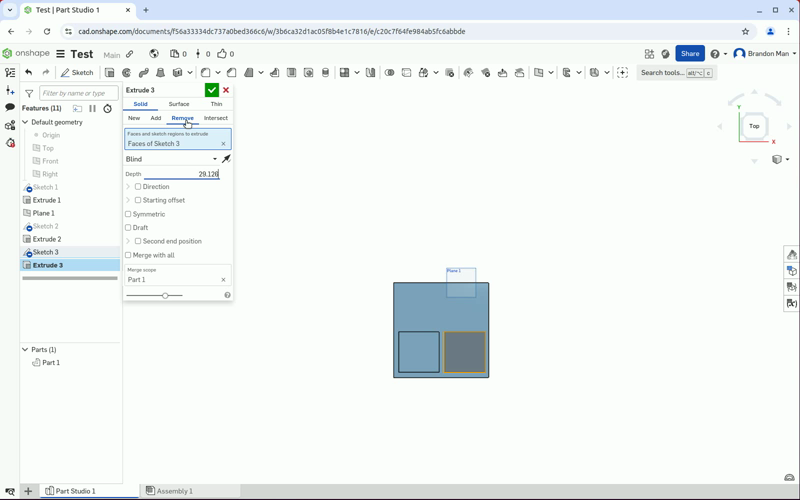
key(tab, 6)
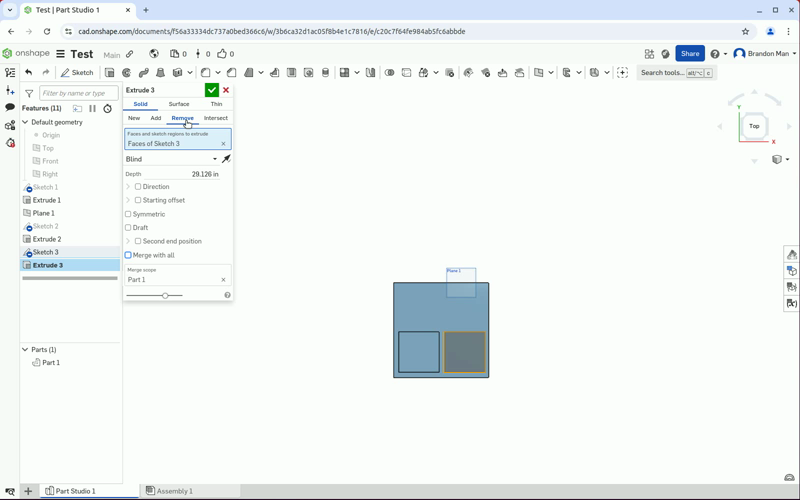
key(space)
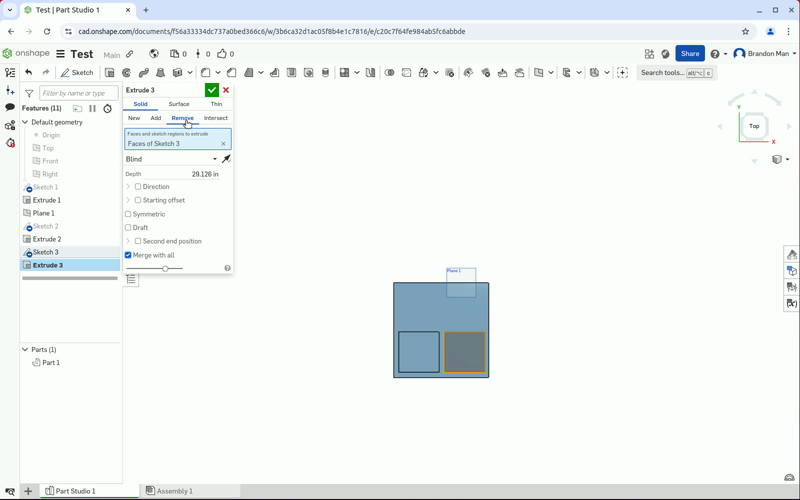
key(enter)
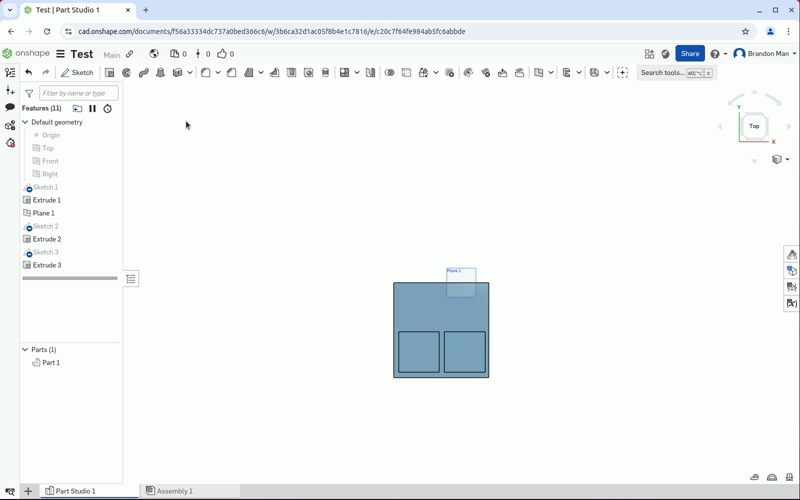
key(shift+h)
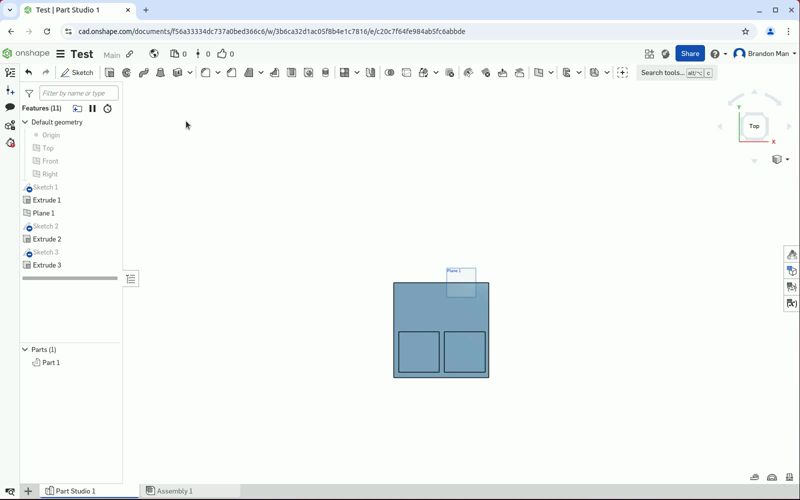
key(shift+h)
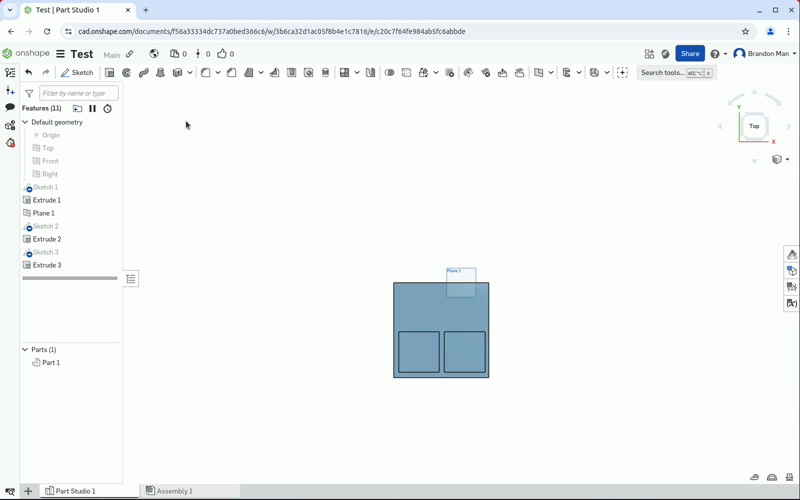
mouse_move(73, 189)
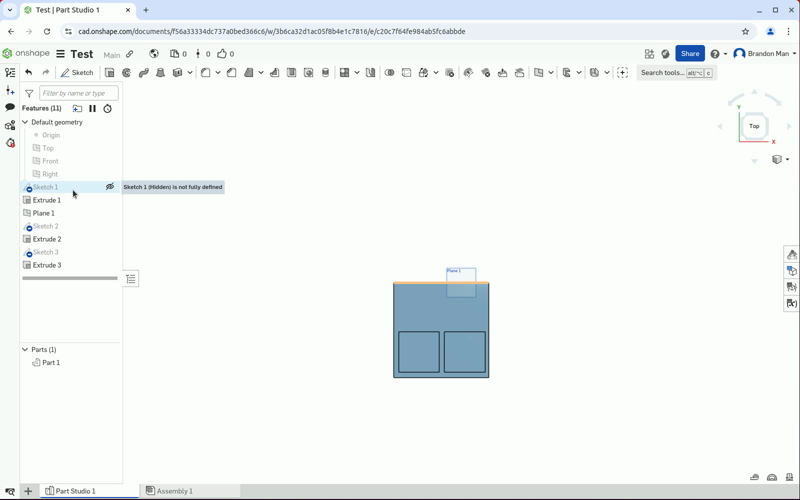
click(73, 189)
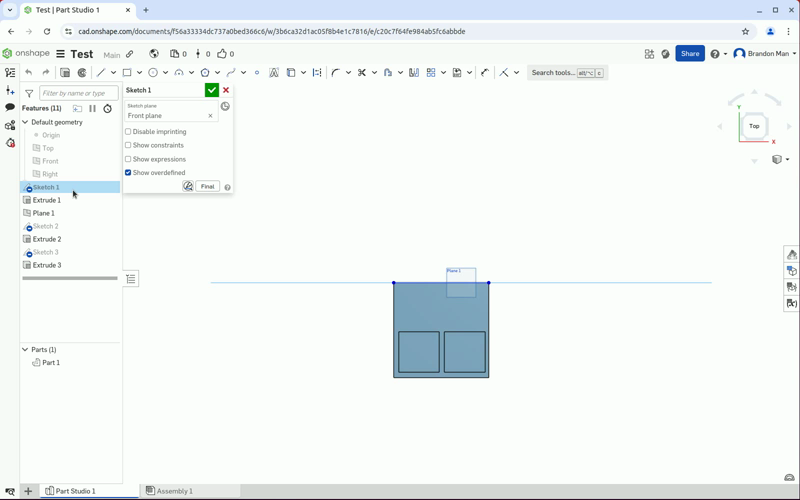
mouse_move(229, 92)
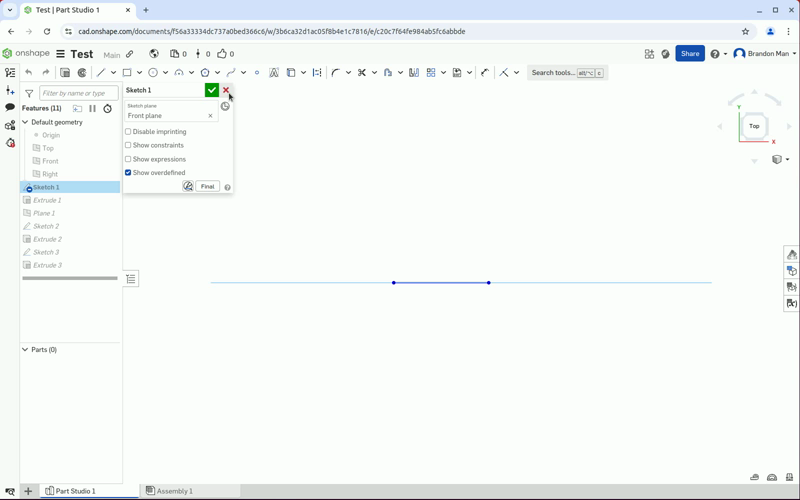
click(229, 92)
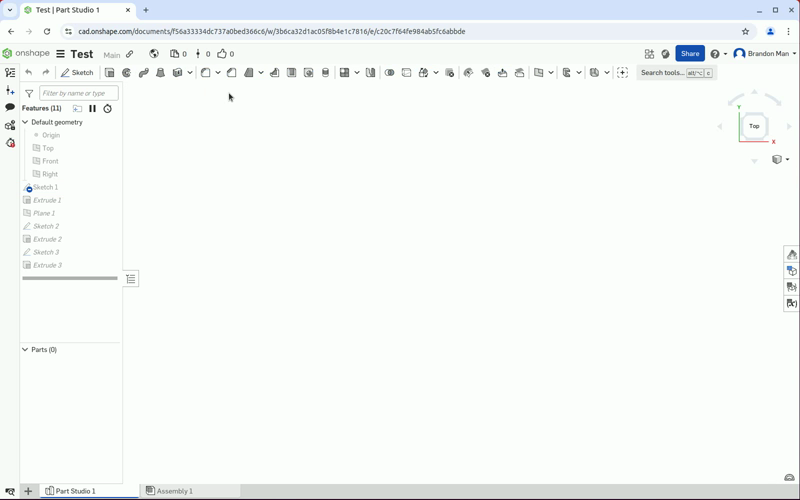
key(shift+s)
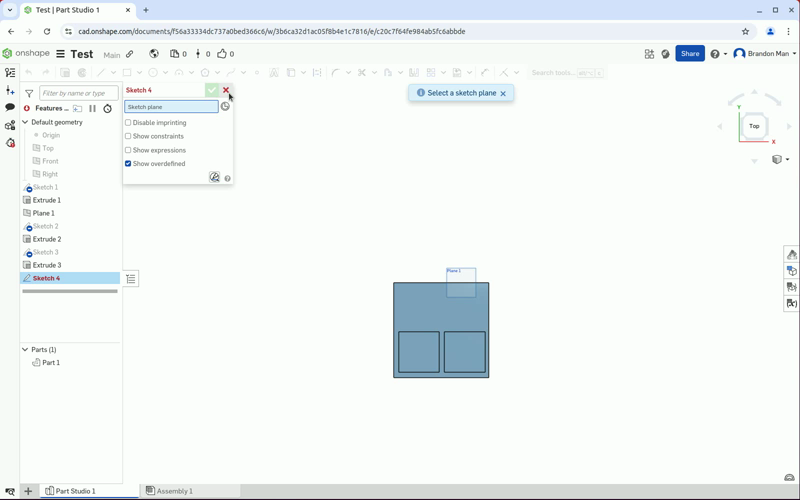
mouse_move(73, 215)
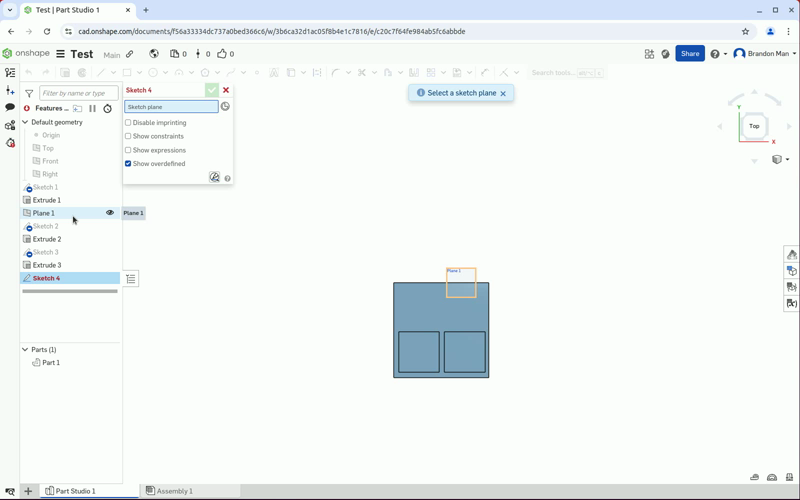
click(73, 215)
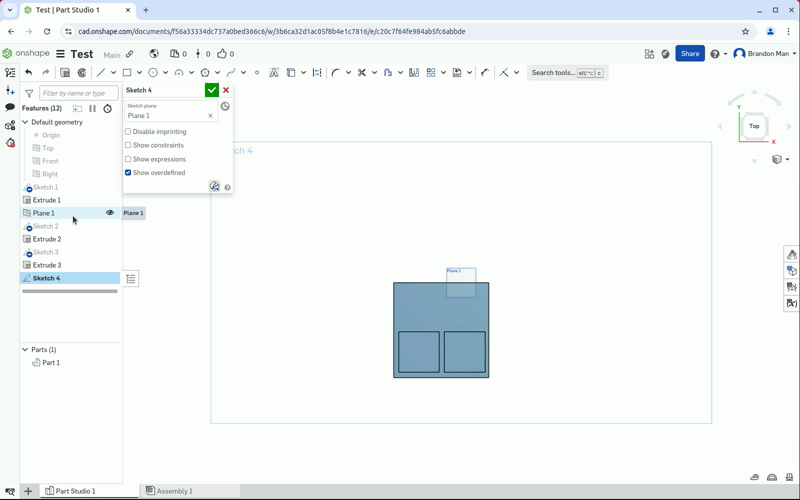
mouse_move(73, 352)
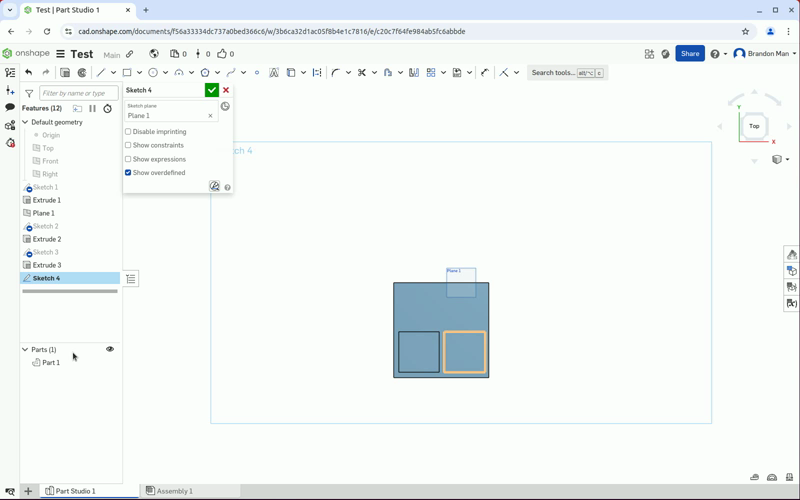
key(y)
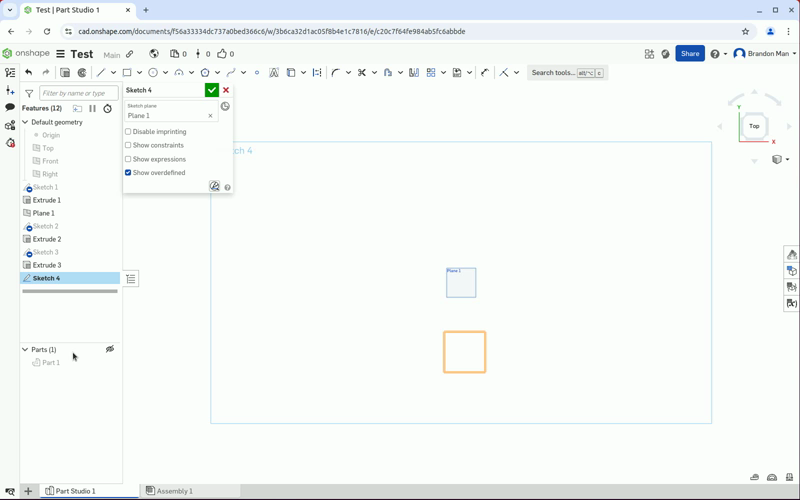
key(l)
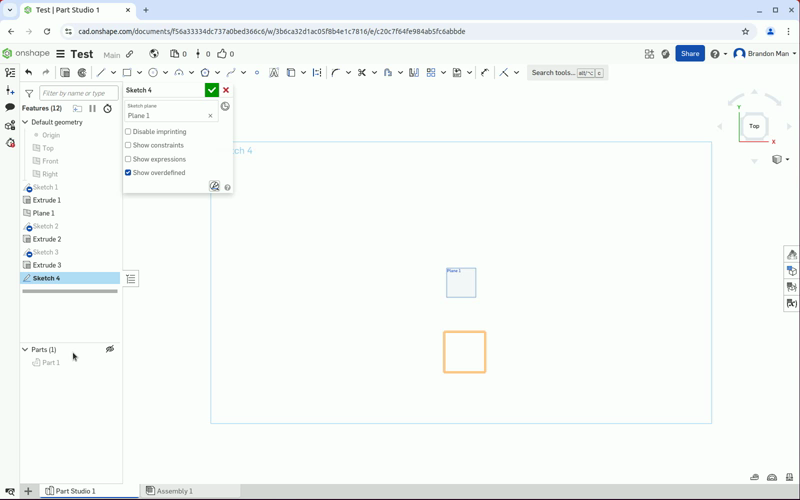
key_down(shift)
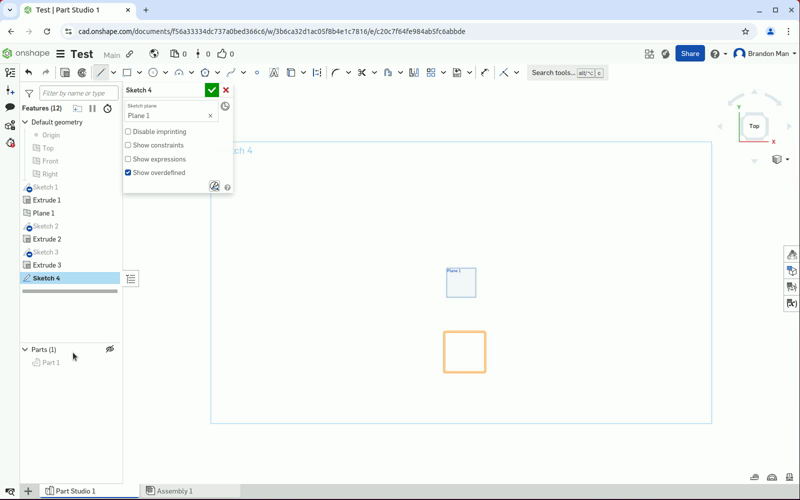
mouse_move(398, 327)
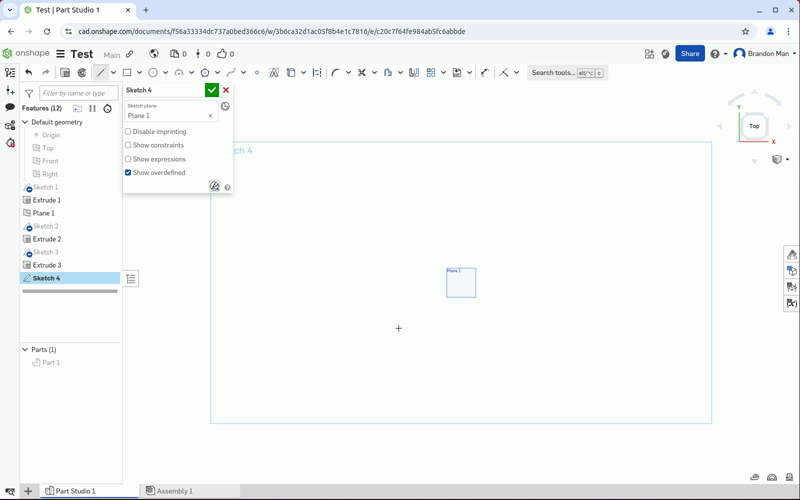
click(398, 327)
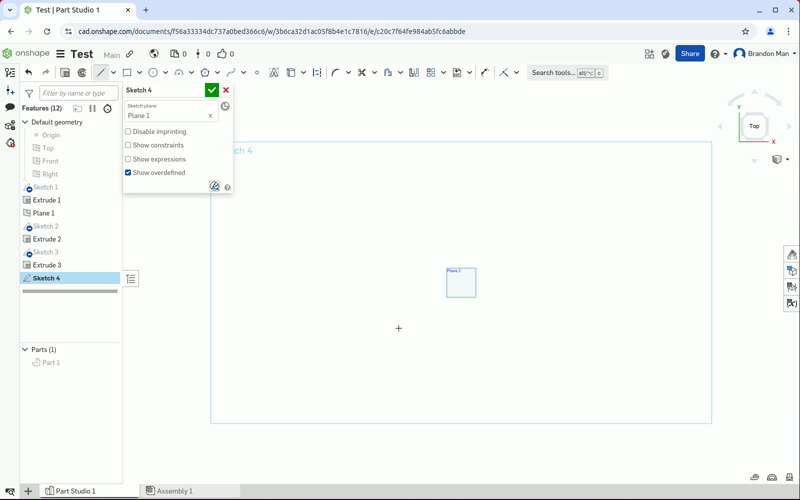
key_up(shift)
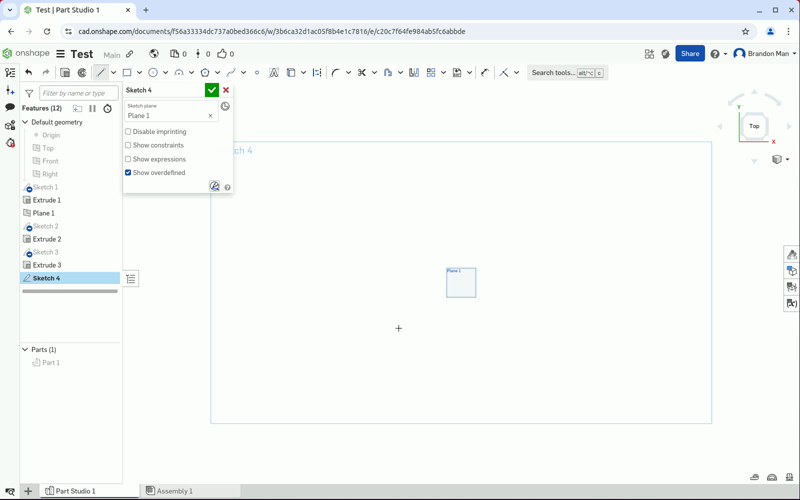
key_down(shift)
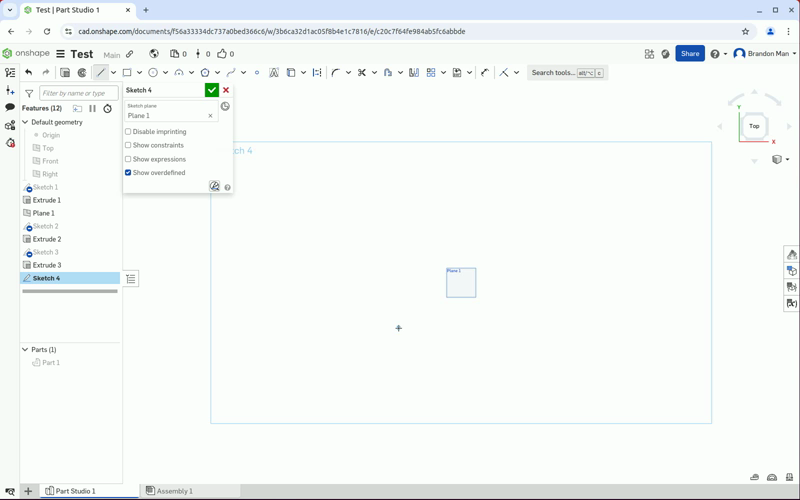
mouse_move(428, 327)
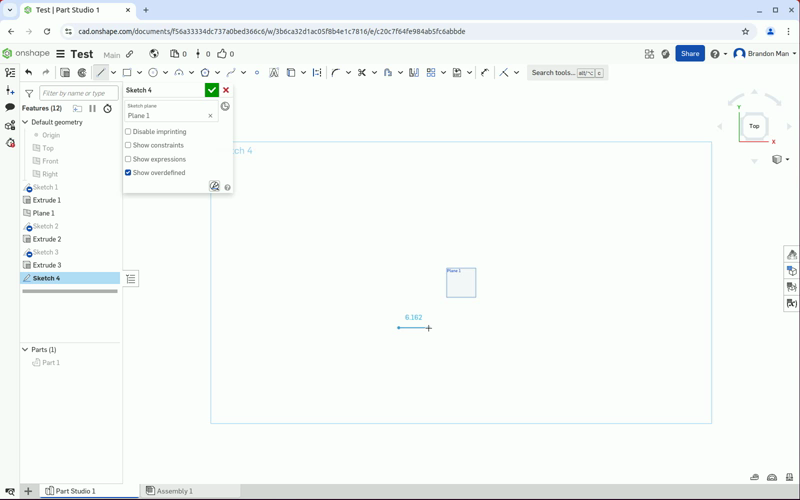
mouse_move(439, 327)
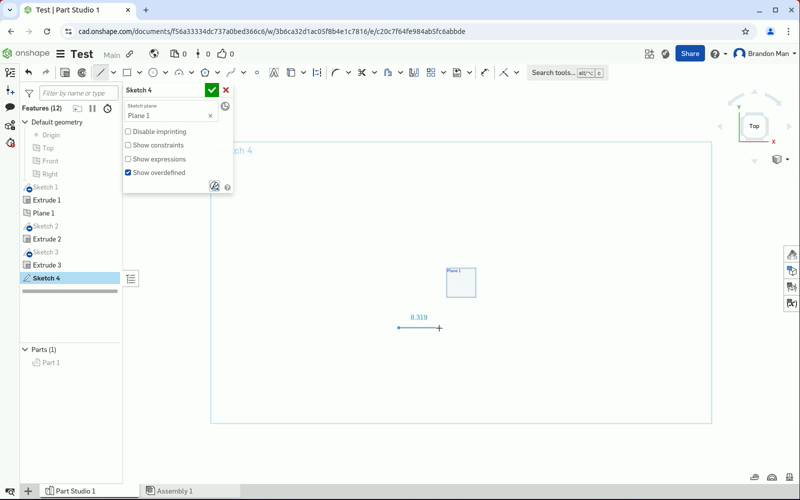
click(439, 327)
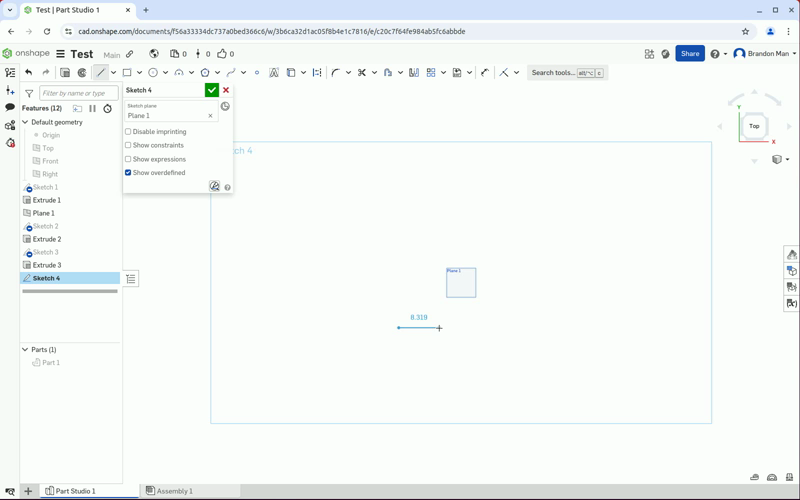
key_up(shift)
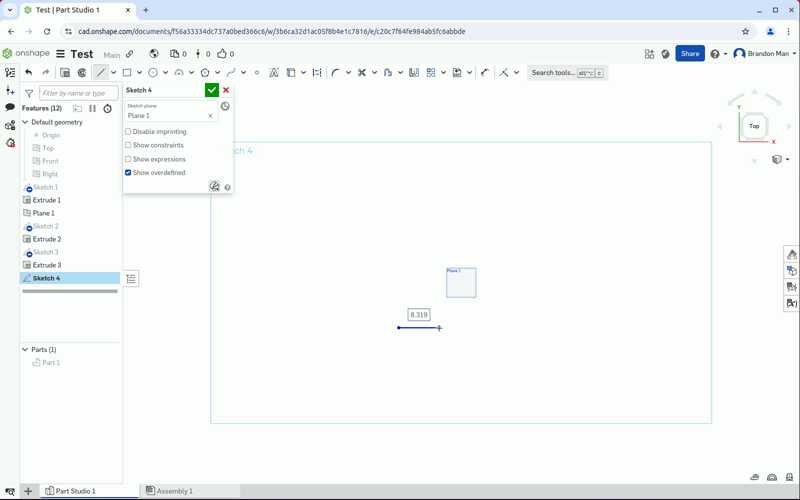
key_down(shift)
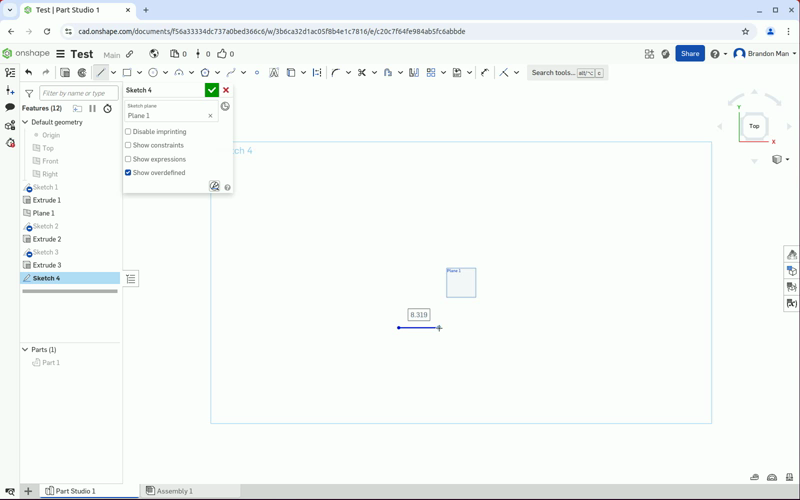
mouse_move(469, 327)
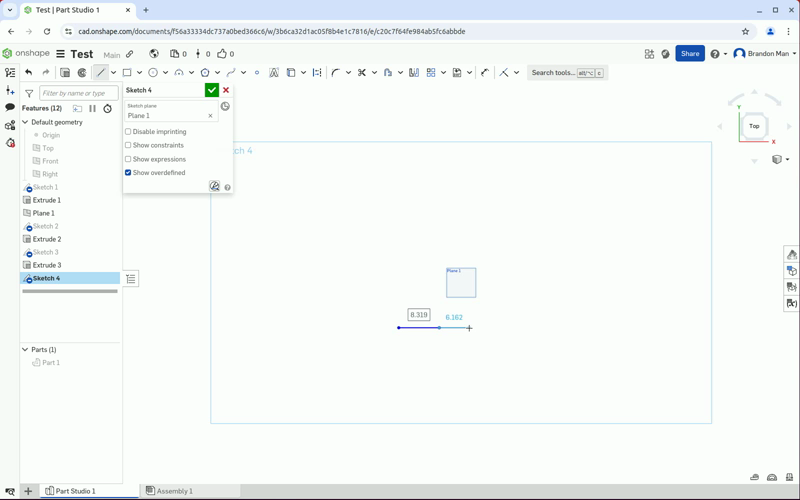
mouse_move(439, 286)
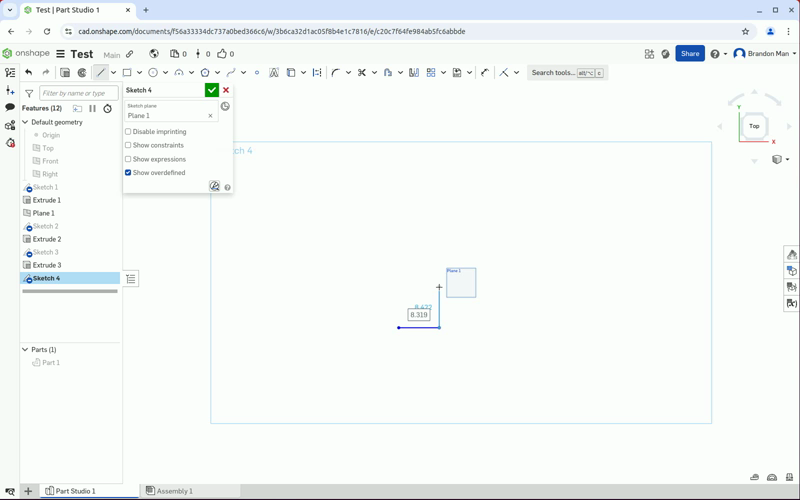
click(439, 286)
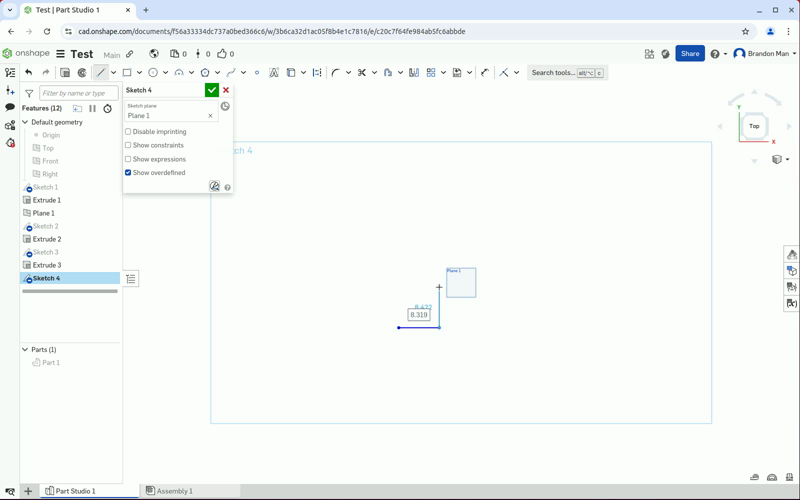
key_up(shift)
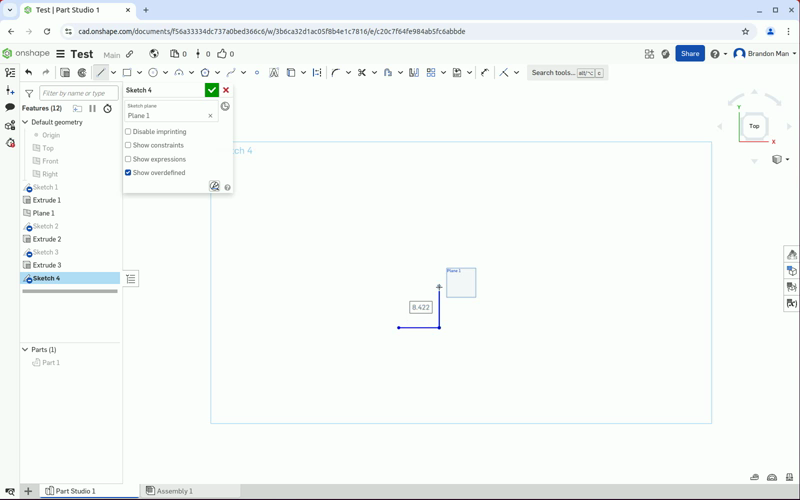
key_down(shift)
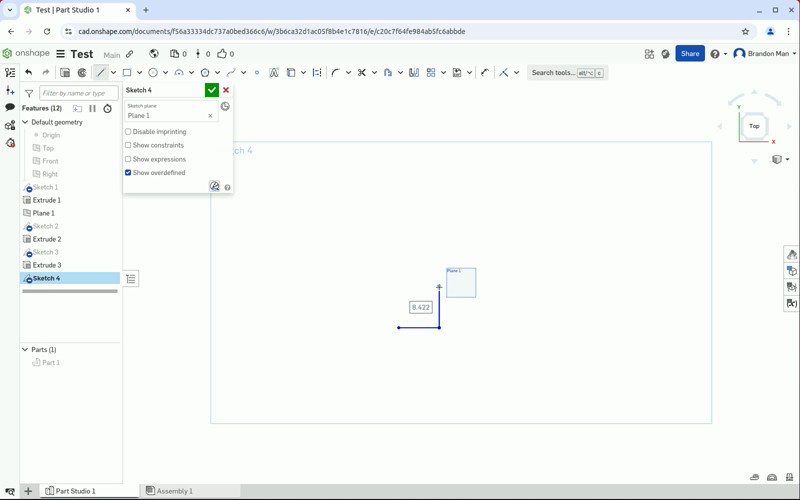
mouse_move(469, 286)
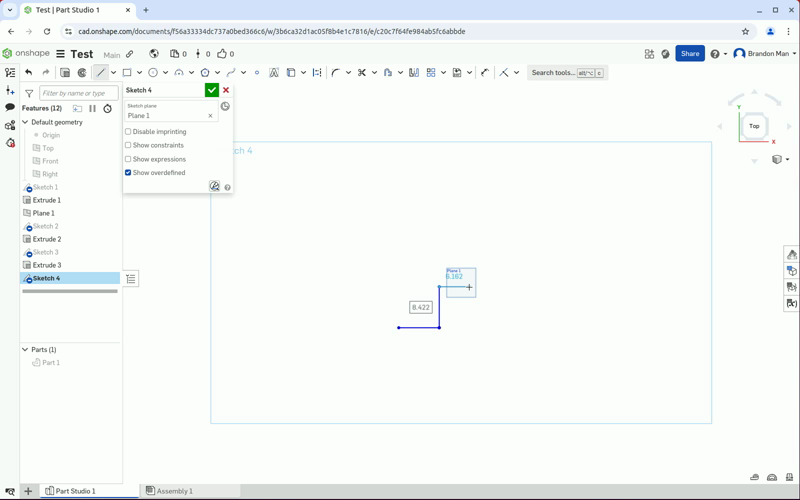
mouse_move(398, 286)
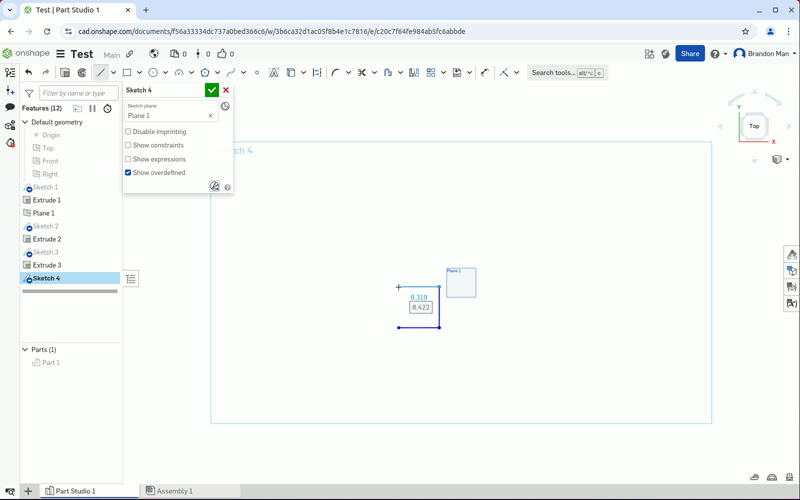
click(398, 286)
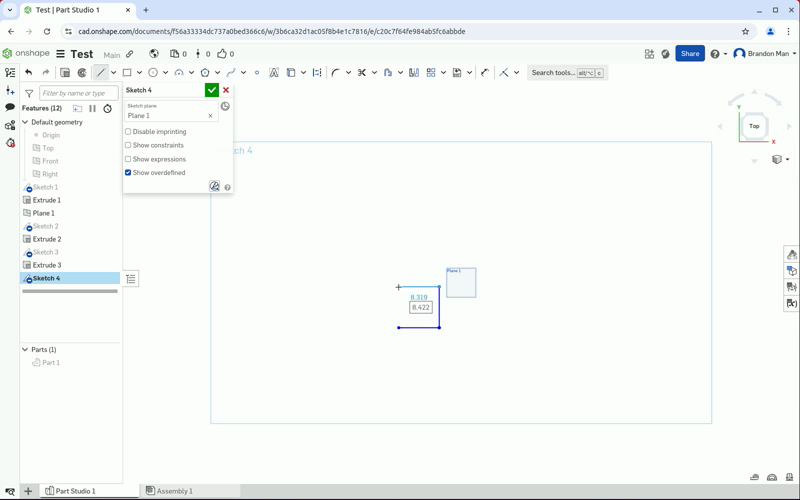
key_up(shift)
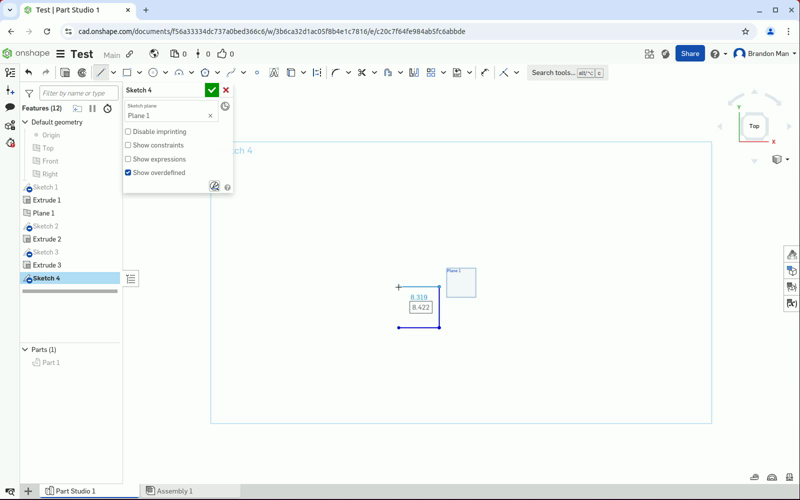
mouse_move(428, 286)
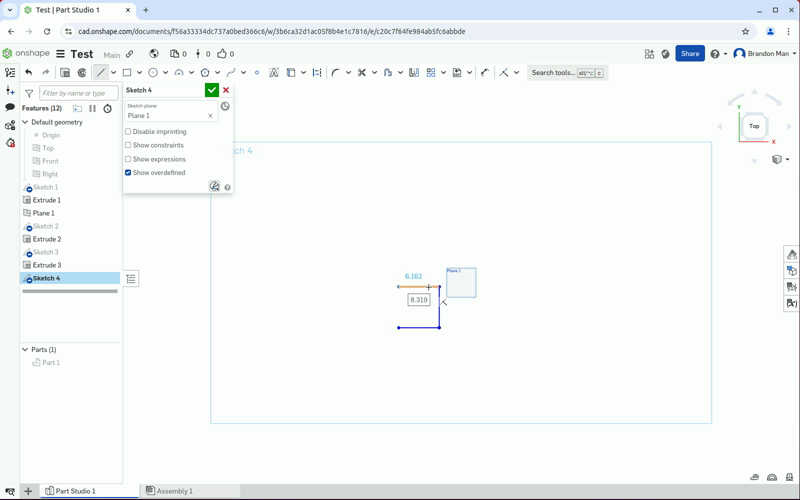
key_down(shift)
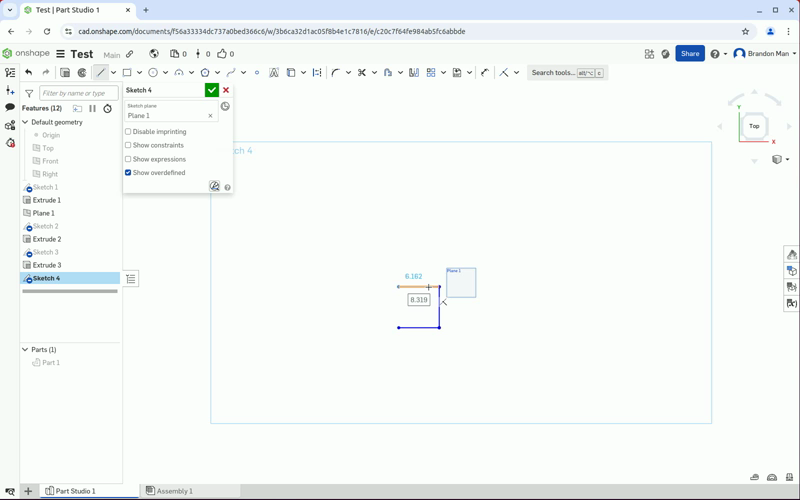
mouse_move(398, 327)
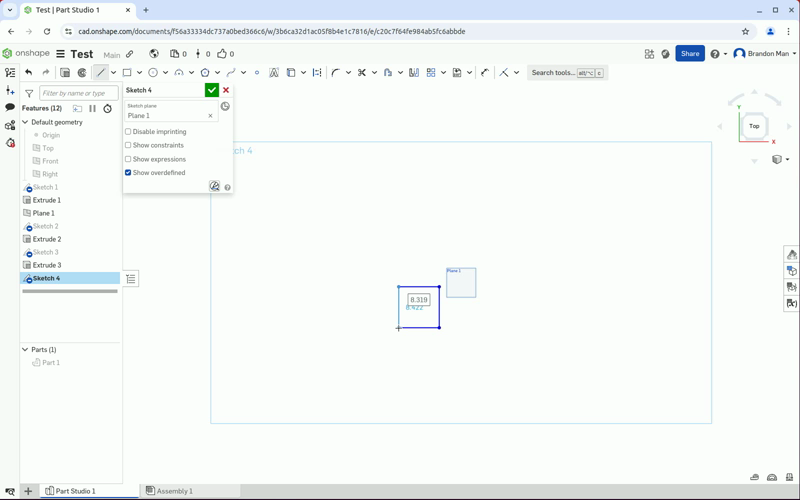
key_up(shift)
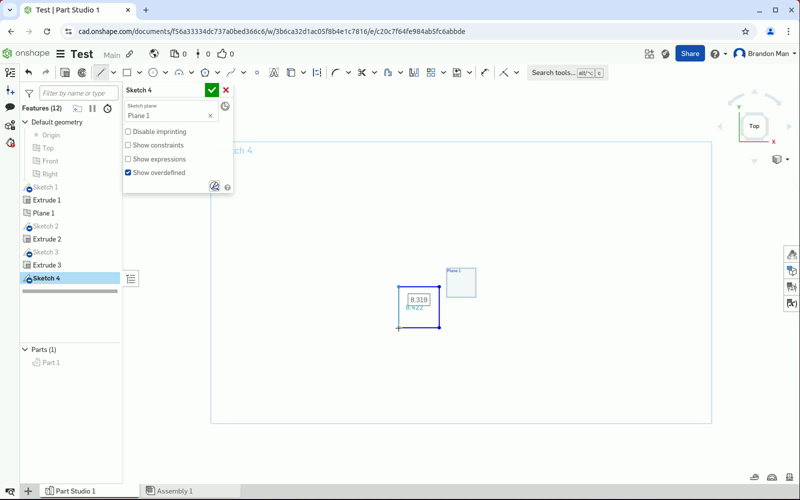
click(398, 327)
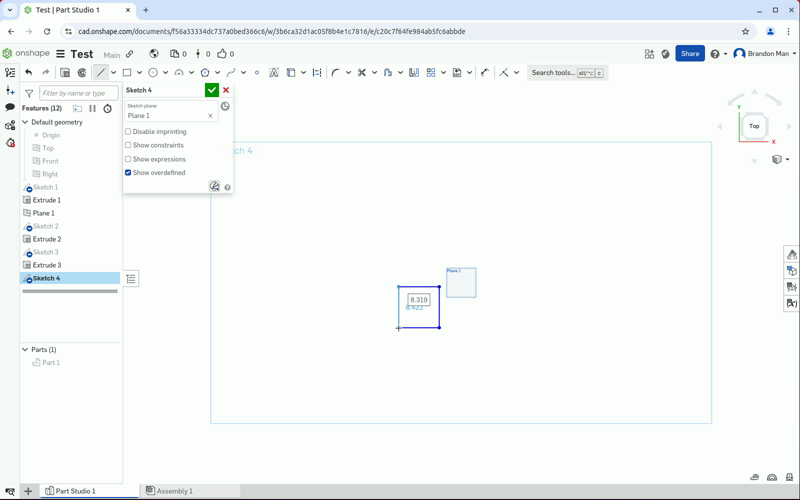
key(esc)
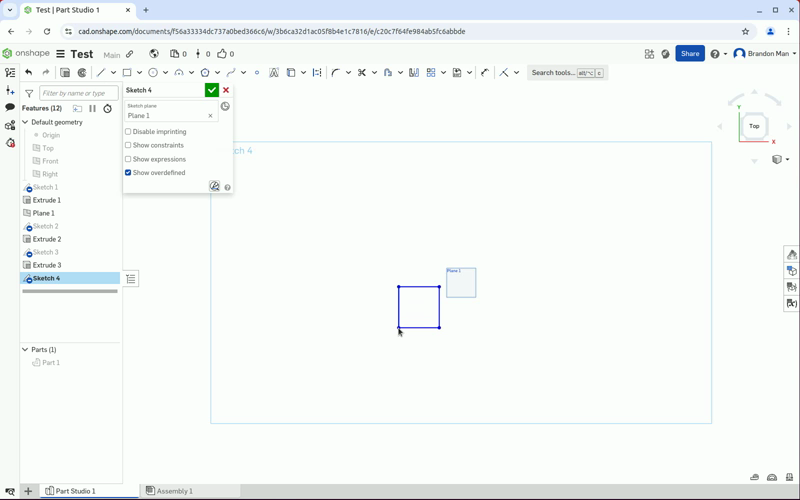
mouse_move(405, 319)
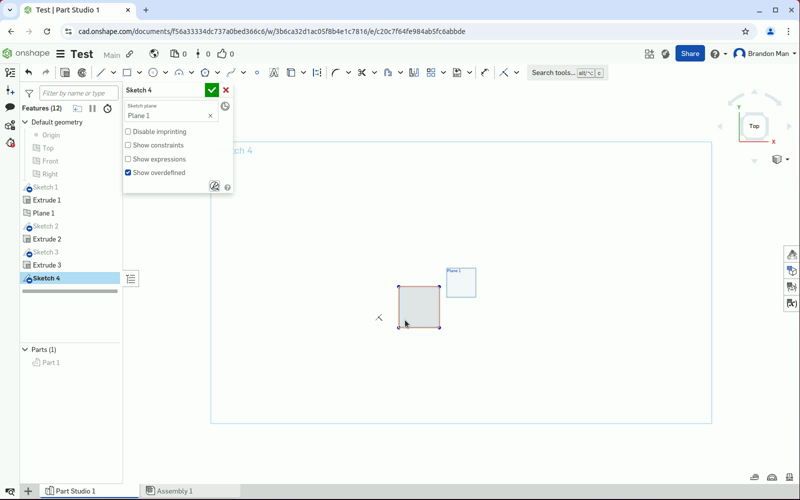
scroll(6)
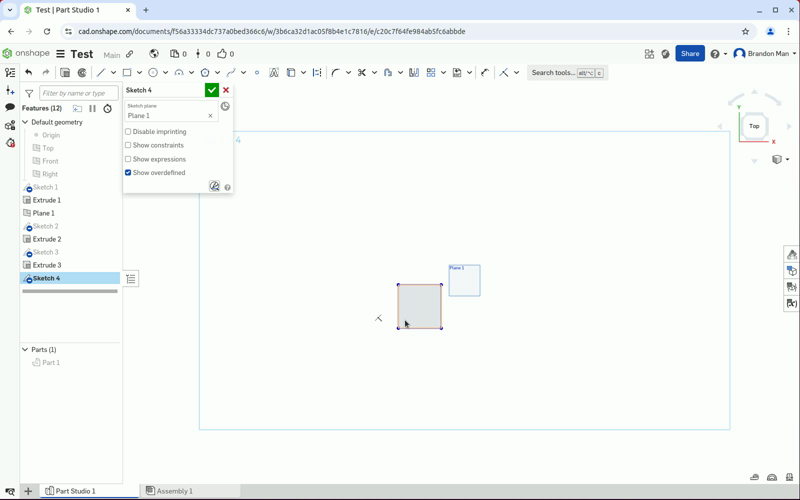
scroll(6)
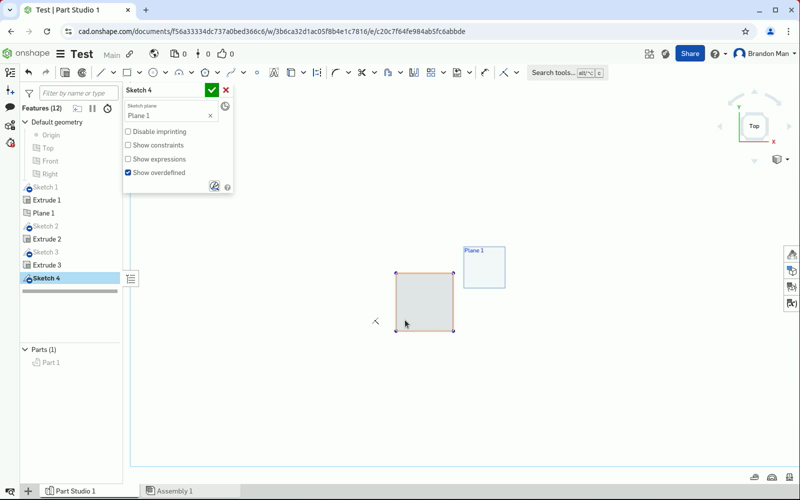
scroll(6)
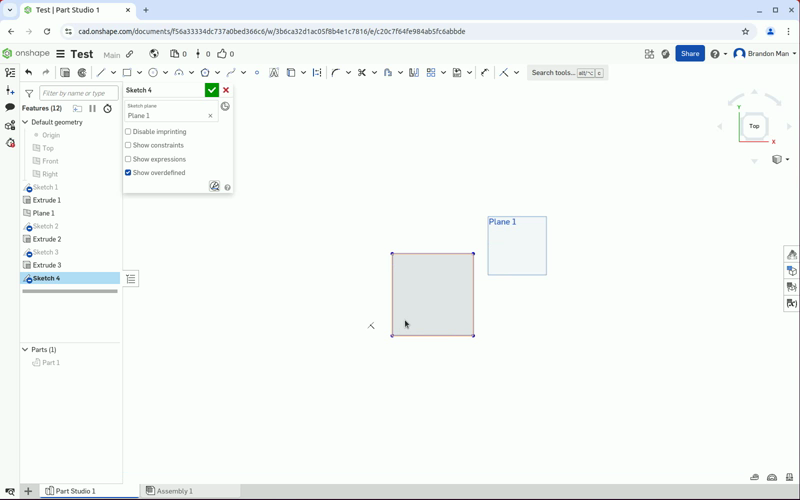
scroll(6)
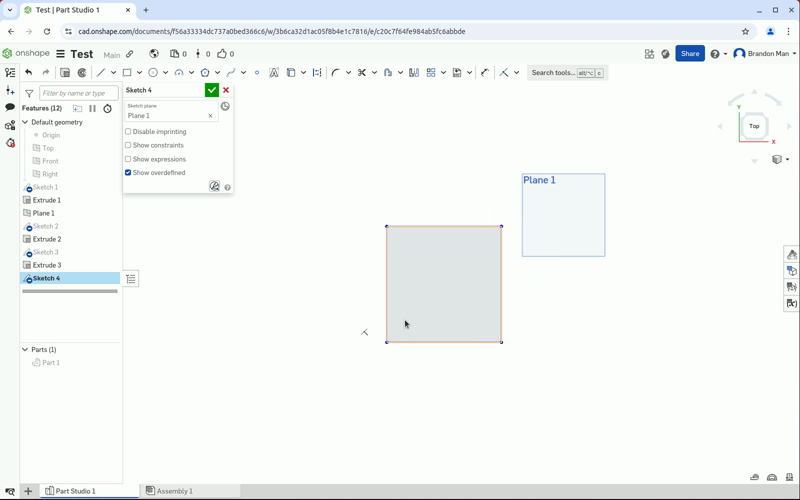
scroll(6)
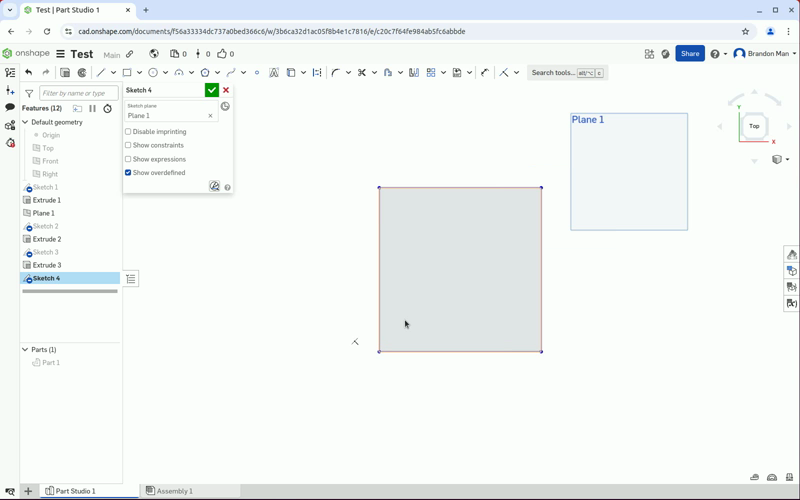
scroll(6)
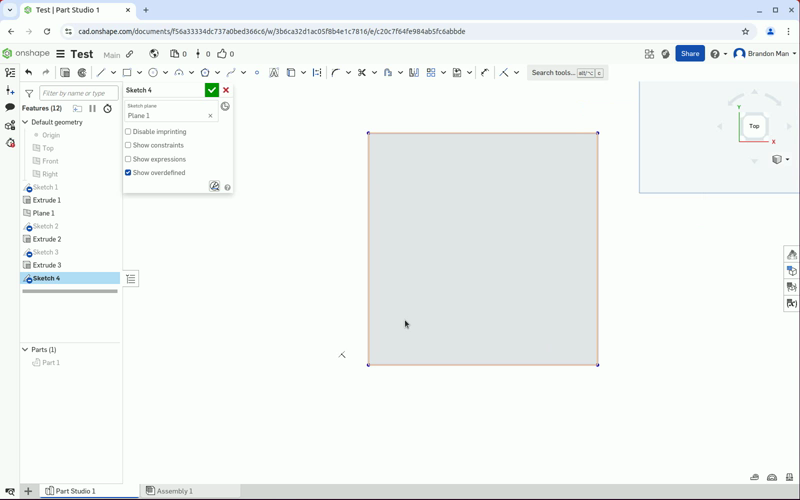
scroll(6)
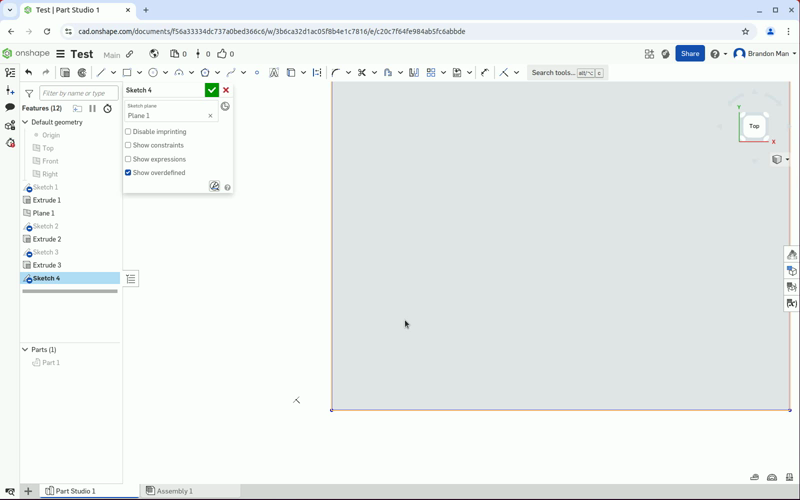
click(405, 319)
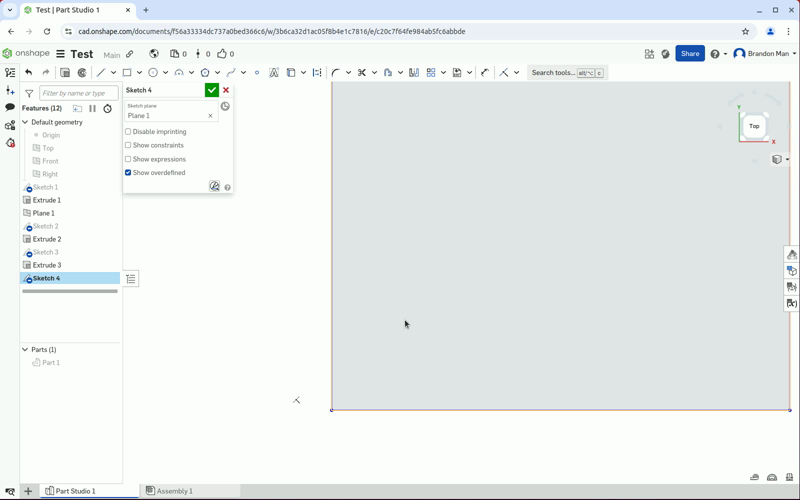
scroll(-6)
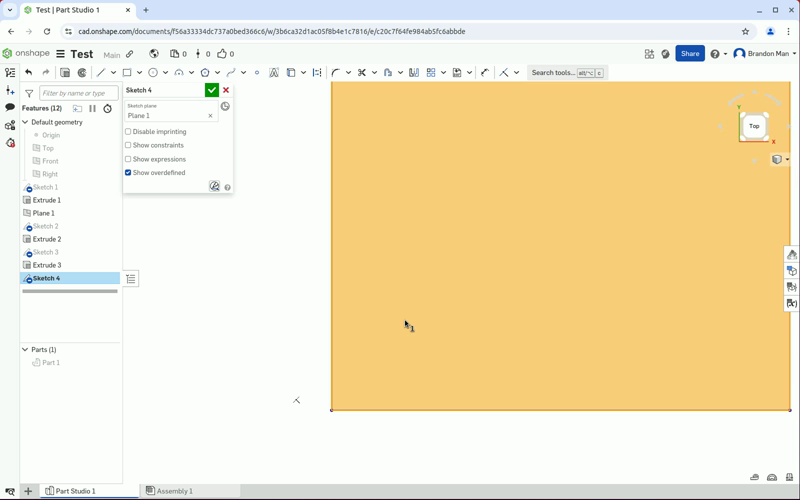
scroll(-6)
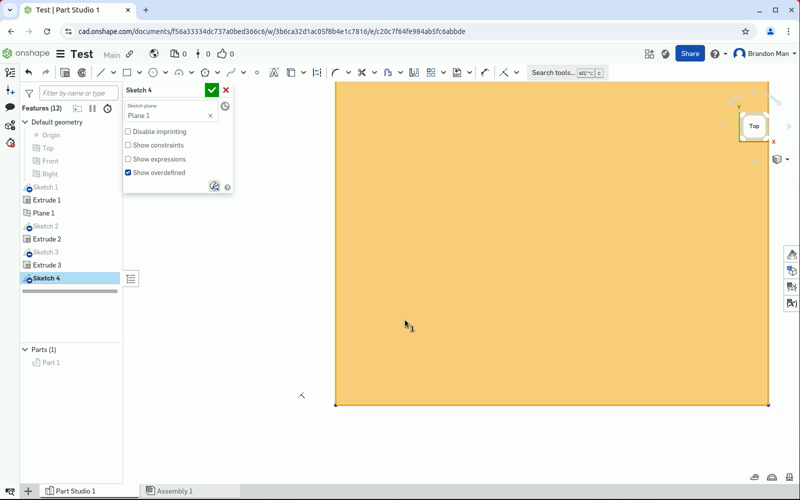
scroll(-6)
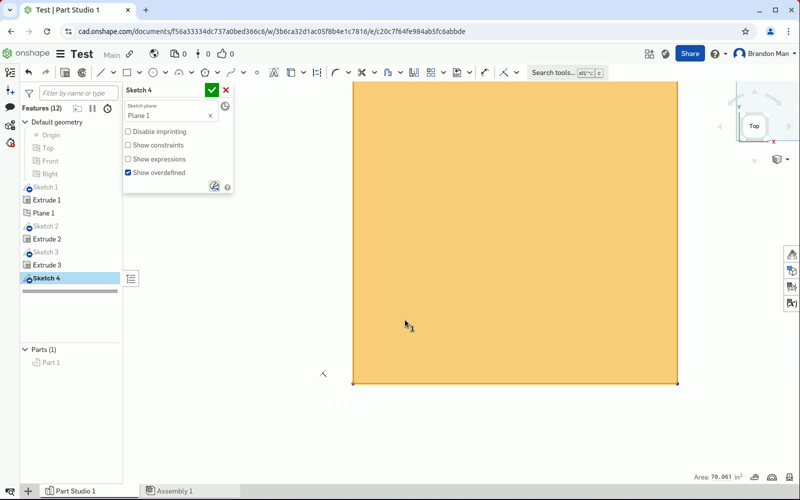
scroll(-6)
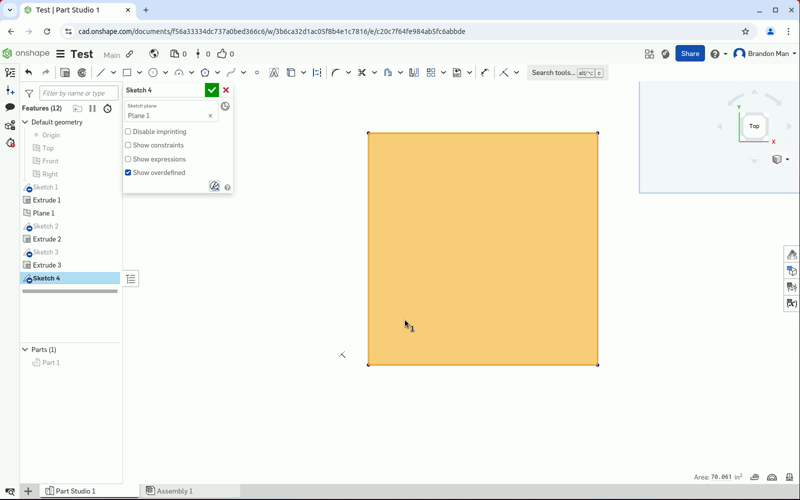
scroll(-6)
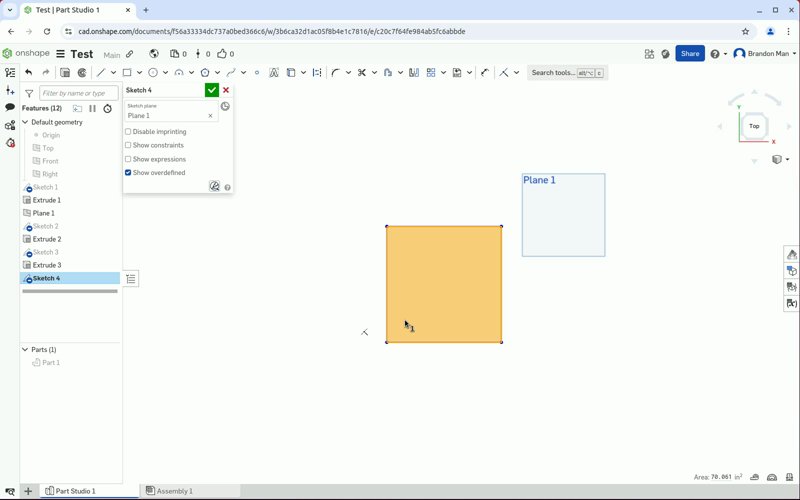
scroll(-6)
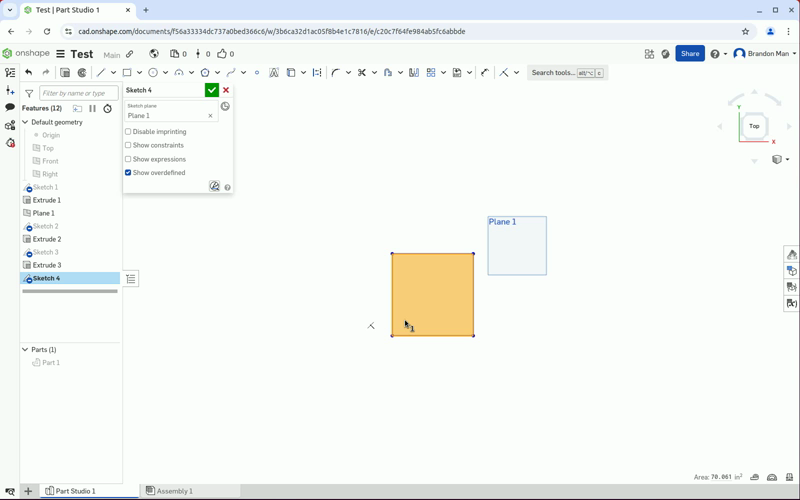
scroll(-6)
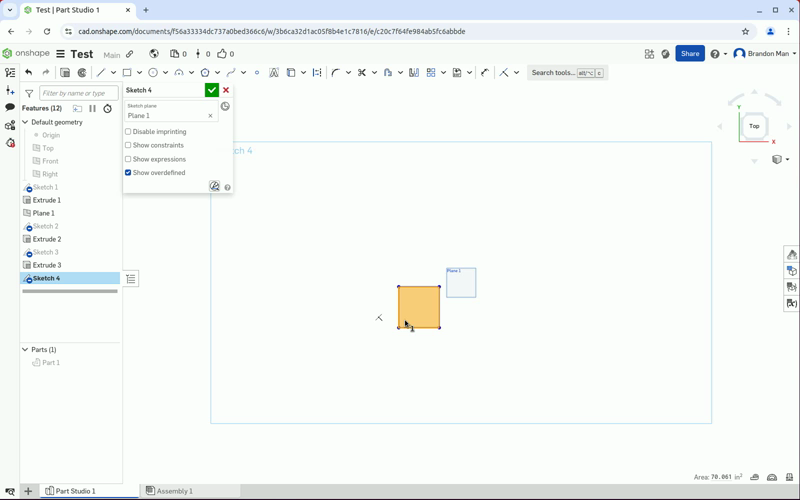
mouse_move(73, 352)
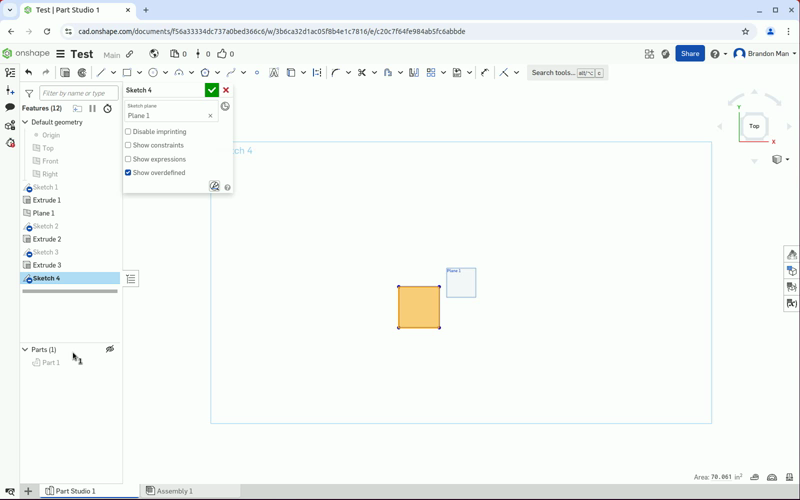
key(shift+y)
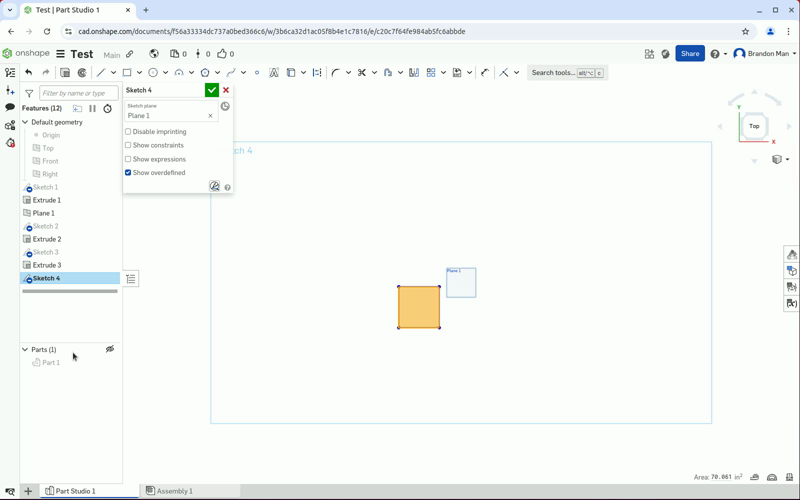
key(shift+e)
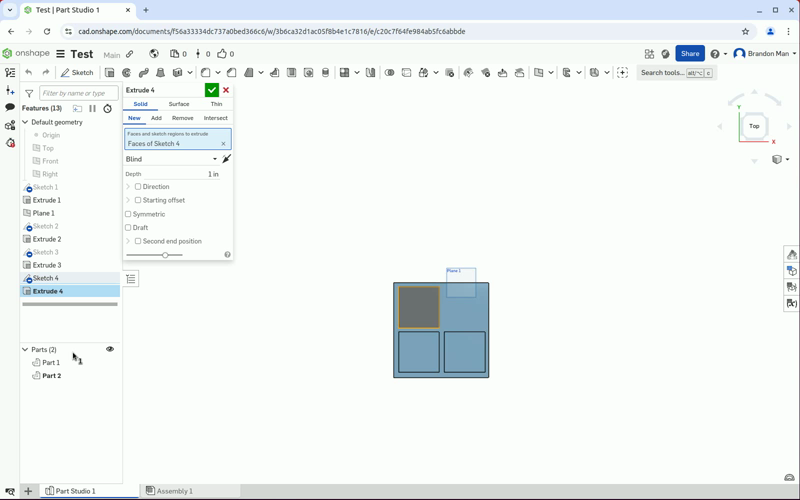
mouse_move(143, 106)
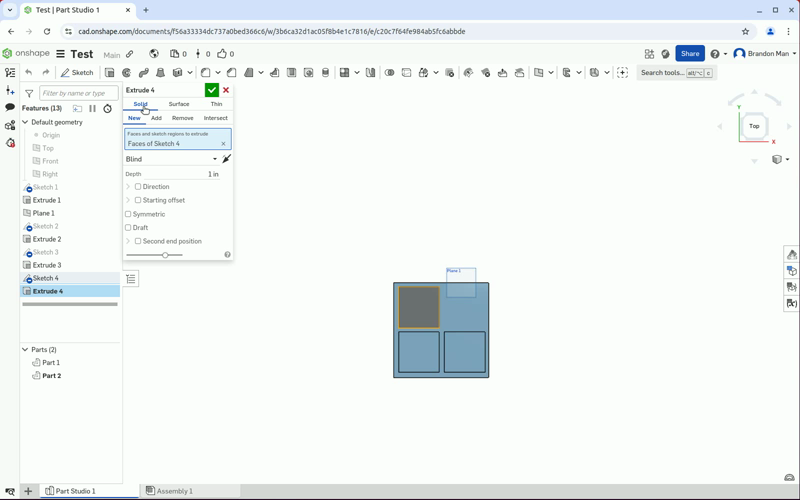
click(143, 106)
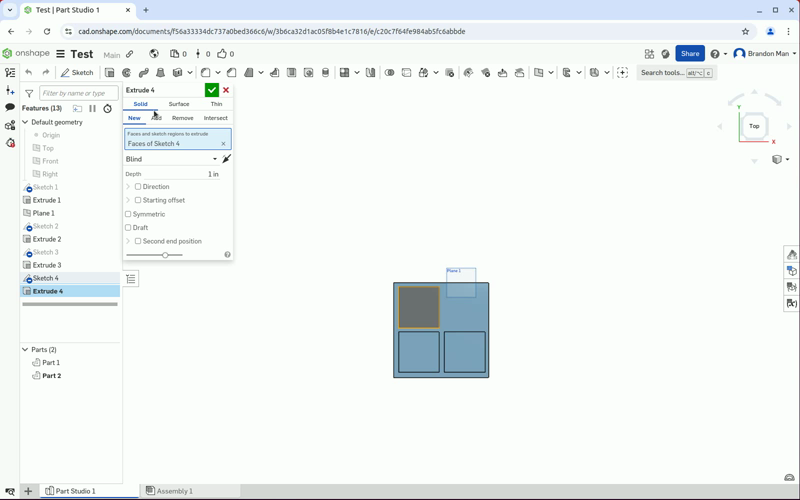
mouse_move(186, 120)
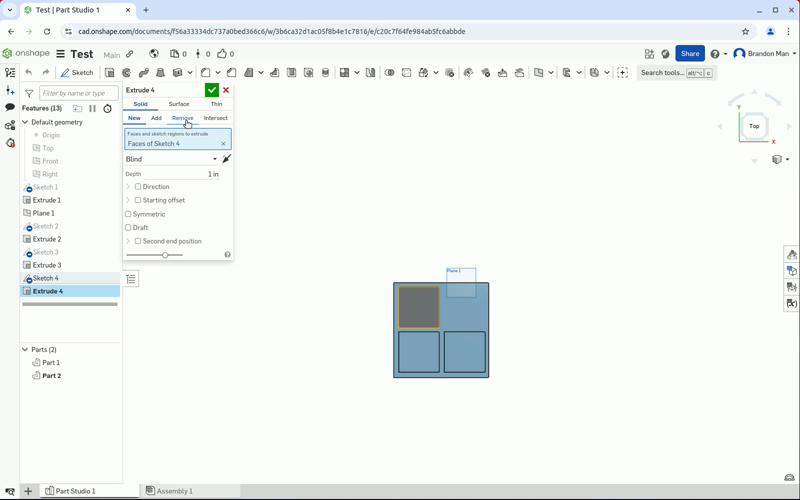
click(186, 120)
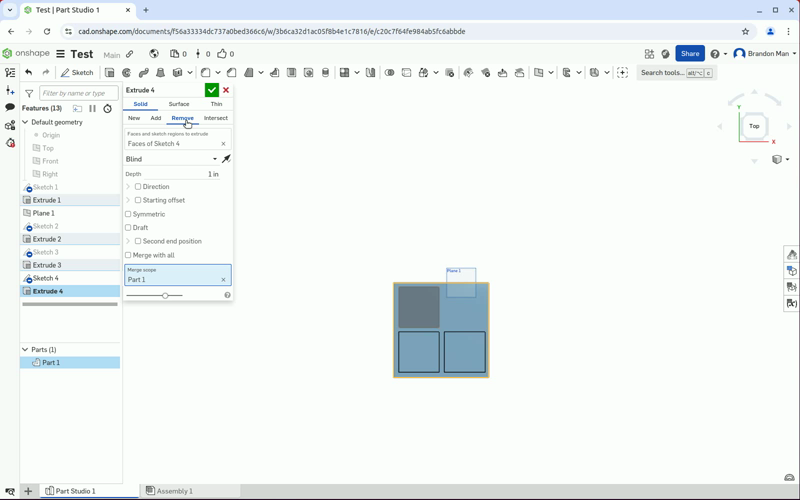
key(tab, 4)
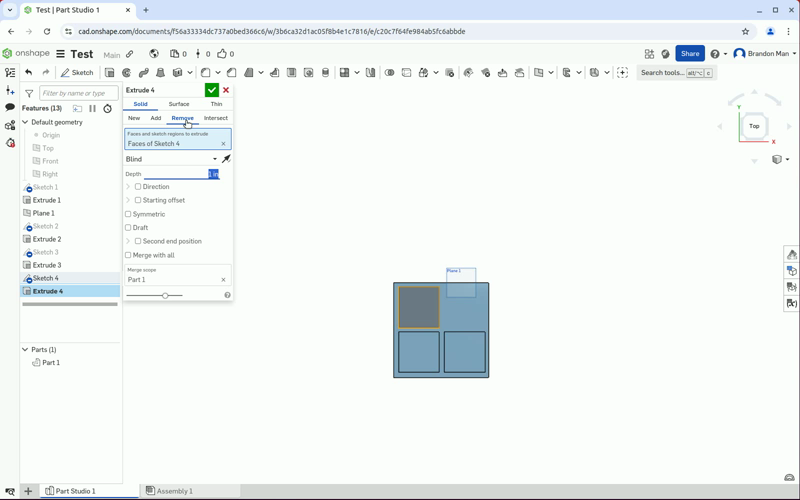
text(29.126)
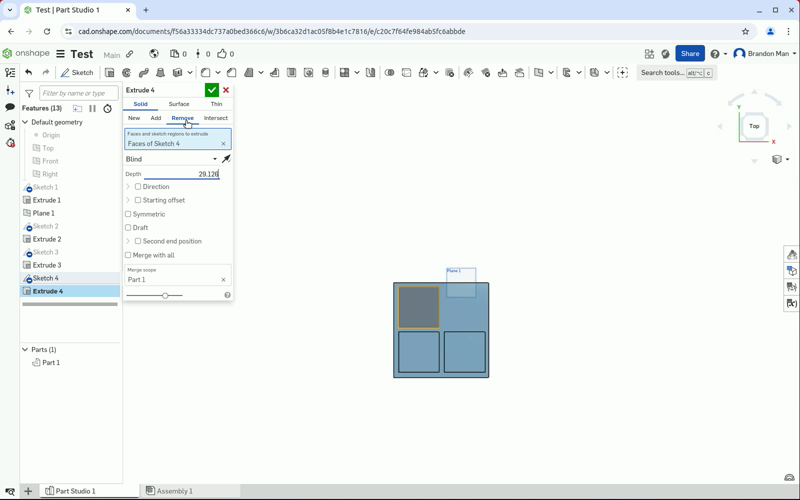
key(tab, 6)
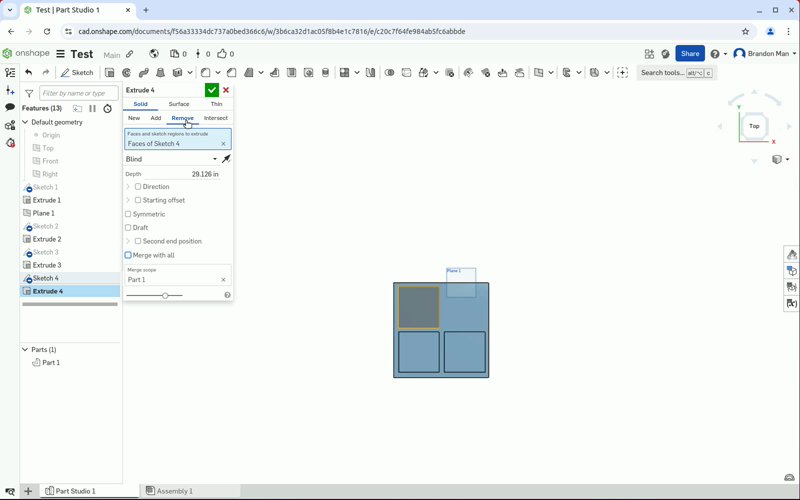
key(space)
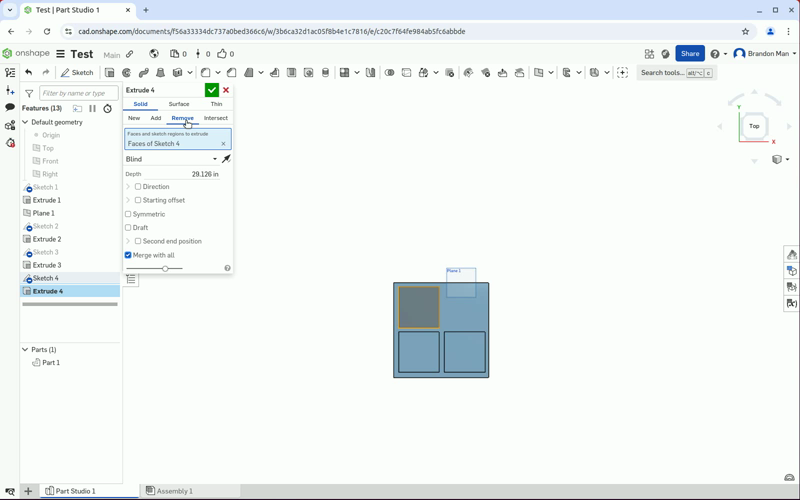
key(enter)
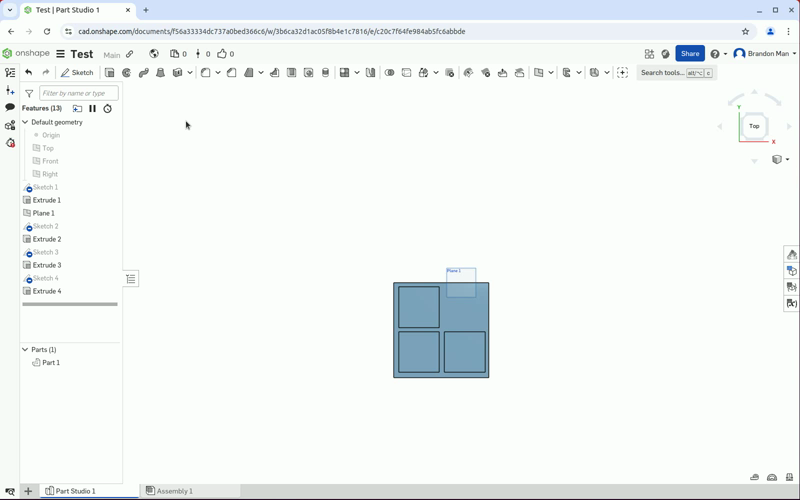
key(shift+h)
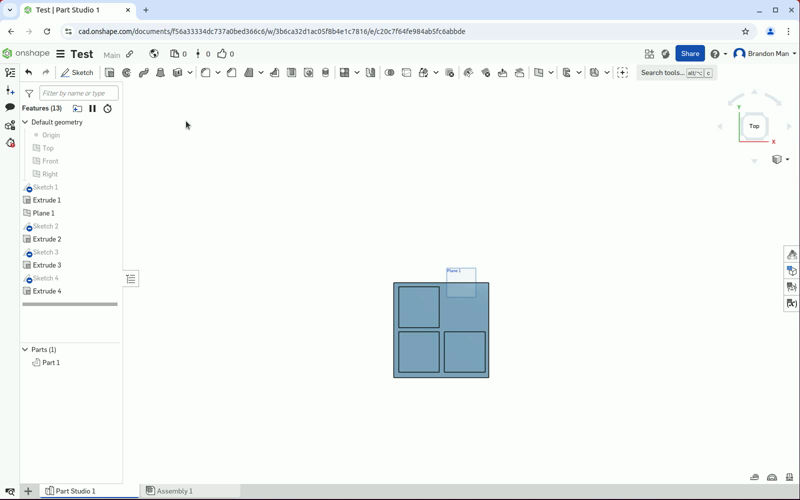
key(shift+h)
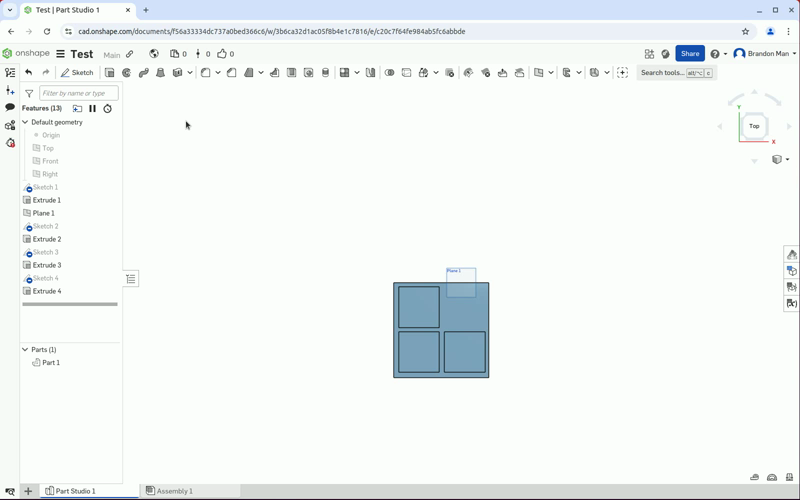
mouse_move(73, 189)
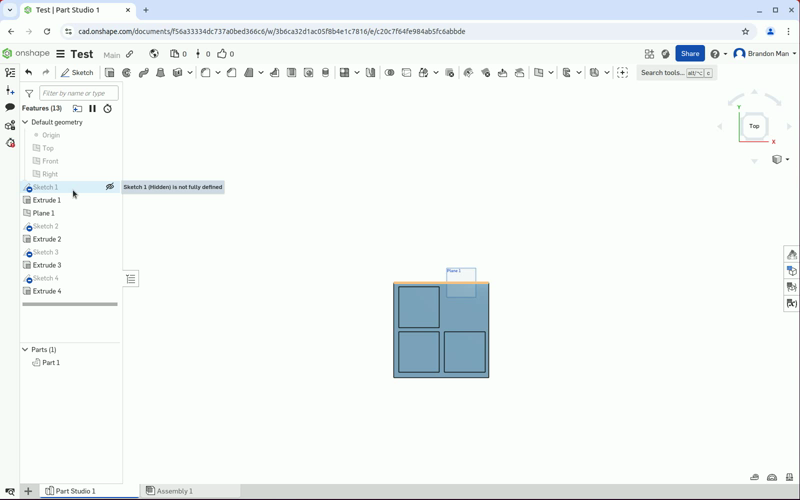
click(73, 189)
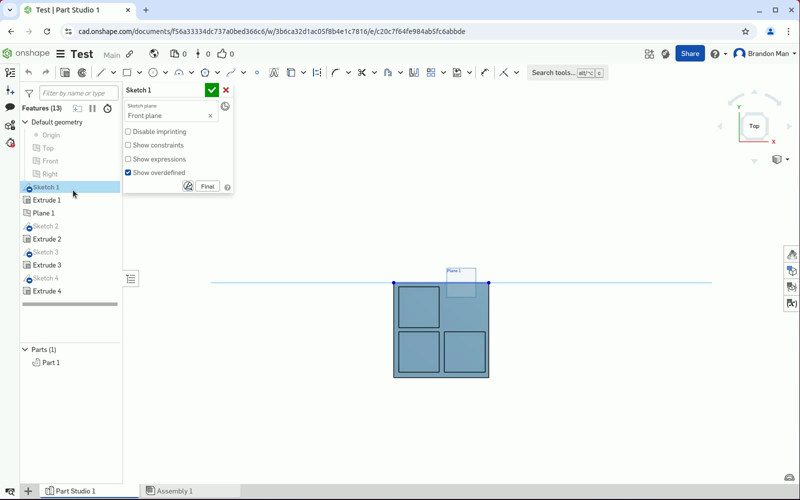
mouse_move(229, 92)
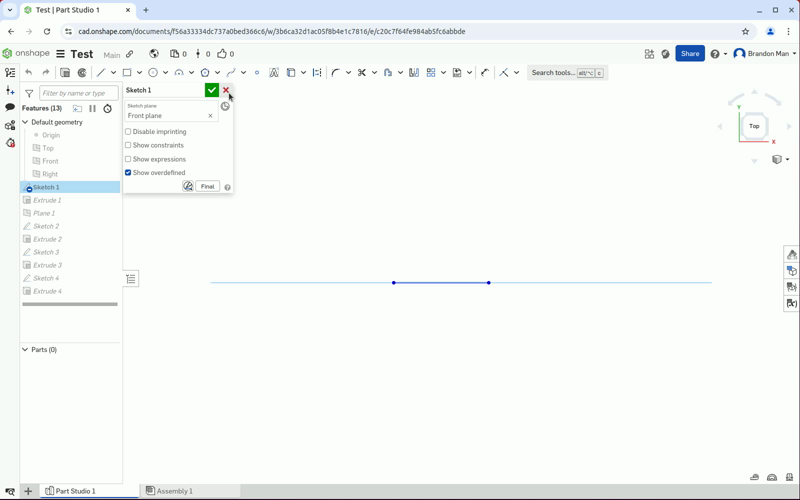
click(229, 92)
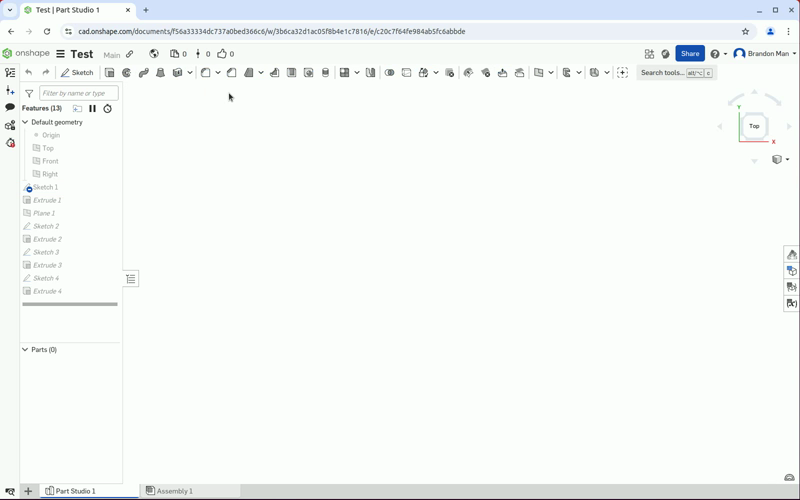
key(shift+s)
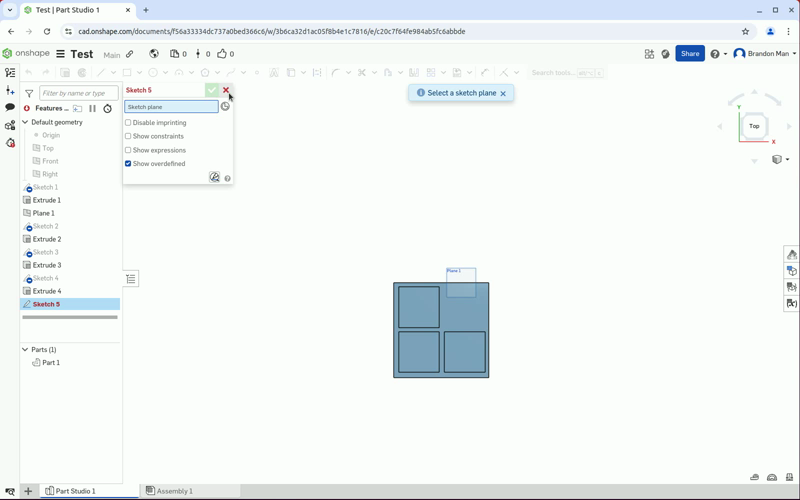
mouse_move(73, 215)
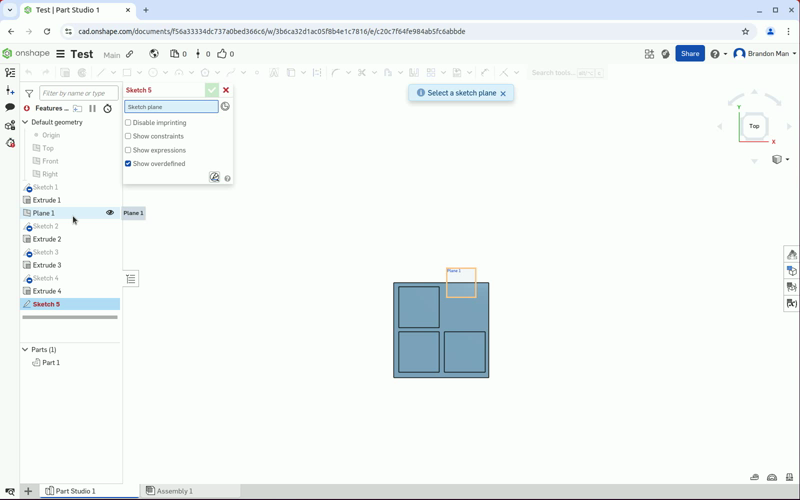
click(73, 215)
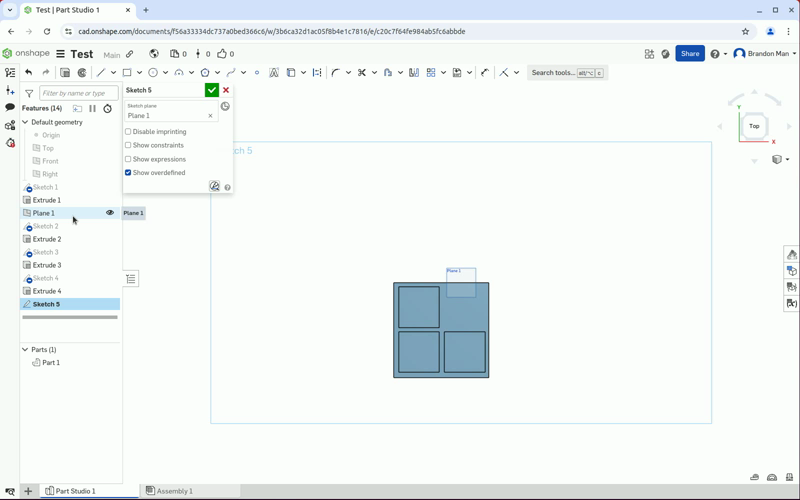
mouse_move(73, 352)
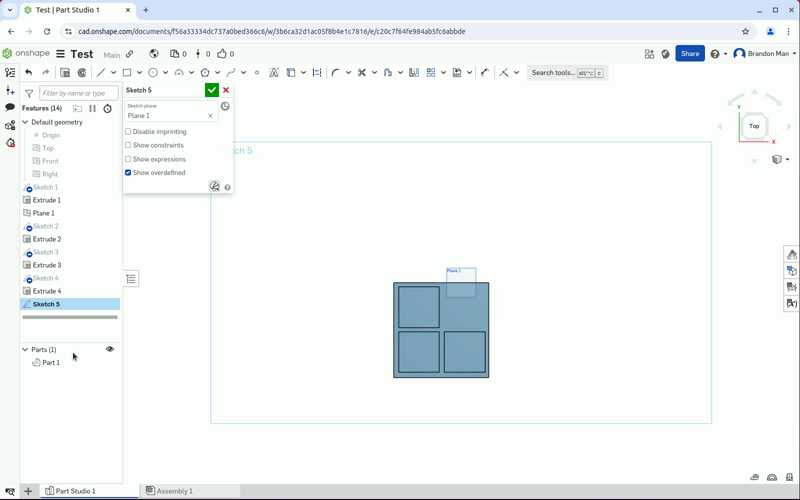
key(y)
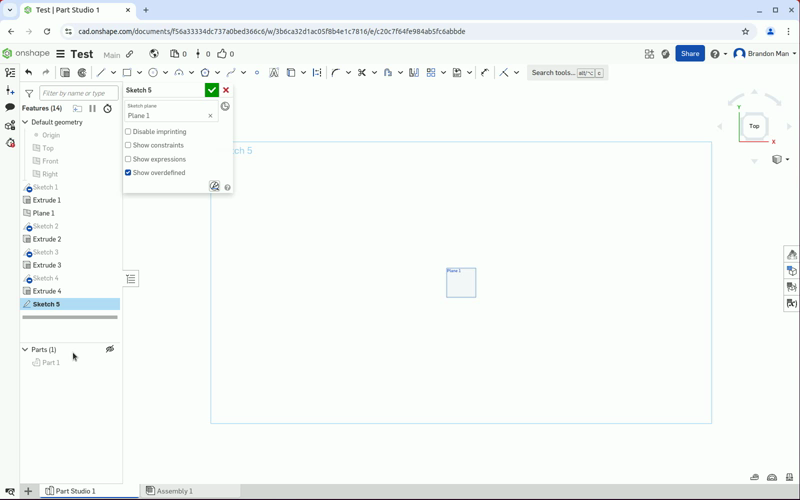
key(l)
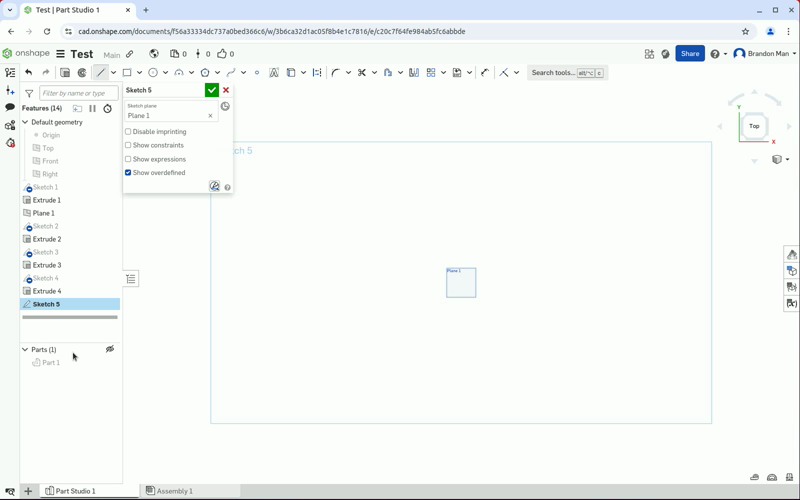
key_down(shift)
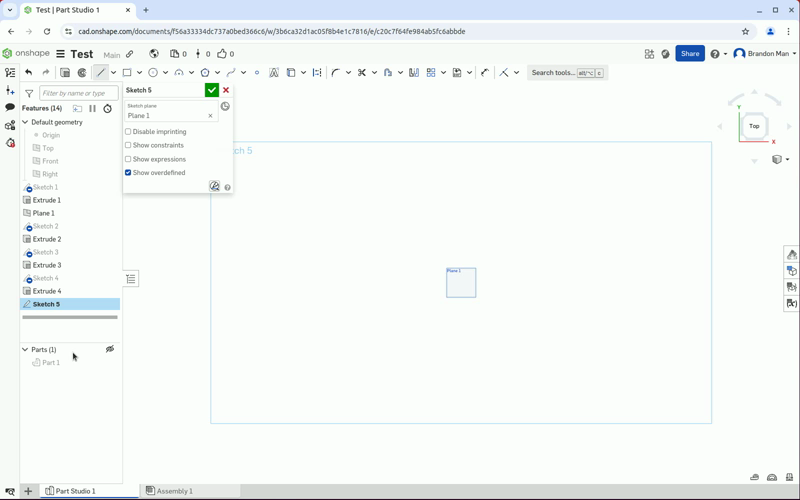
mouse_move(444, 327)
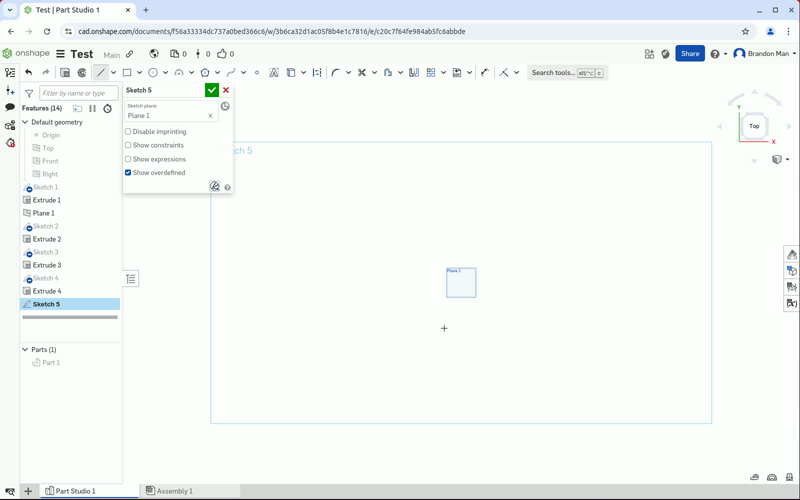
click(444, 327)
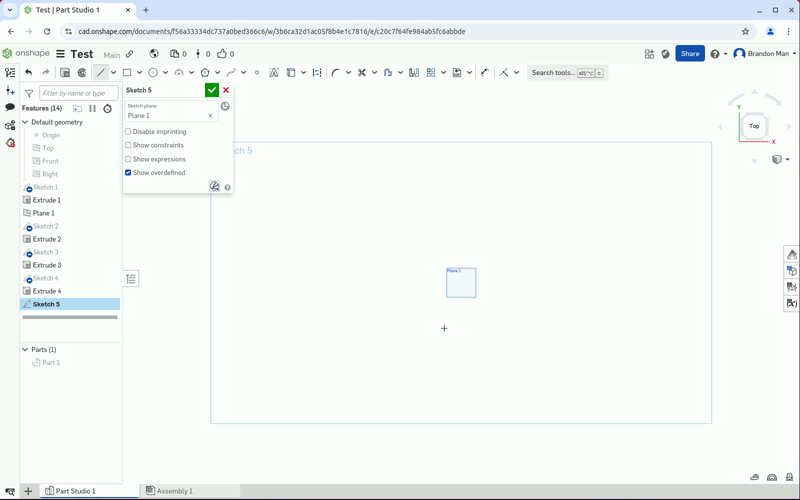
key_up(shift)
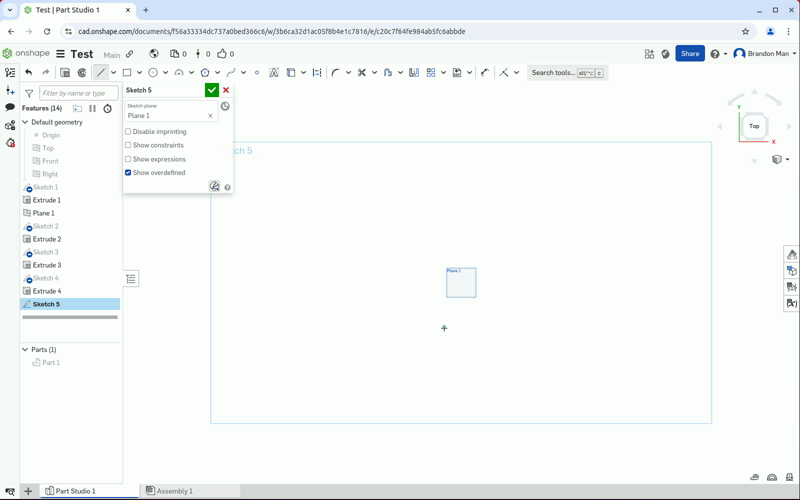
key_down(shift)
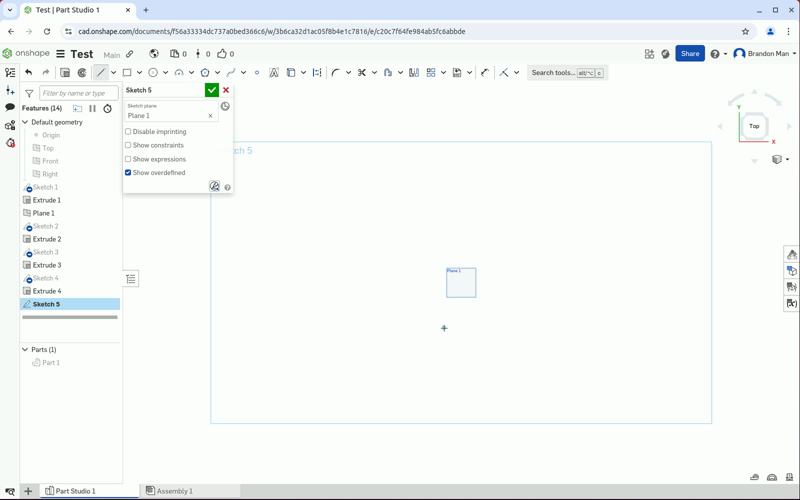
mouse_move(474, 327)
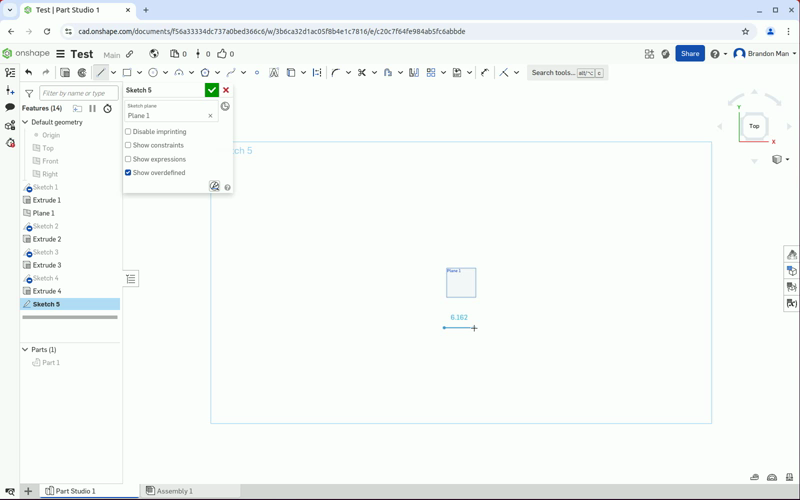
mouse_move(485, 327)
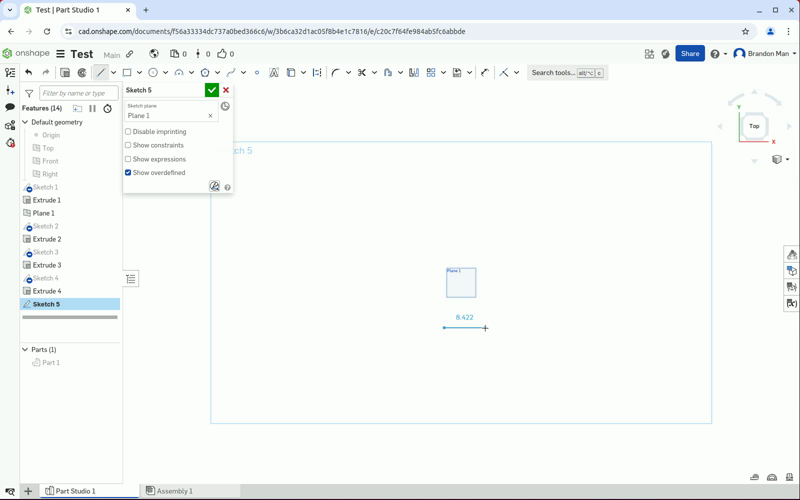
click(485, 327)
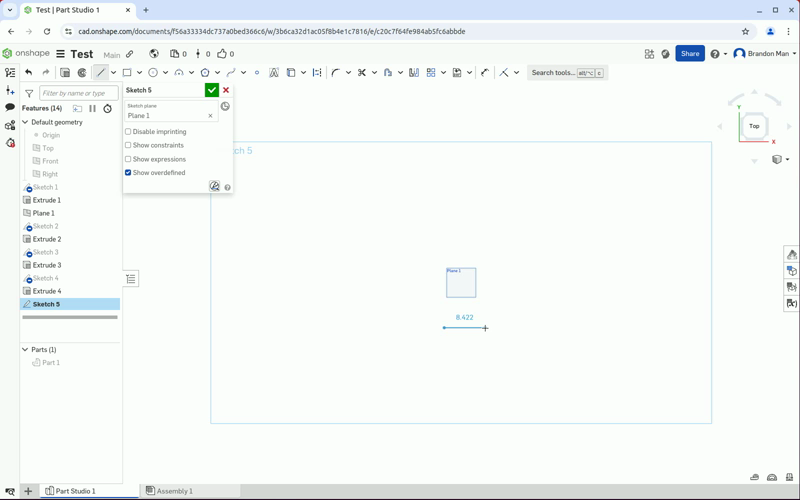
key_up(shift)
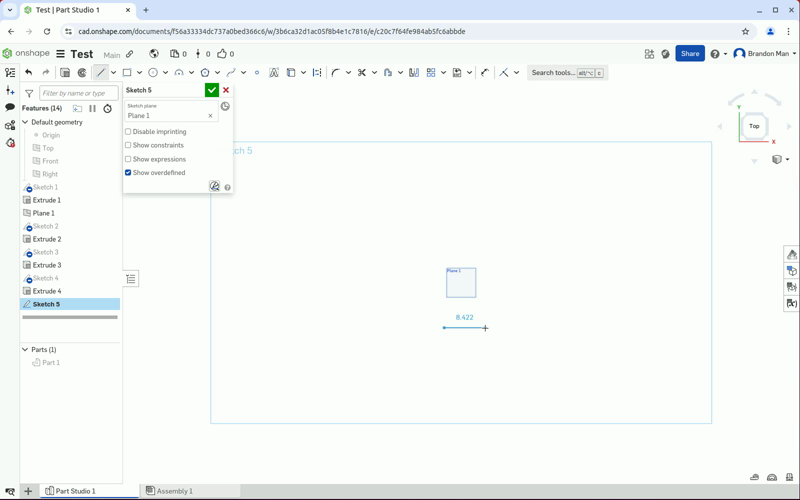
key_down(shift)
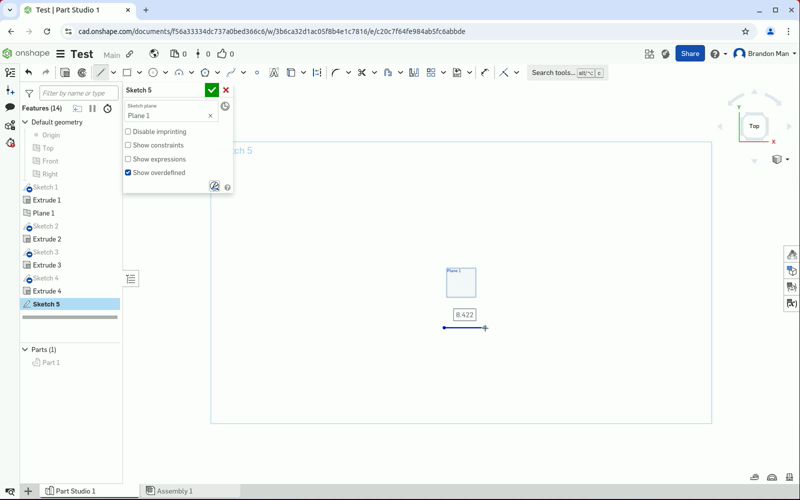
mouse_move(515, 327)
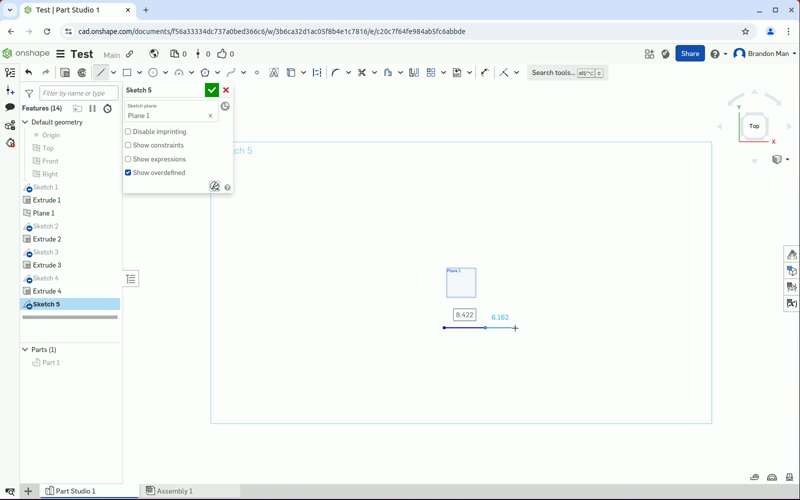
mouse_move(485, 286)
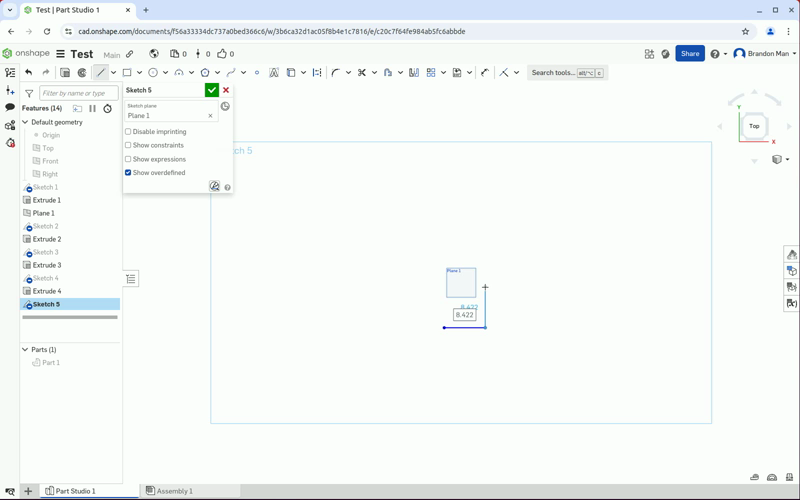
click(485, 286)
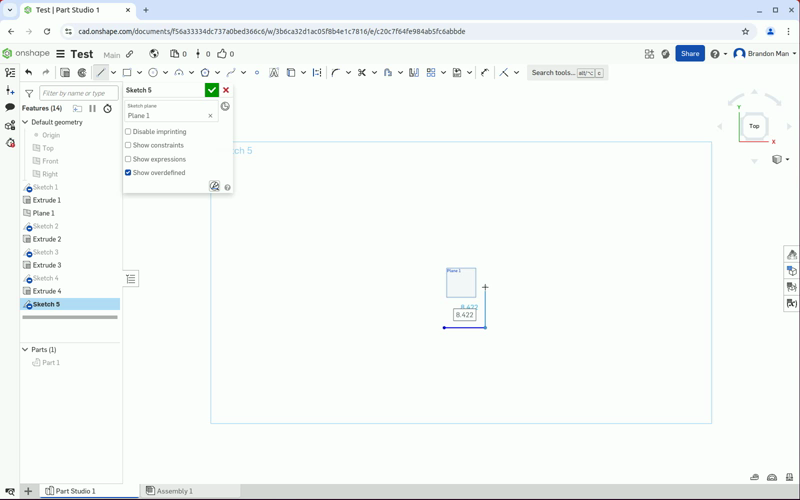
key_up(shift)
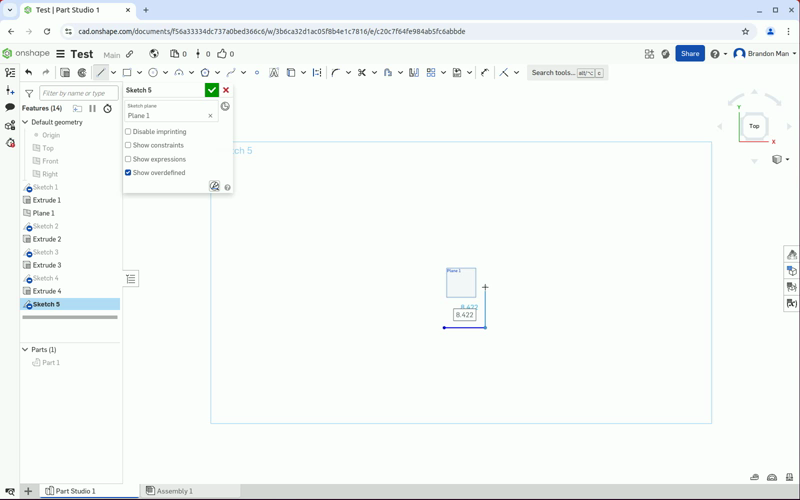
key_down(shift)
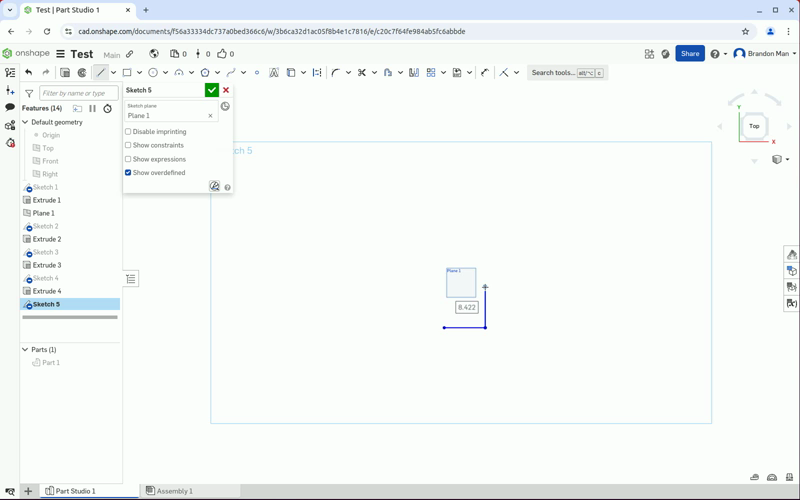
mouse_move(515, 286)
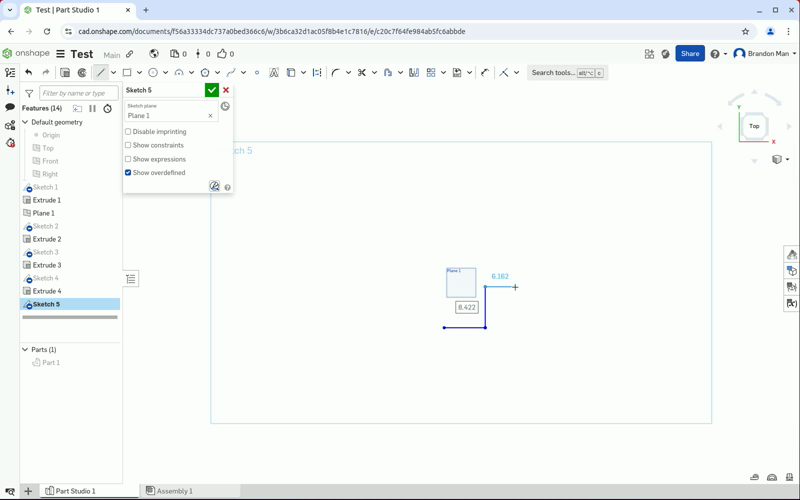
mouse_move(444, 286)
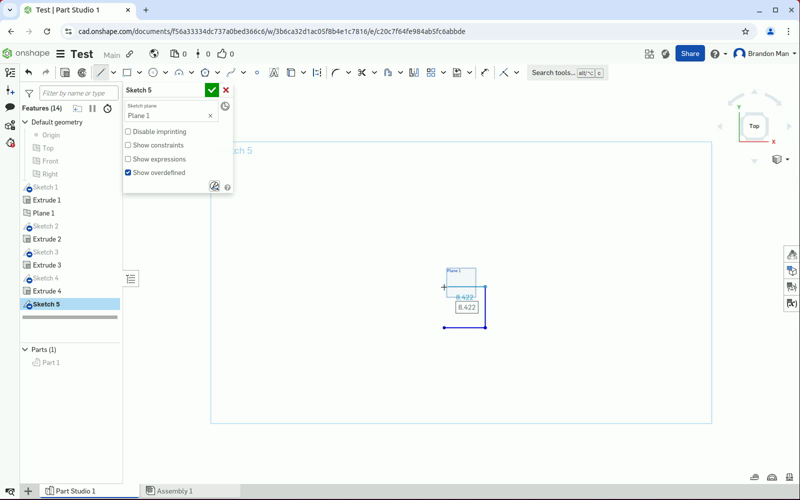
click(444, 286)
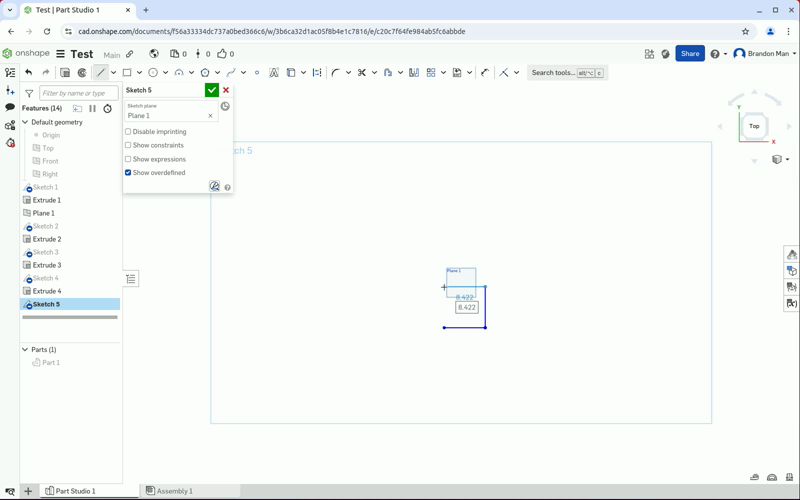
key_up(shift)
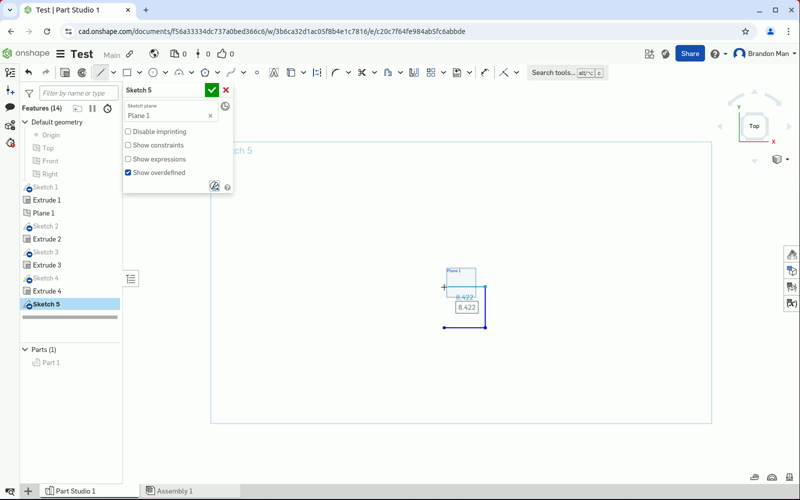
mouse_move(474, 286)
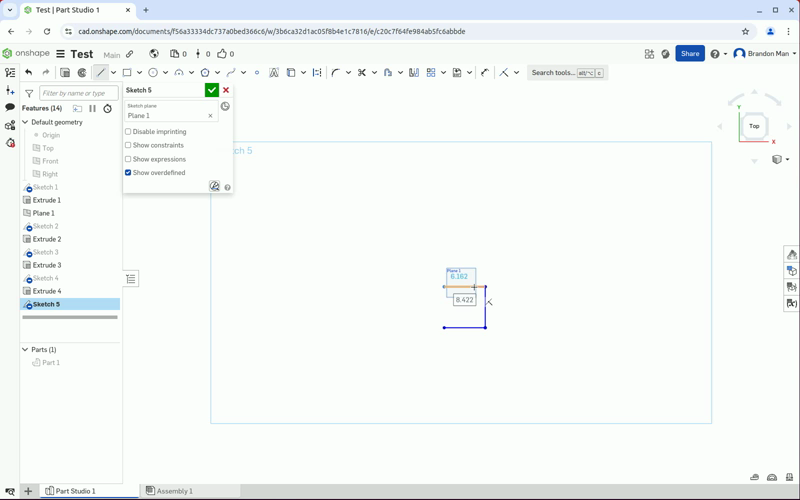
key_down(shift)
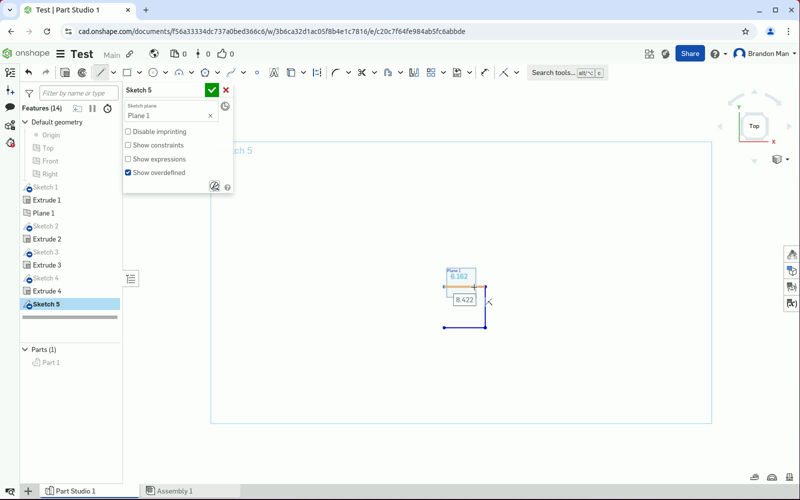
mouse_move(444, 327)
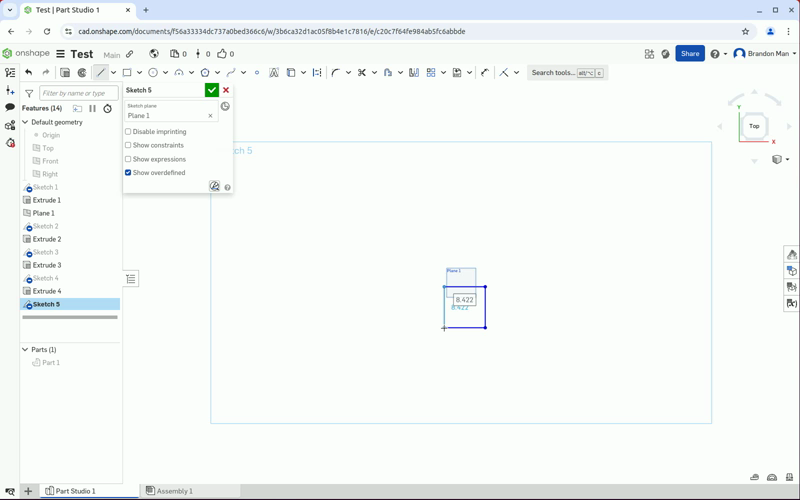
key_up(shift)
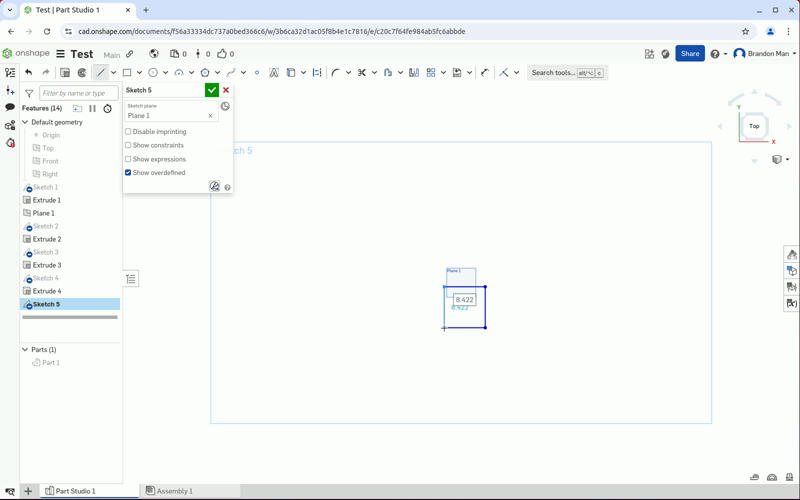
click(444, 327)
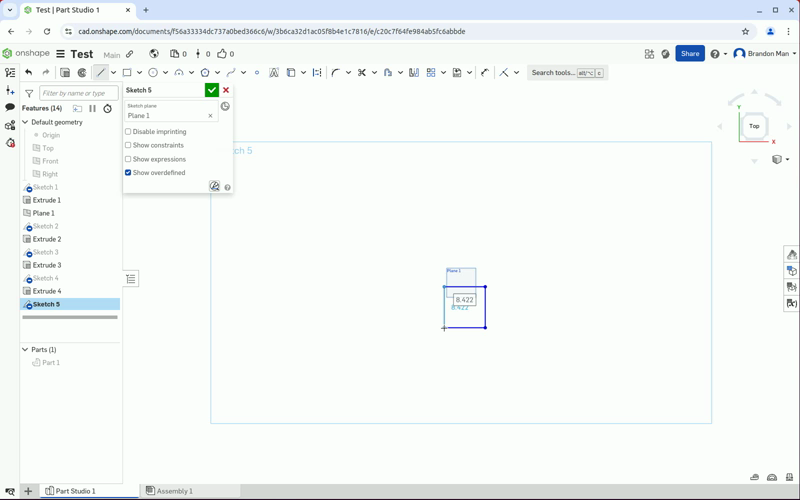
key(esc)
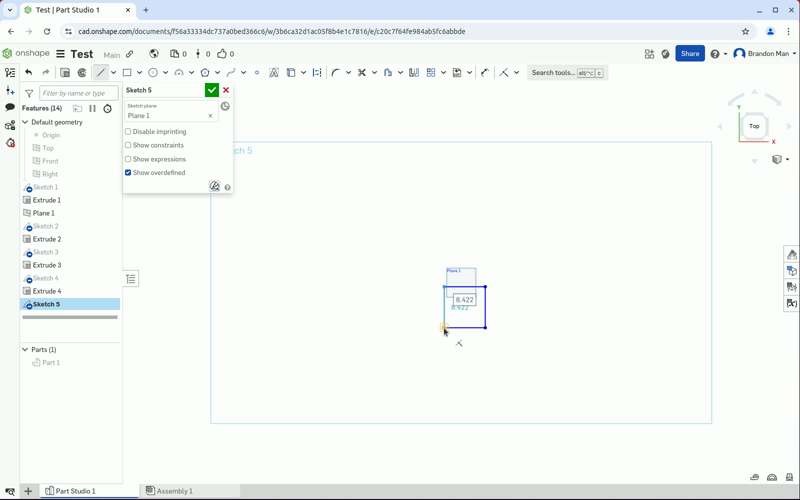
mouse_move(474, 306)
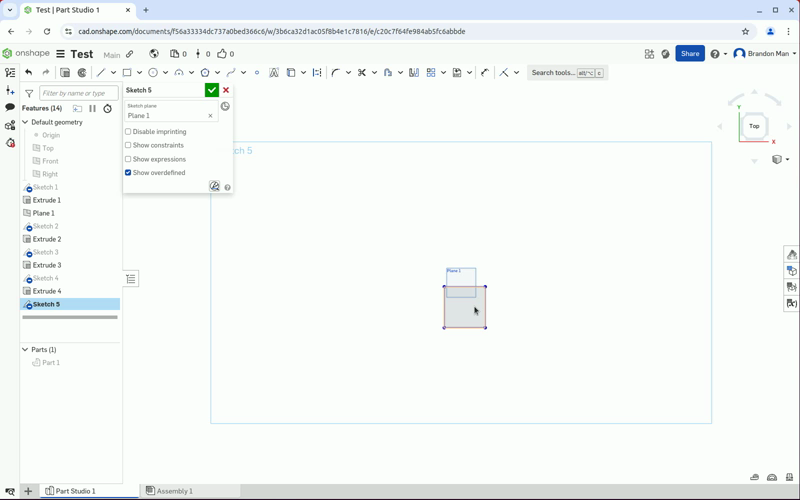
scroll(6)
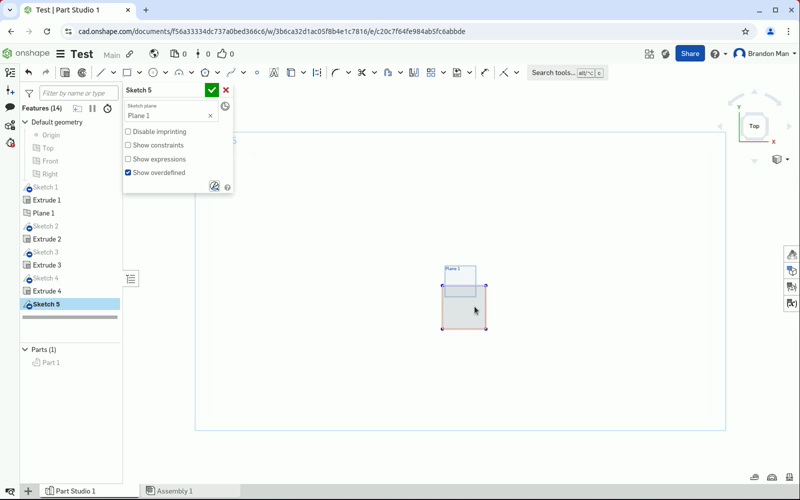
scroll(6)
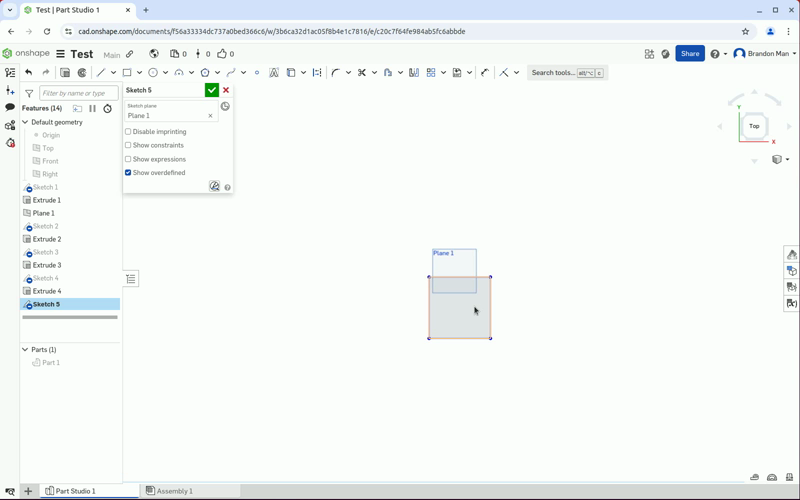
scroll(6)
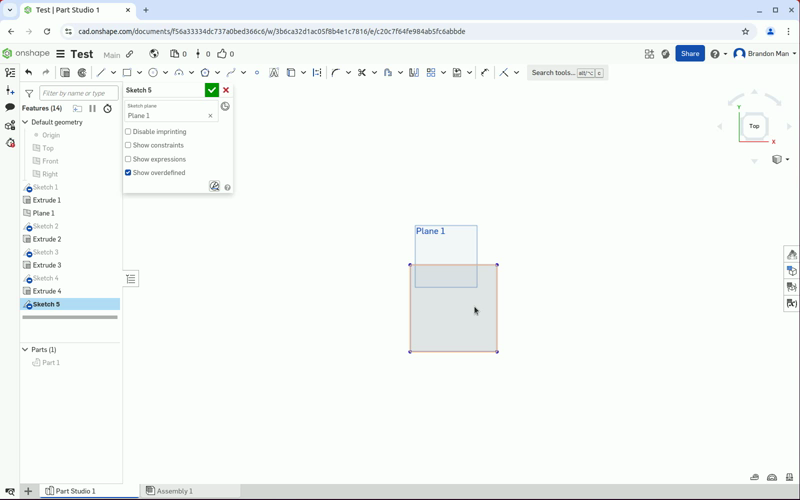
scroll(6)
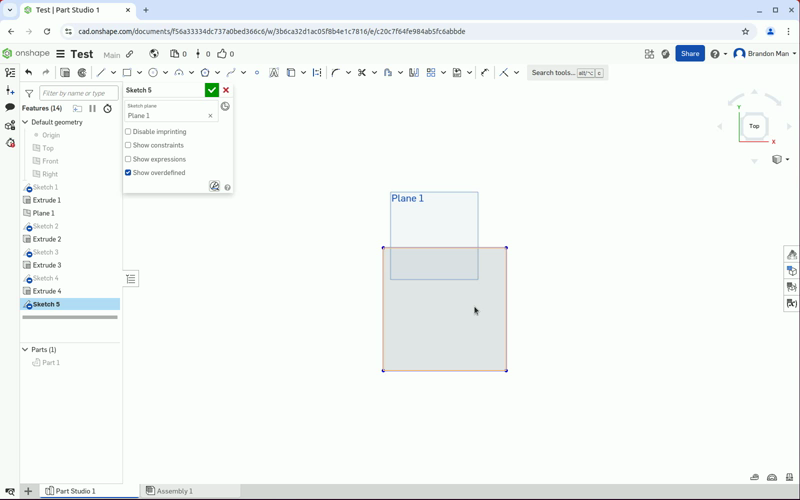
scroll(6)
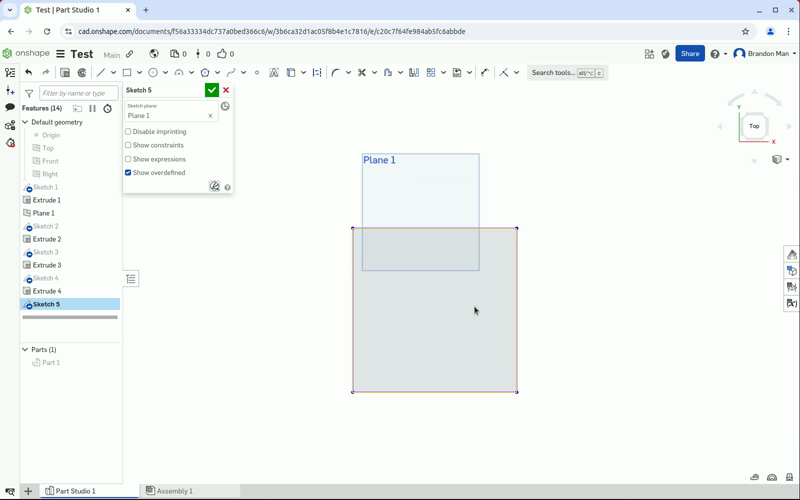
scroll(6)
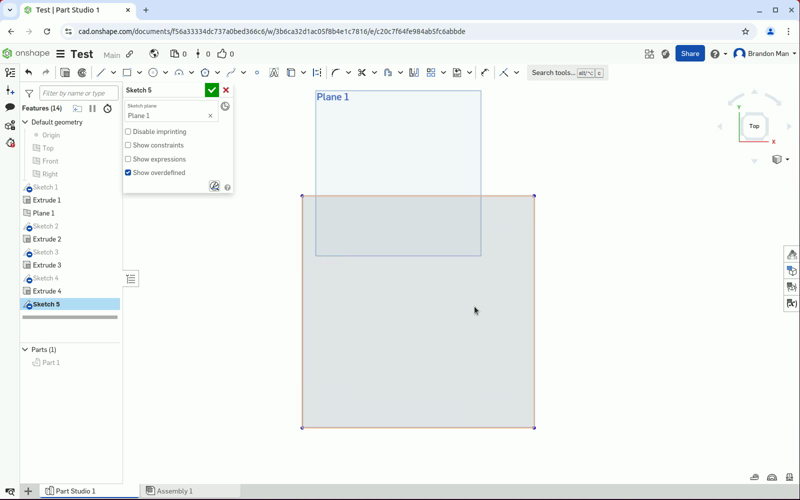
scroll(6)
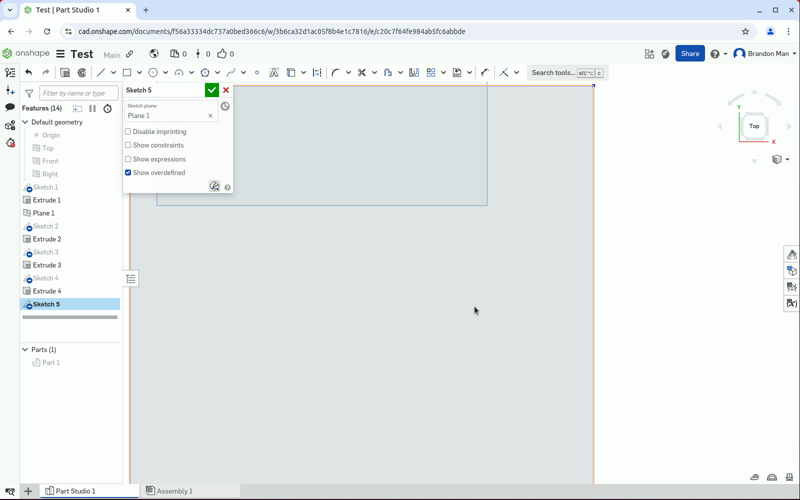
click(474, 306)
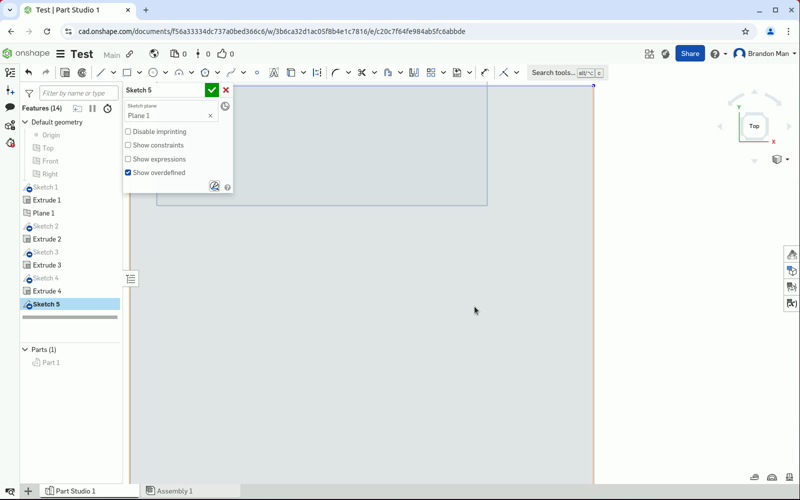
scroll(-6)
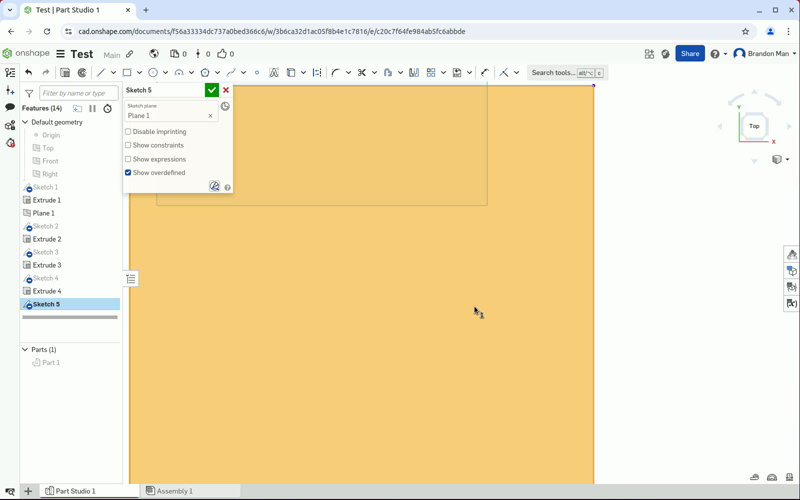
scroll(-6)
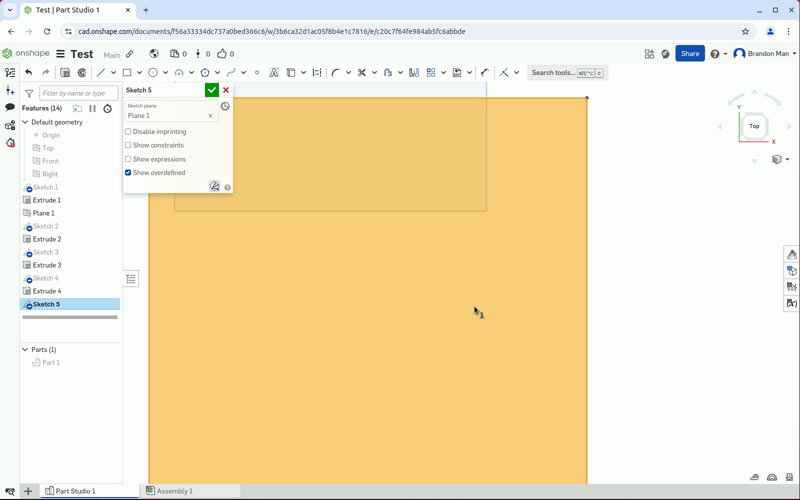
scroll(-6)
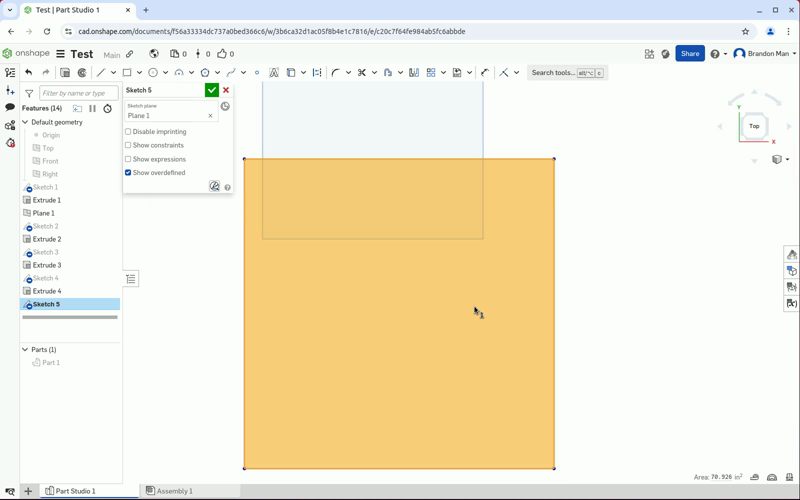
scroll(-6)
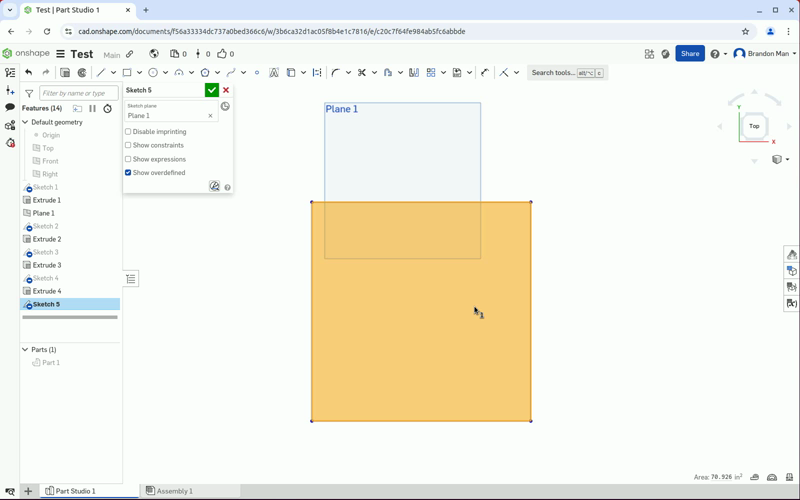
scroll(-6)
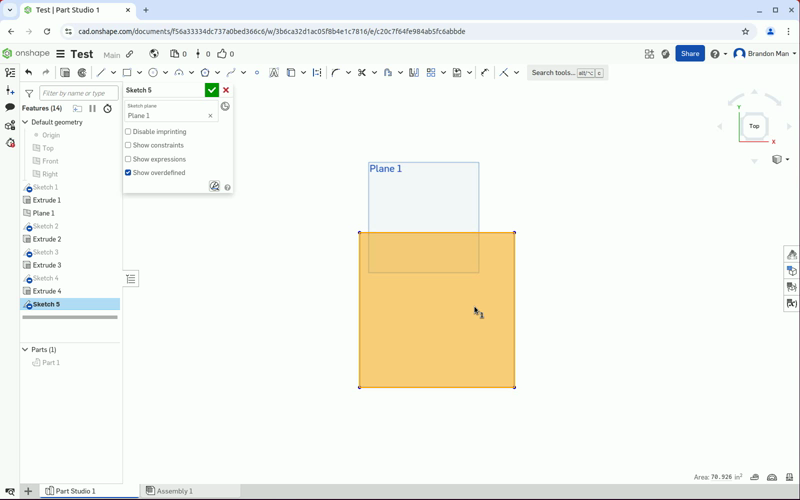
scroll(-6)
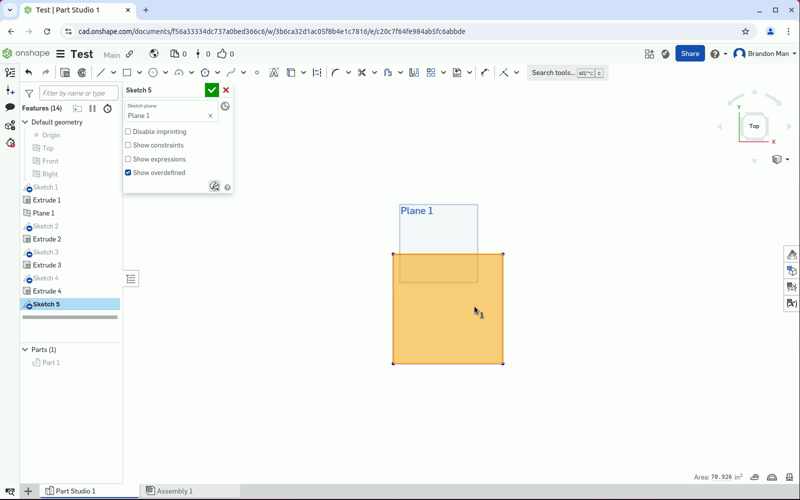
scroll(-6)
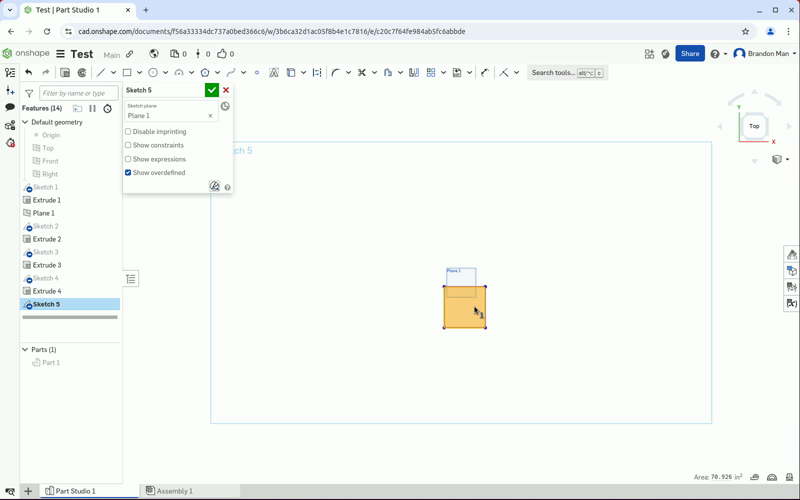
mouse_move(73, 352)
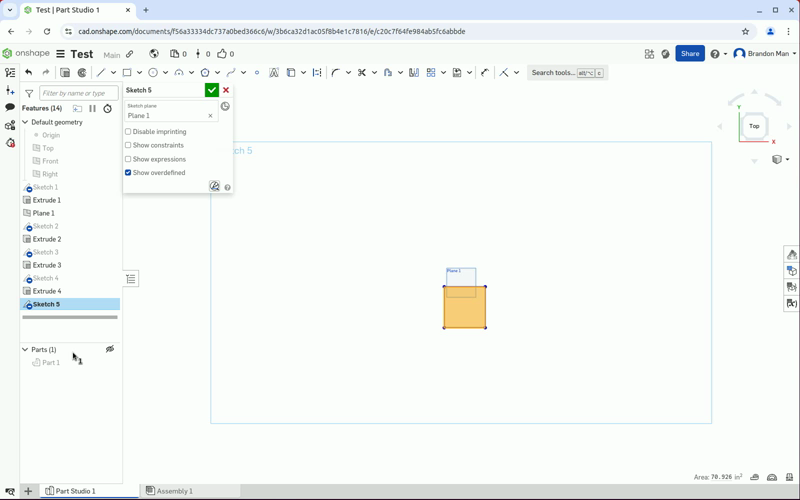
key(shift+y)
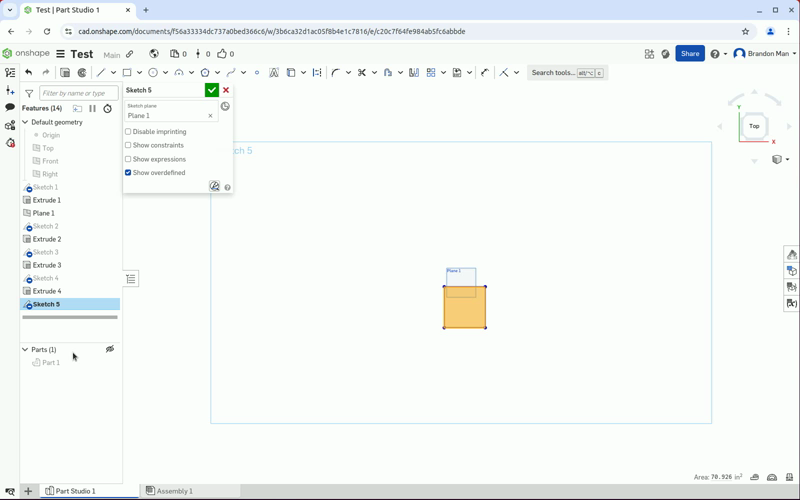
key(shift+e)
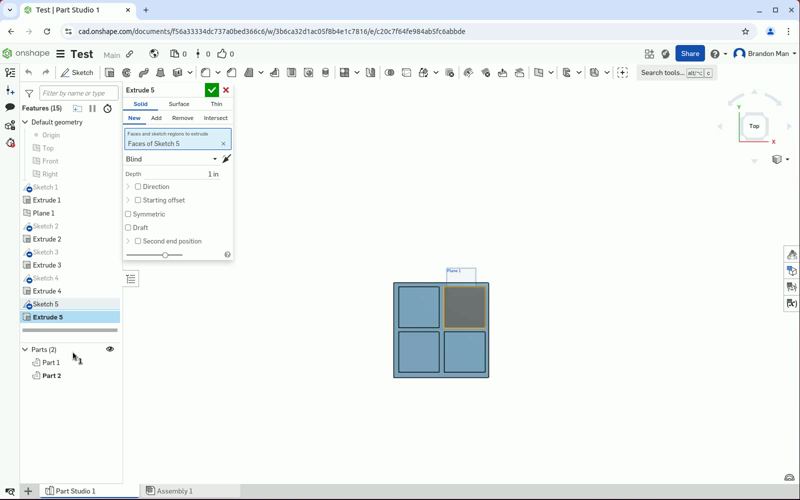
mouse_move(143, 106)
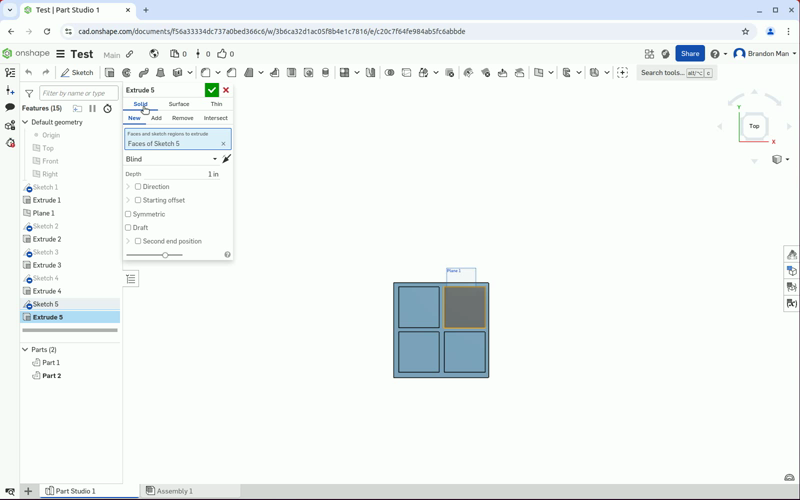
click(143, 106)
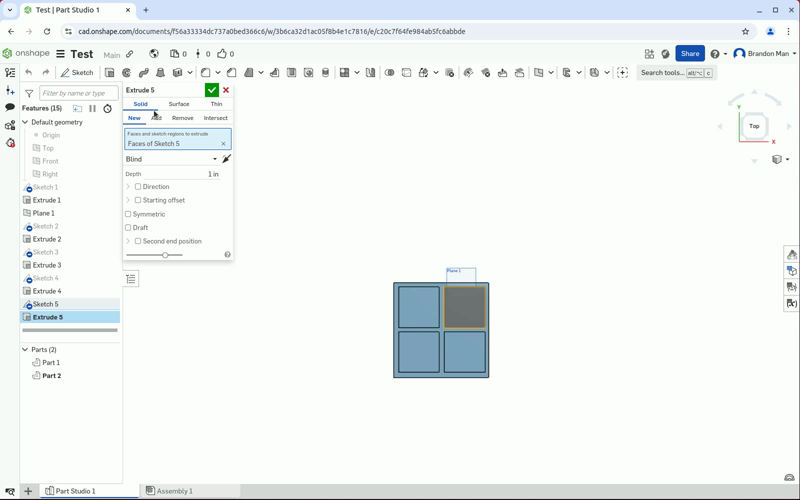
mouse_move(186, 120)
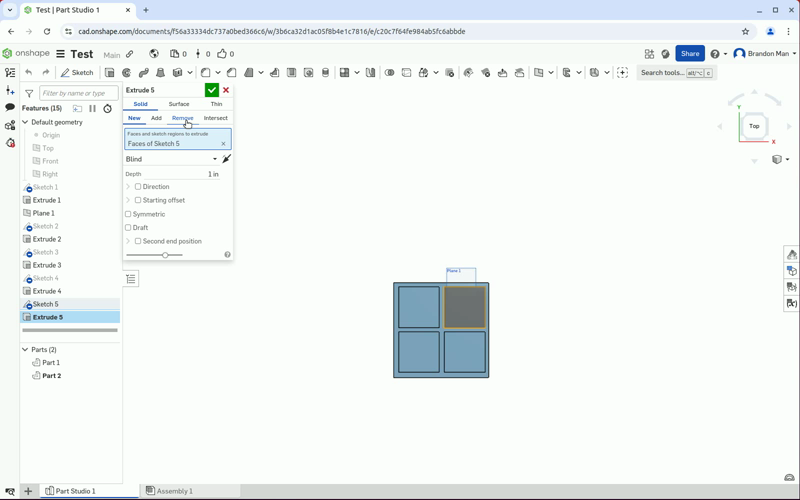
click(186, 120)
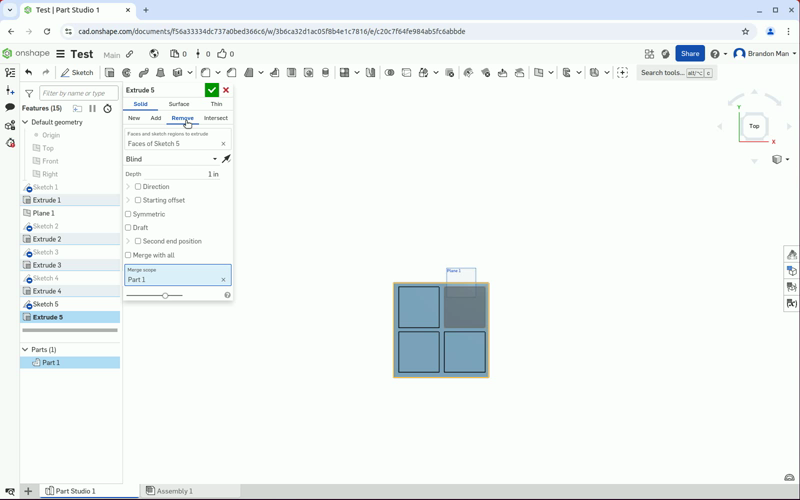
key(tab, 4)
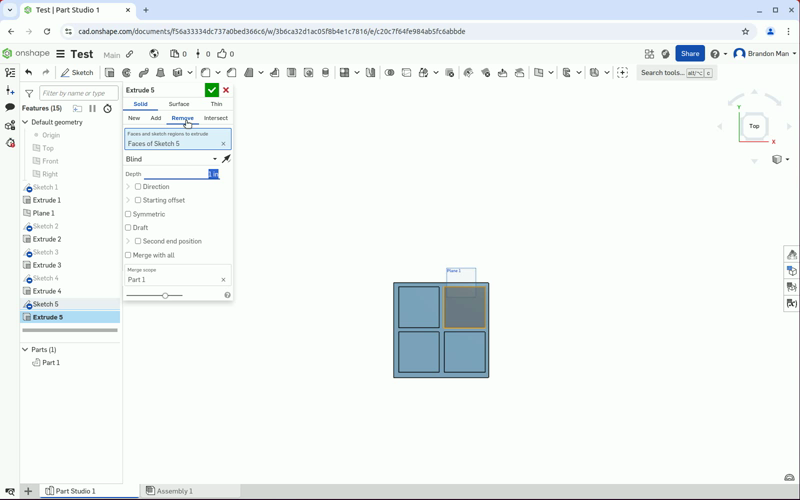
text(29.126)
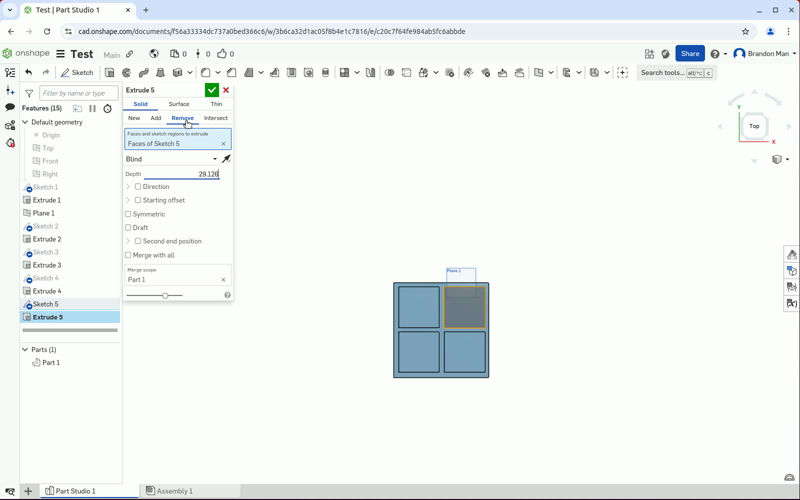
key(tab, 6)
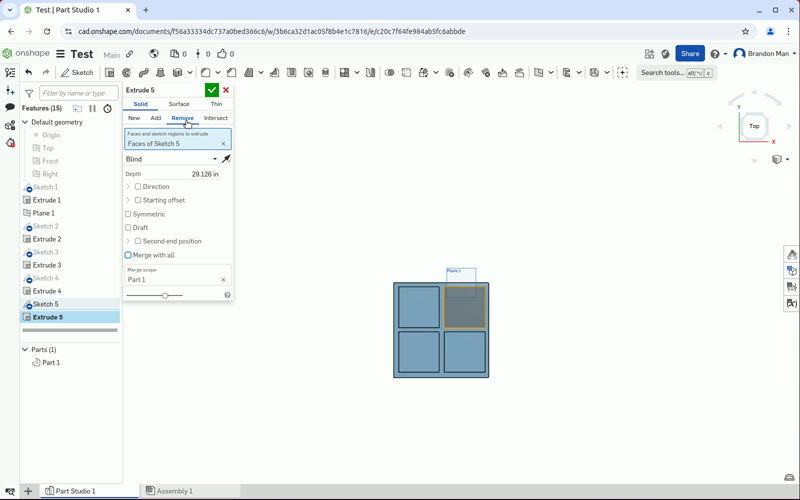
key(space)
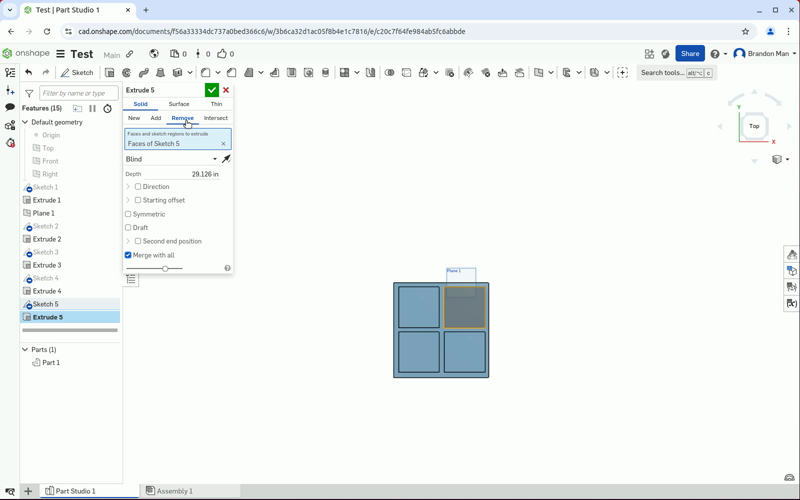
key(enter)
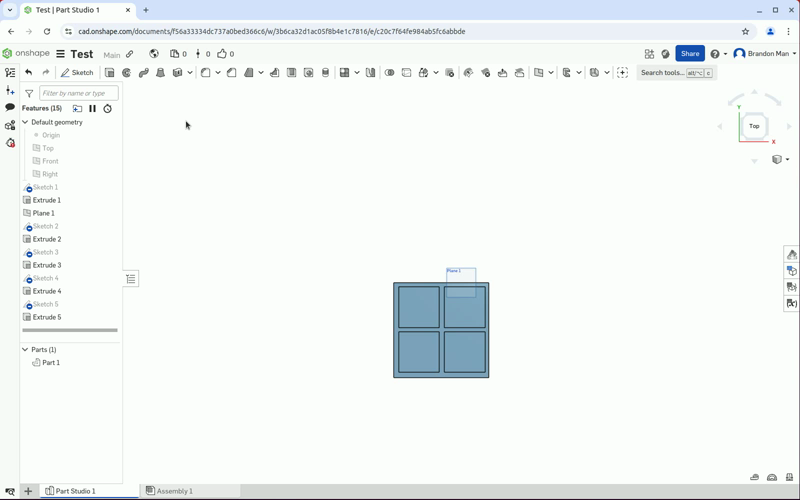
key(shift+h)
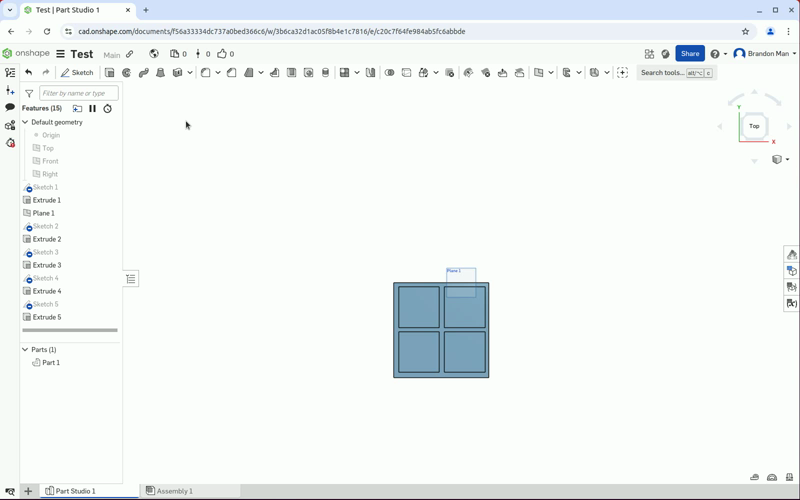
key(shift+h)
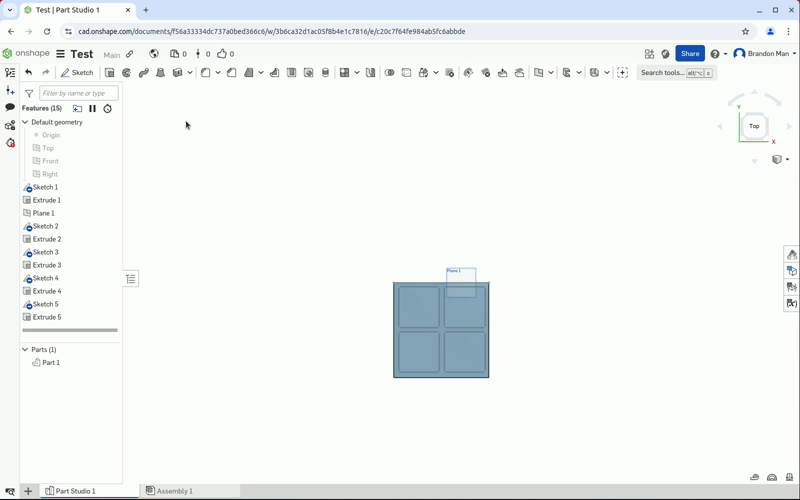
key(shift+7)
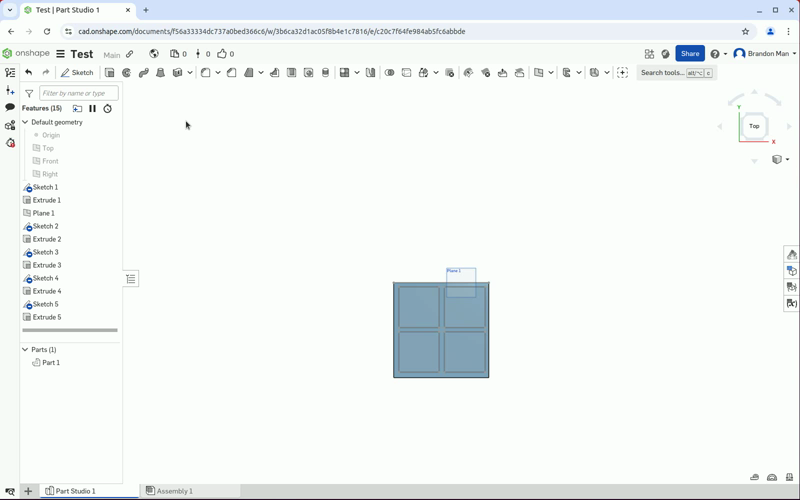
key(up, 3)
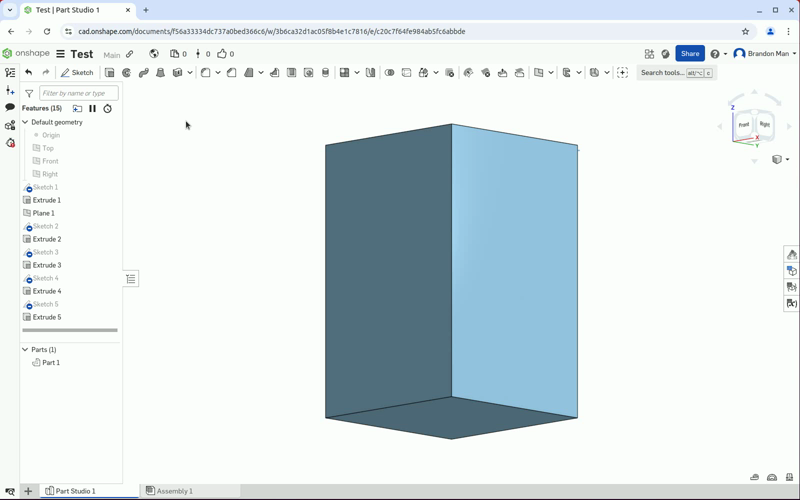
key(left, 3)
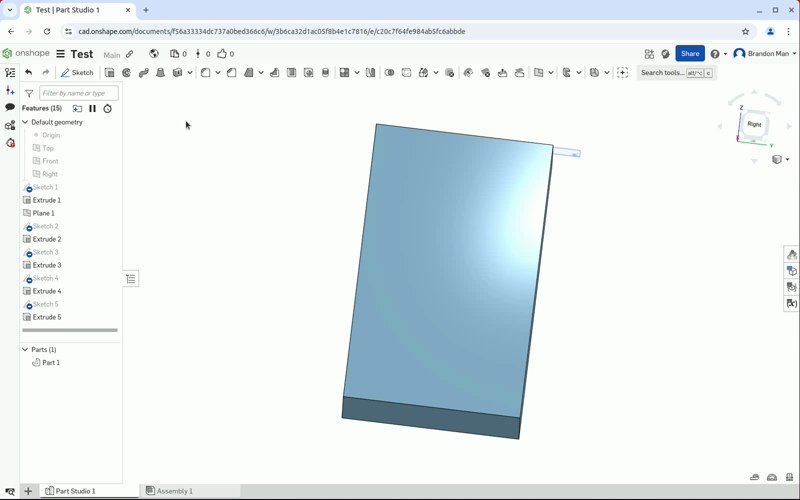
key(right, 3)
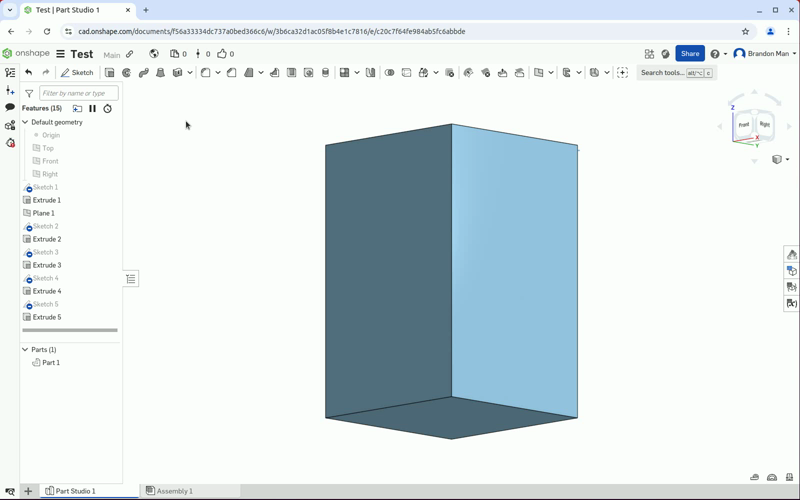
key(down, 3)
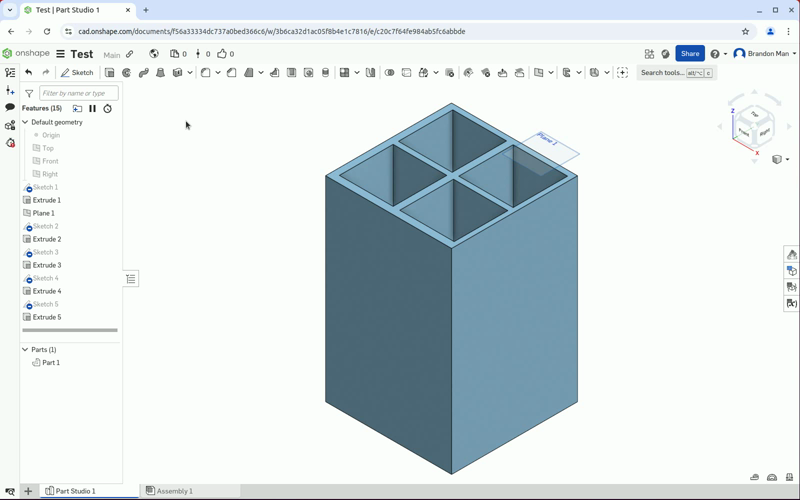
mouse_move(73, 189)
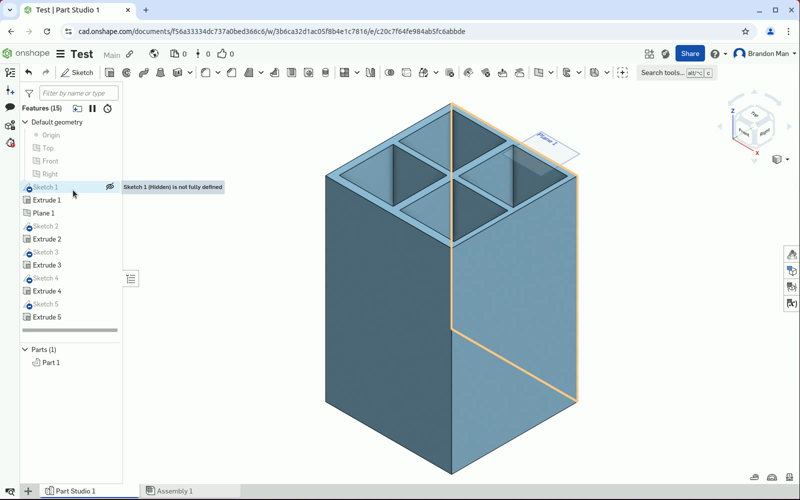
click(73, 189)